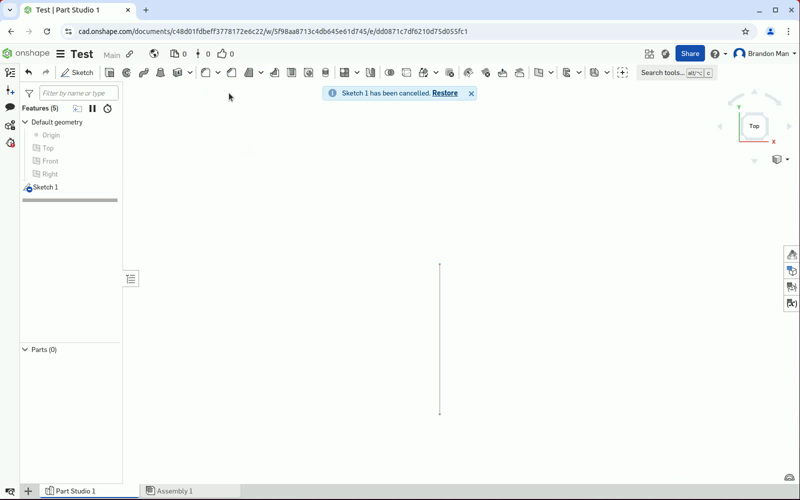
key(shift+h)
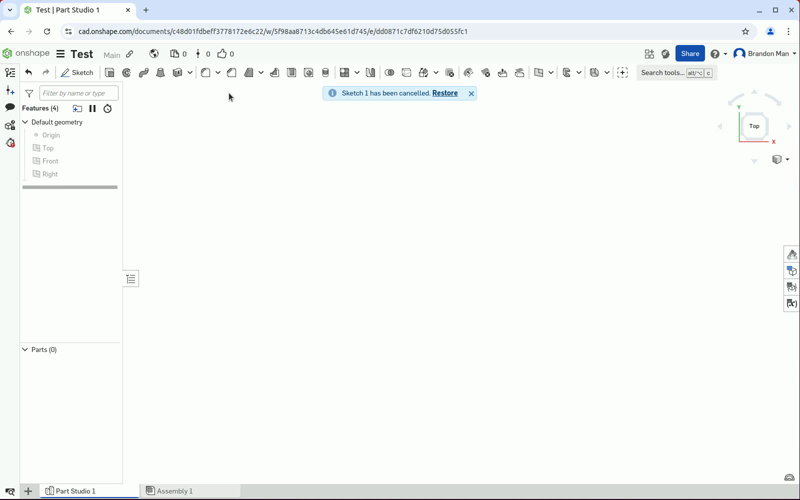
mouse_move(73, 352)
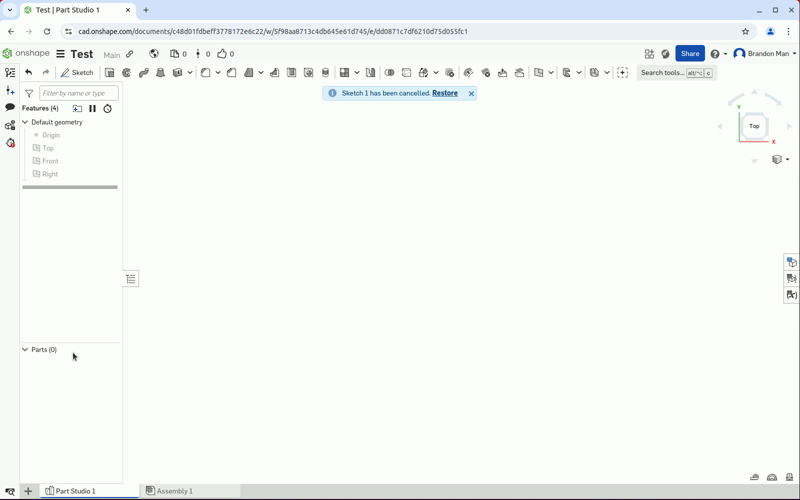
key(y)
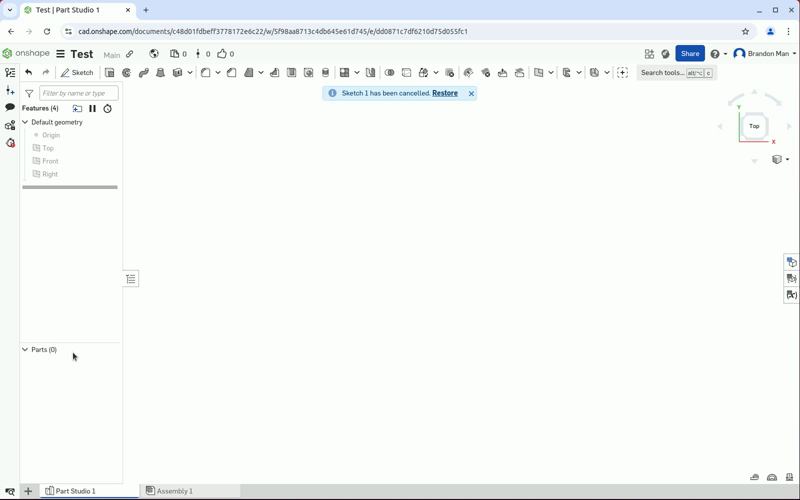
key(shift+p)
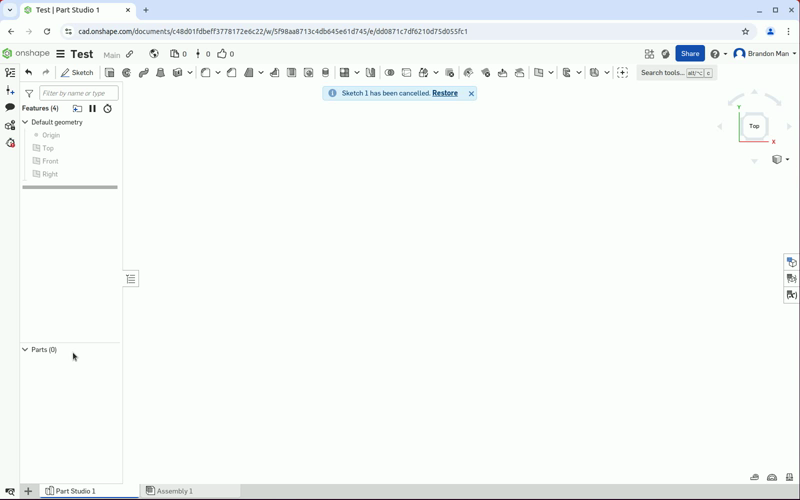
key(space)
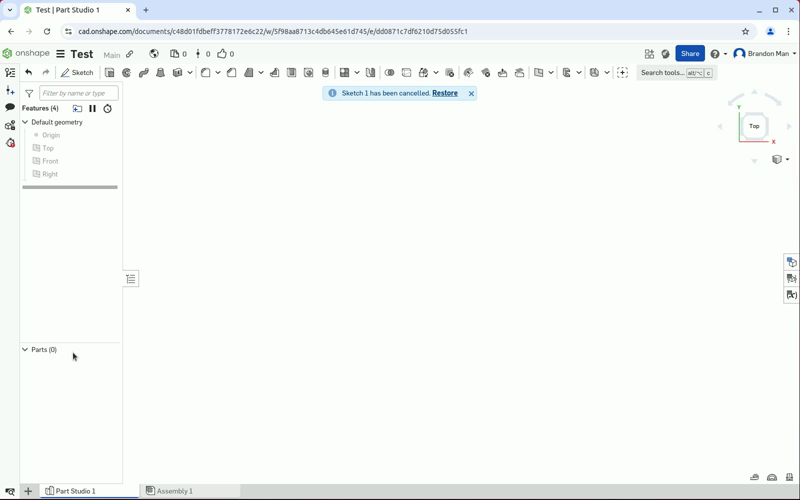
key_down(shift)
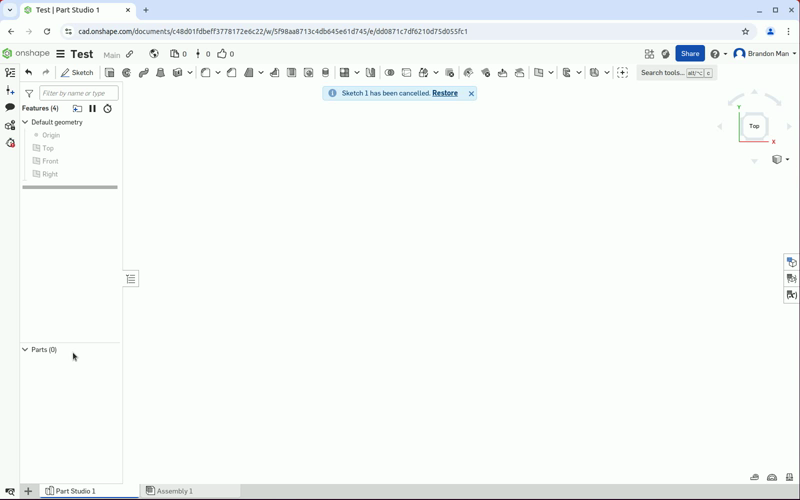
key(up)
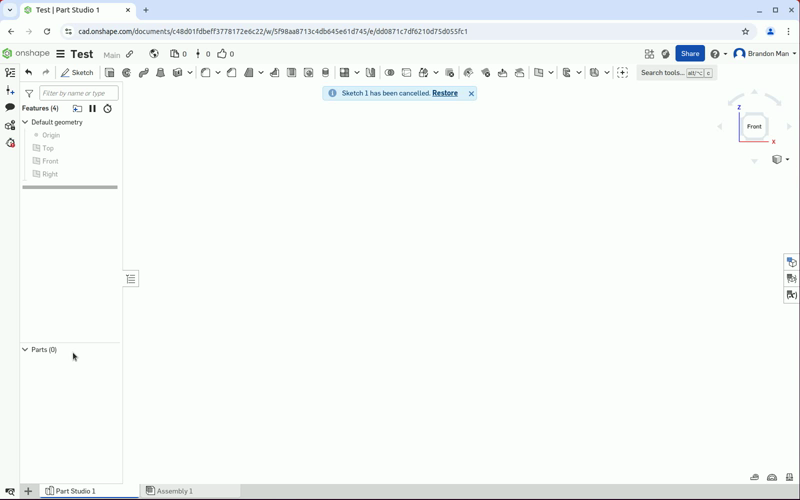
key_up(shift)
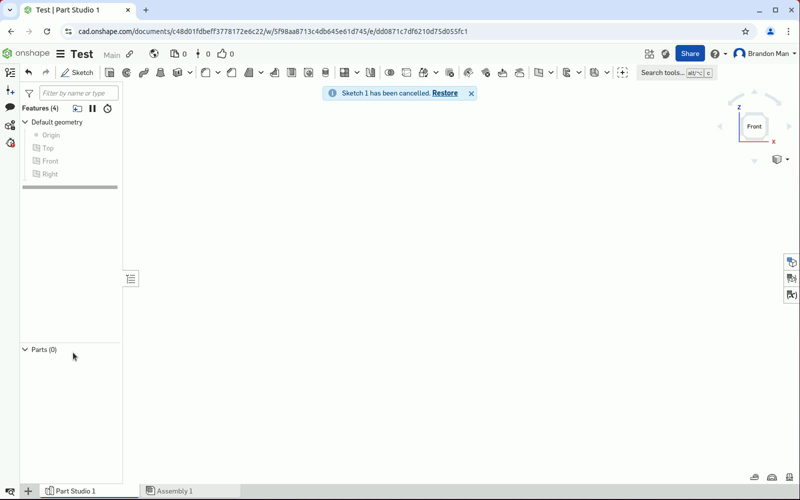
mouse_move(73, 352)
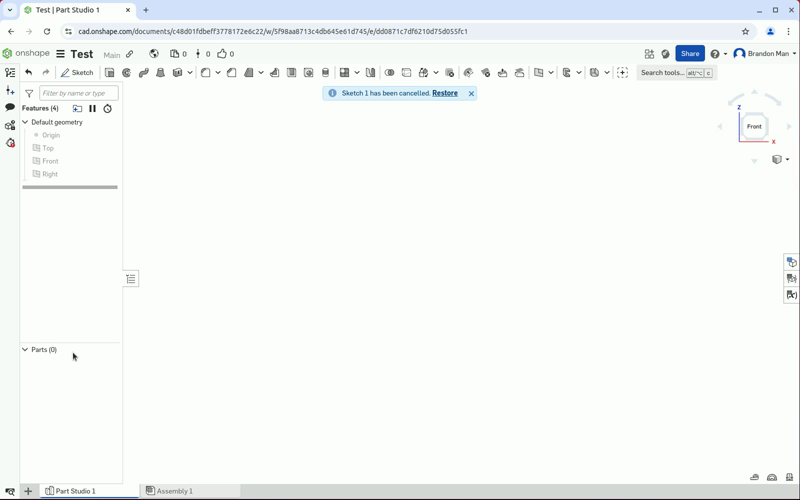
key(shift+y)
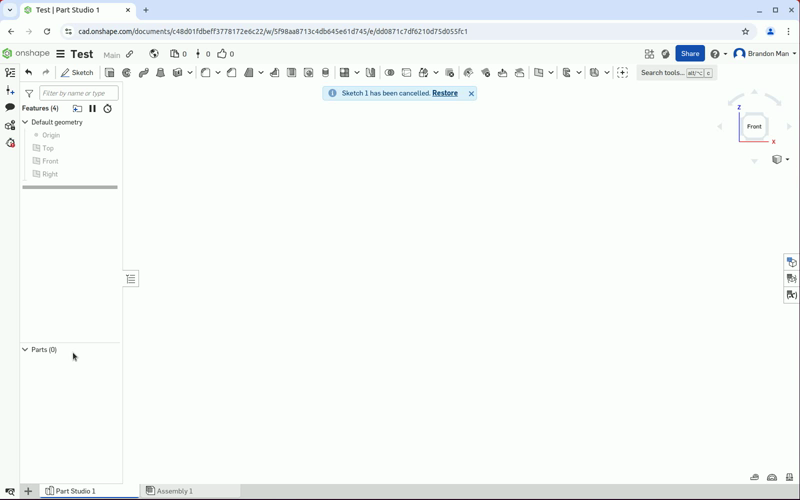
key(shift+s)
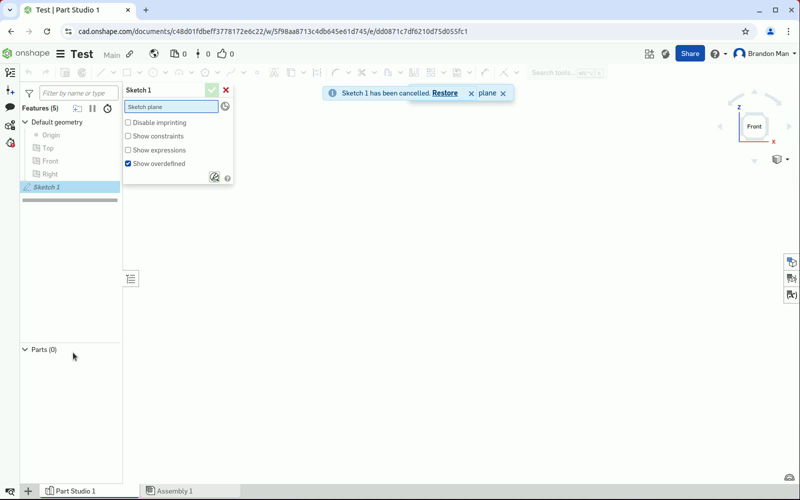
mouse_move(73, 163)
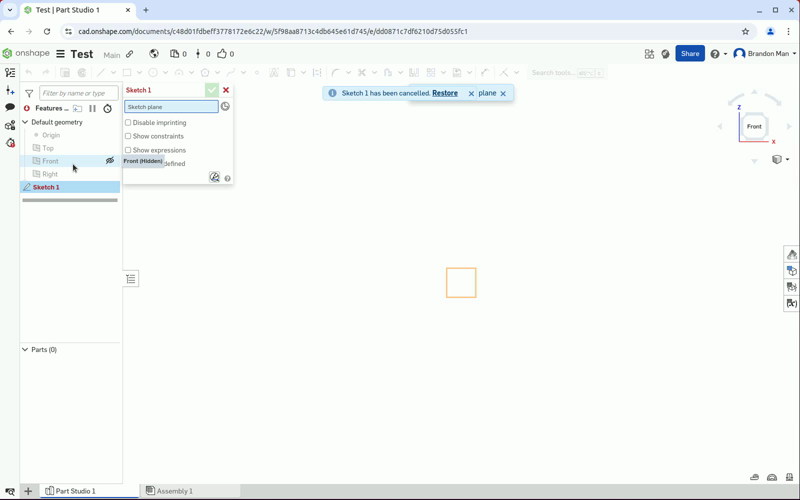
click(73, 163)
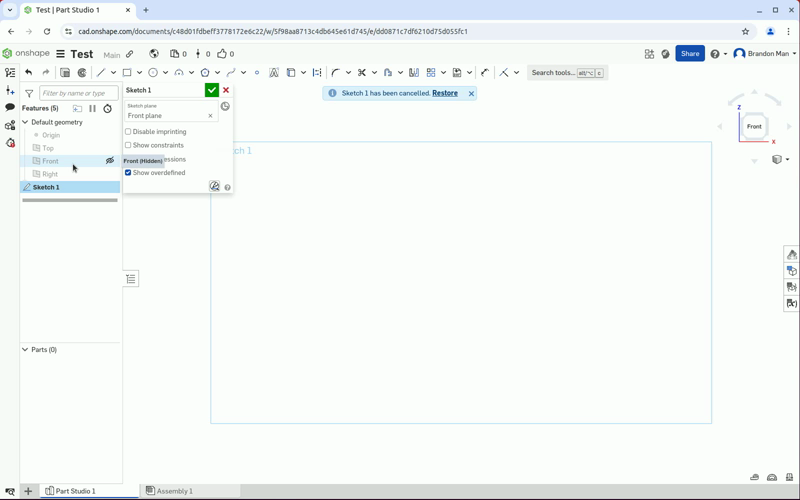
mouse_move(73, 352)
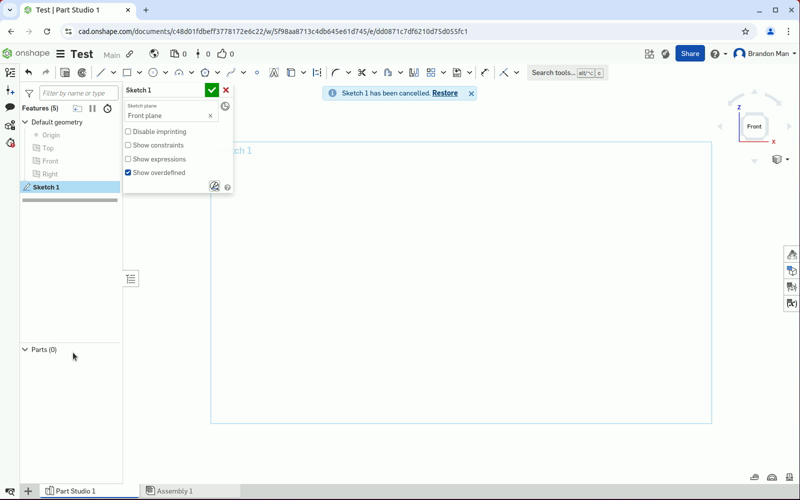
key(y)
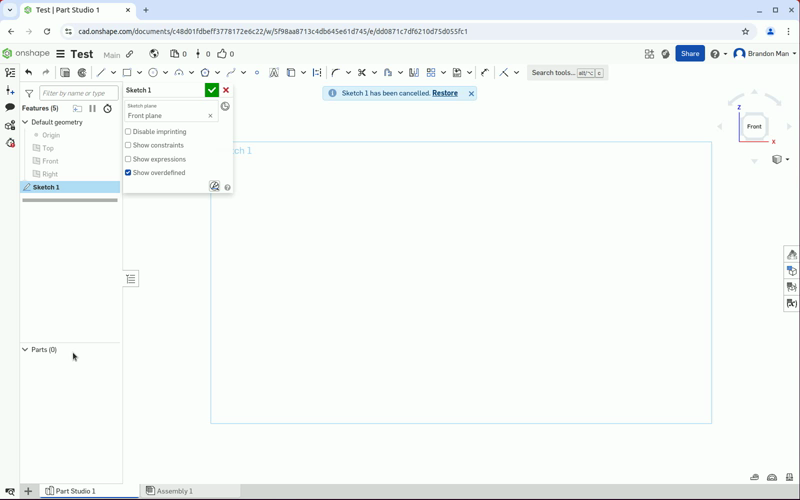
key(l)
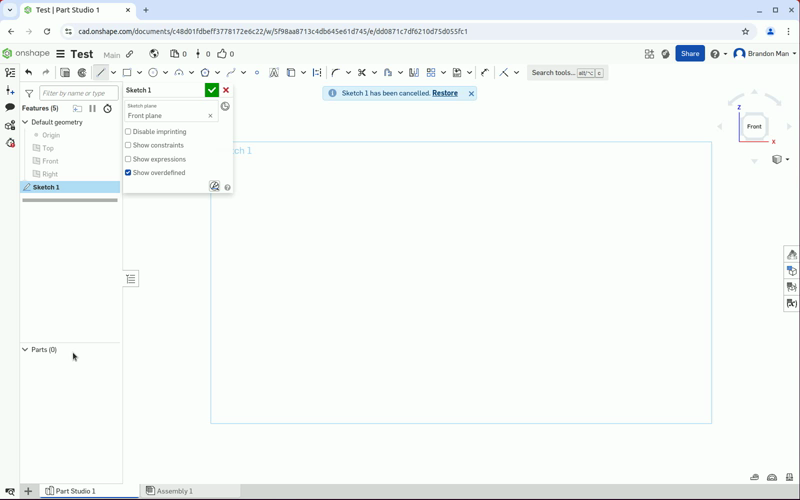
key_down(shift)
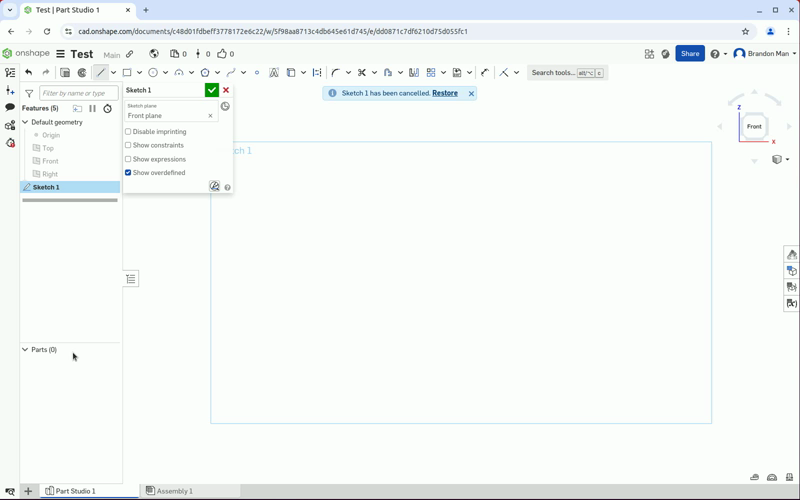
mouse_move(348, 237)
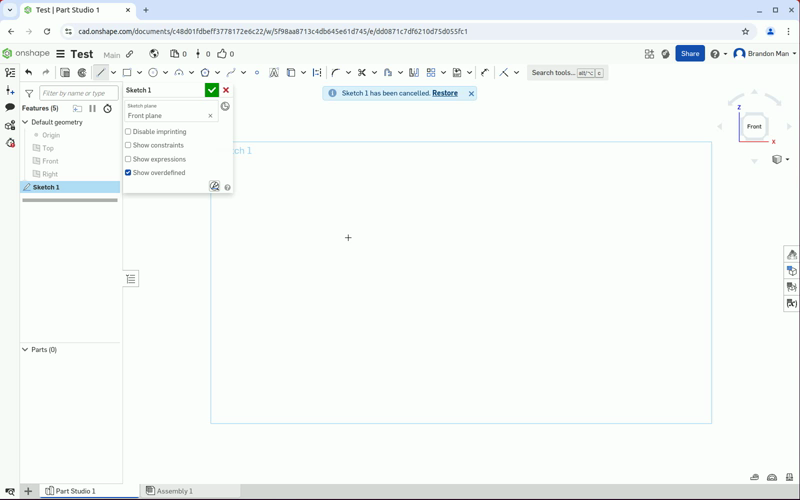
click(348, 237)
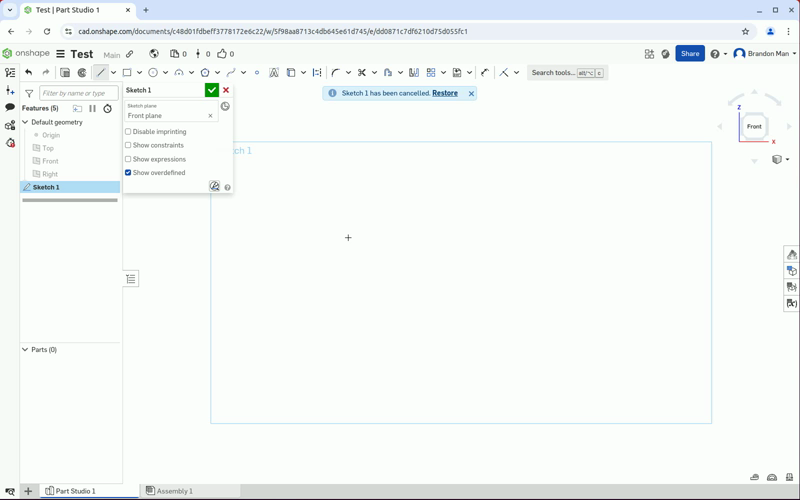
key_up(shift)
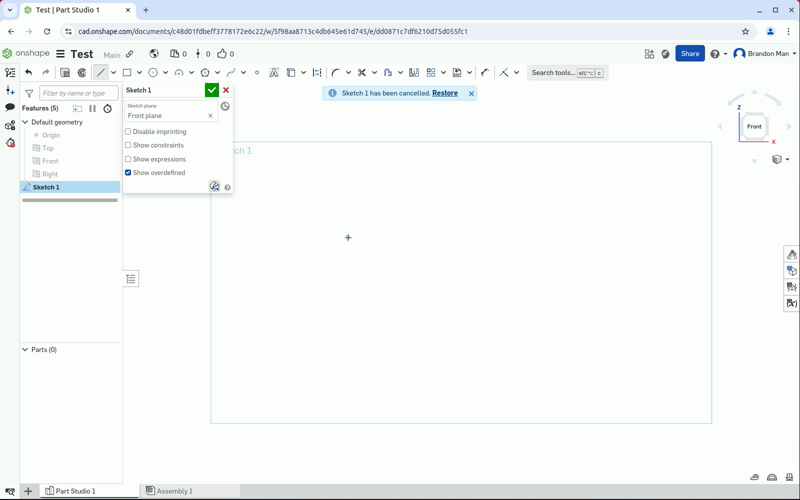
key_down(shift)
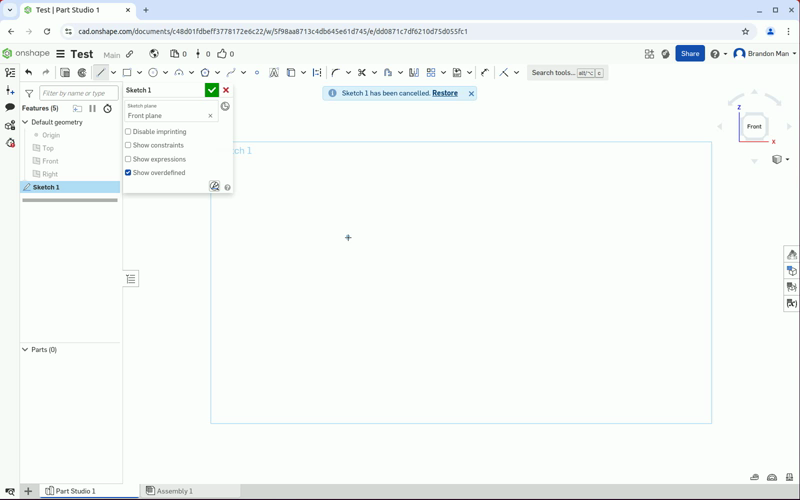
mouse_move(521, 237)
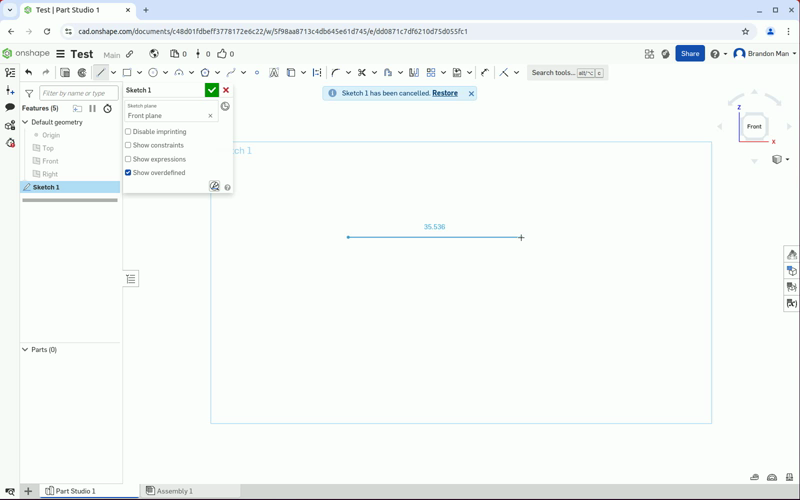
click(521, 237)
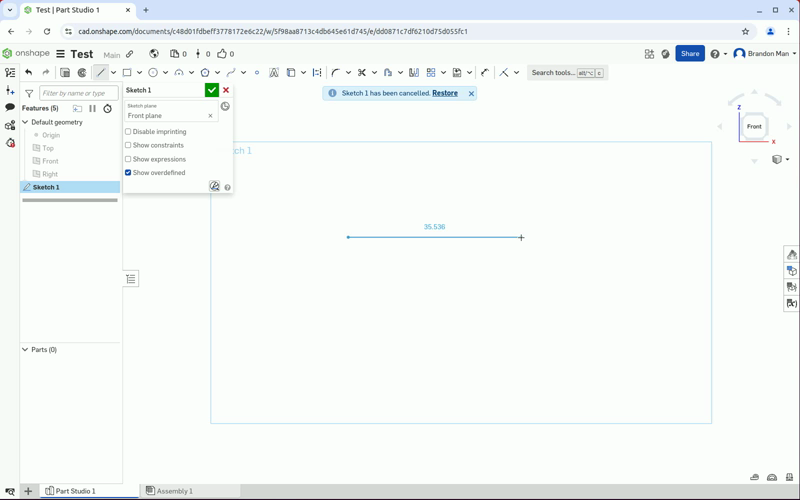
key_up(shift)
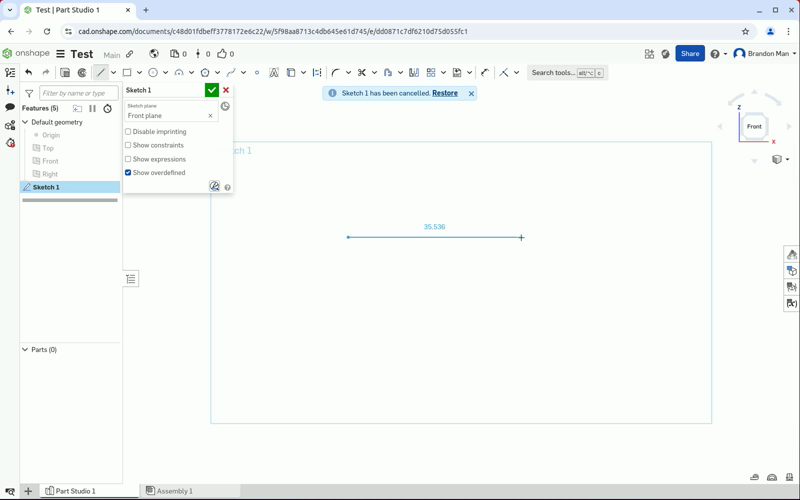
key_down(shift)
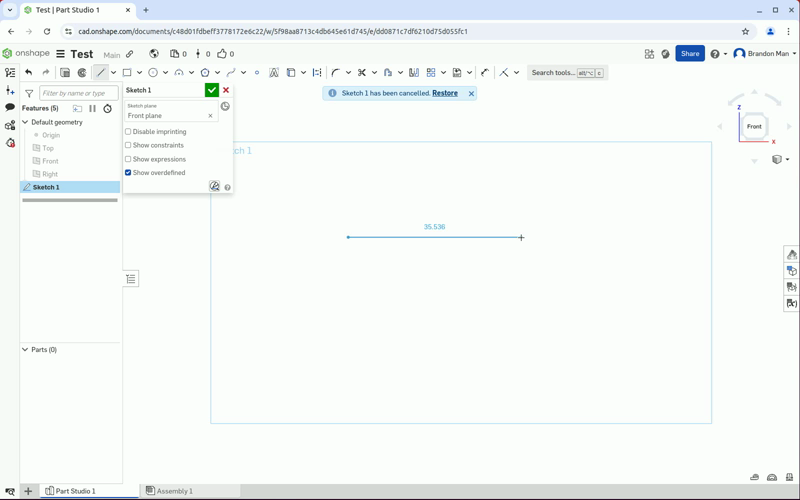
mouse_move(551, 237)
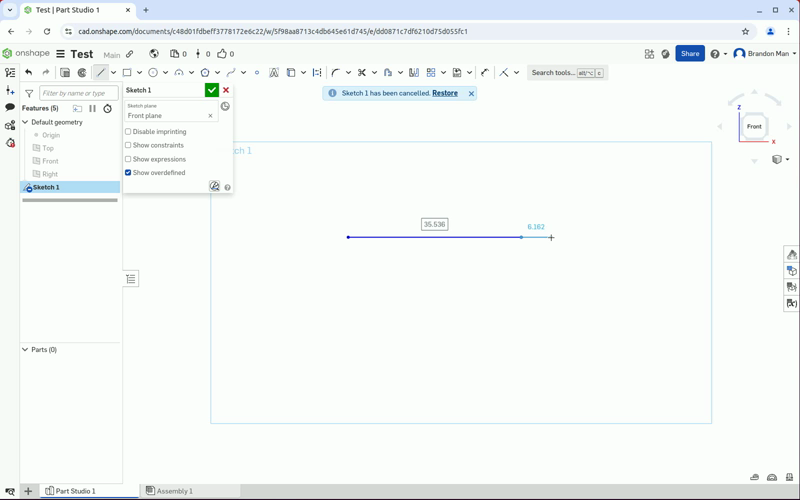
mouse_move(521, 222)
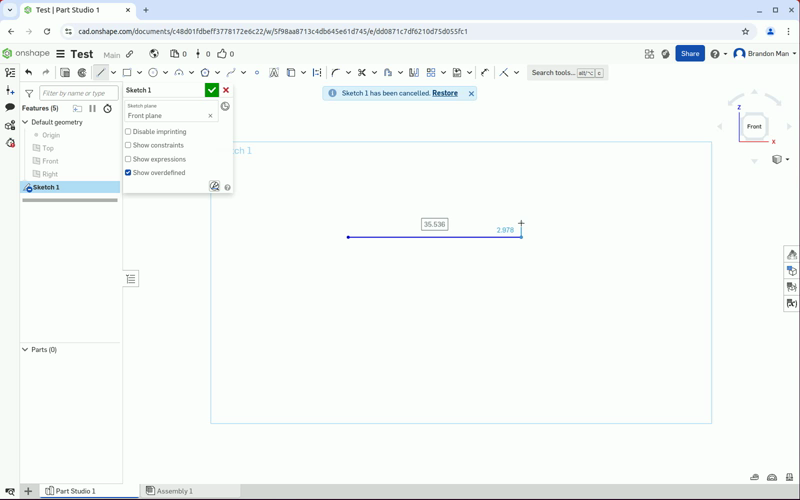
click(521, 222)
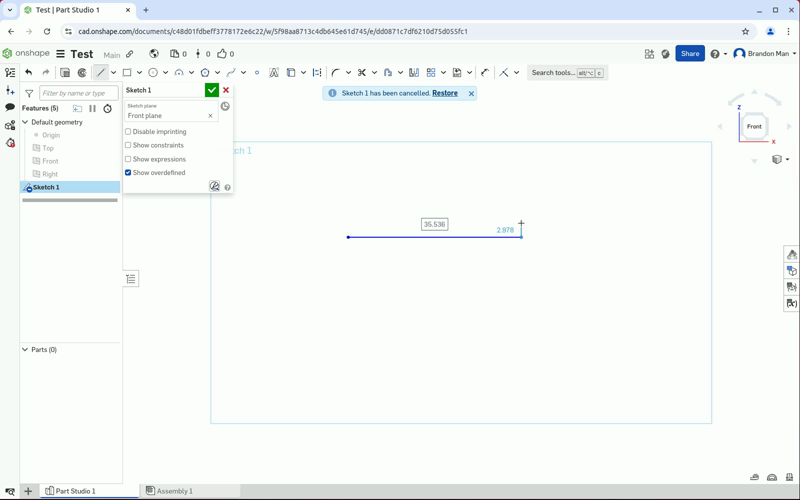
key_up(shift)
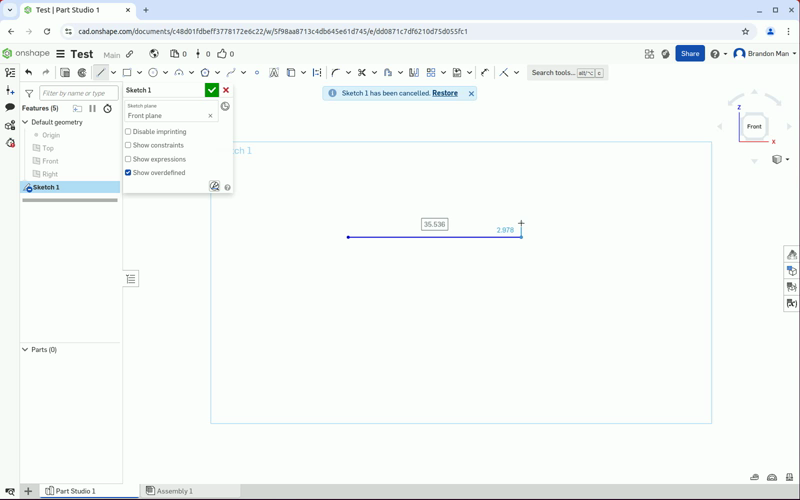
key_down(shift)
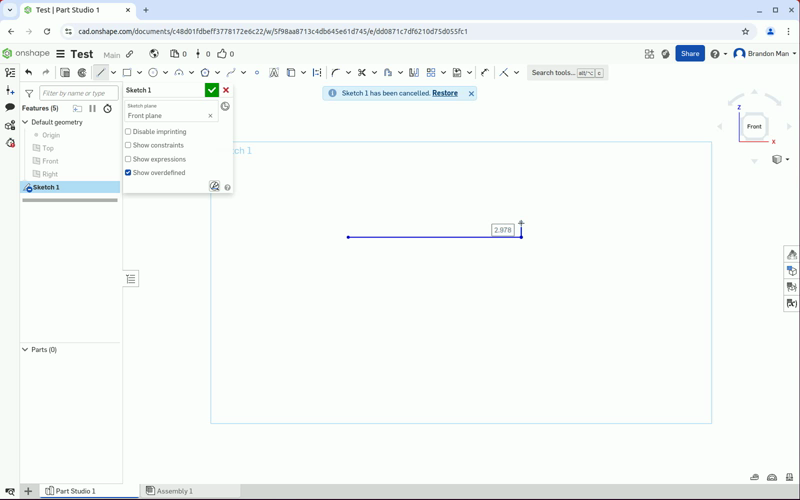
mouse_move(551, 222)
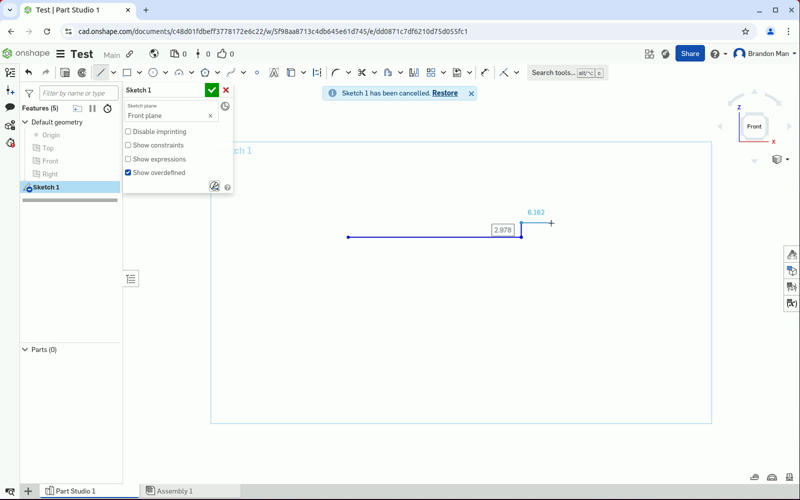
mouse_move(484, 222)
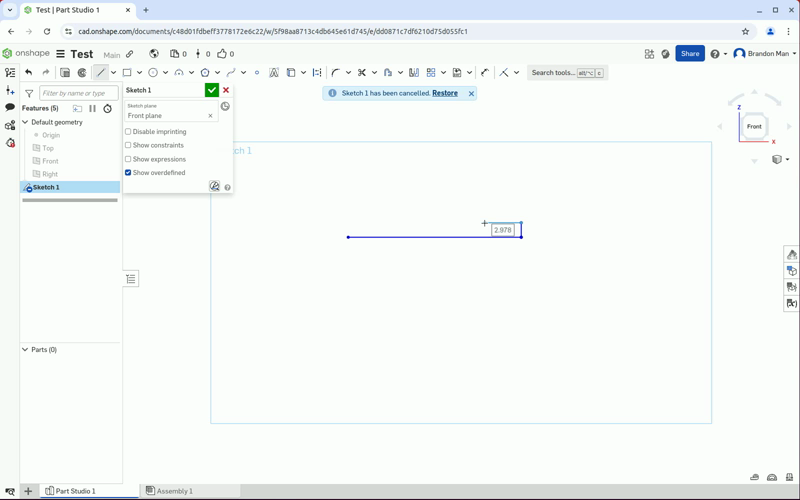
click(484, 222)
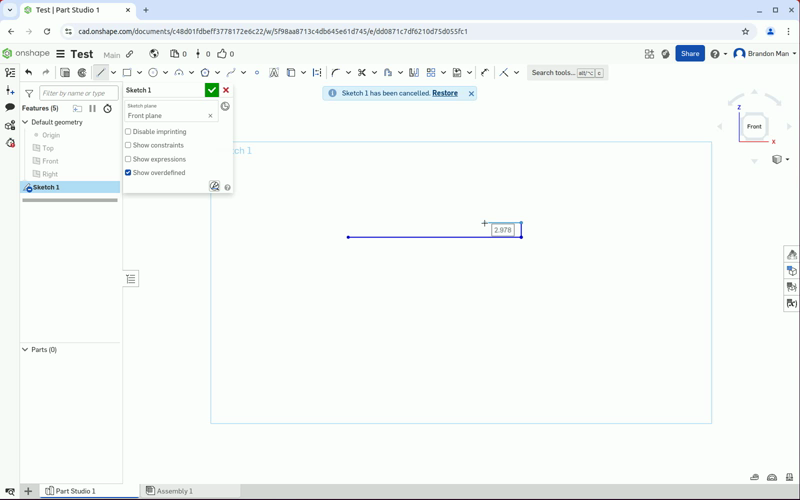
key_up(shift)
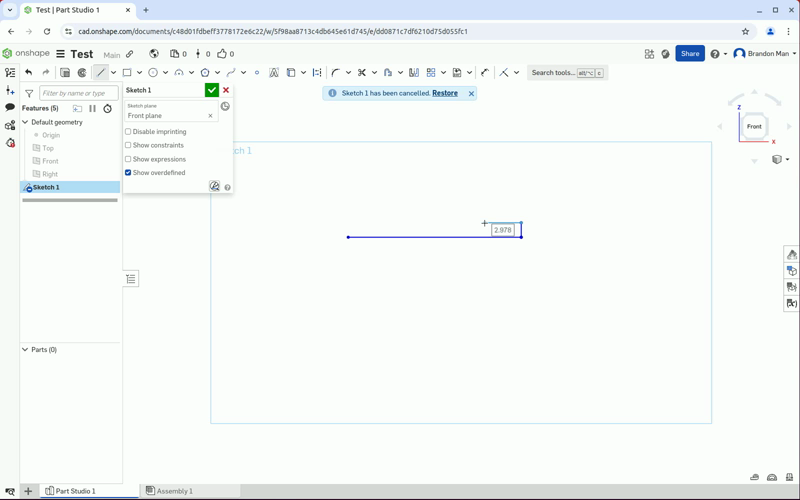
key_down(shift)
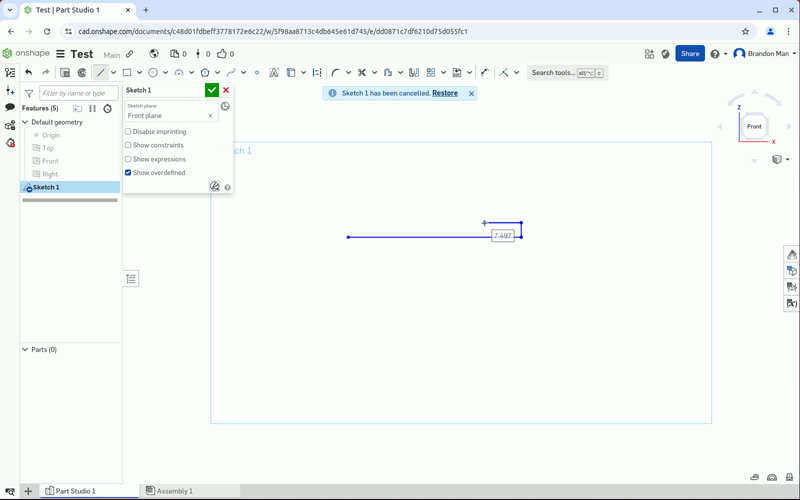
mouse_move(514, 222)
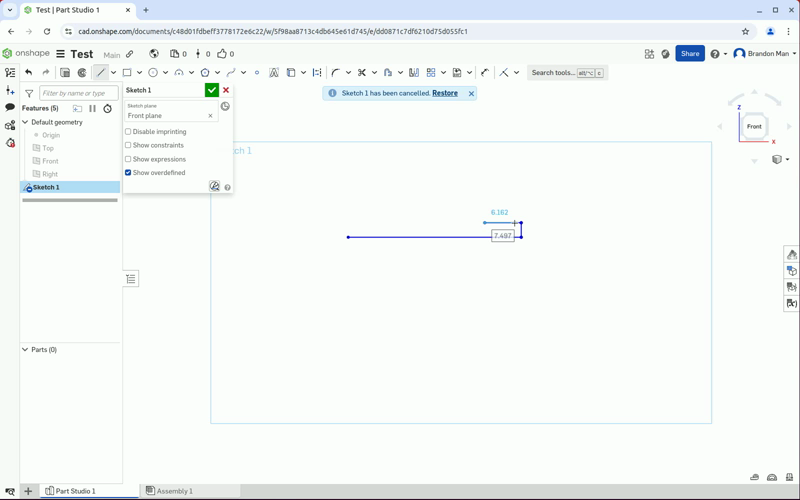
mouse_move(484, 186)
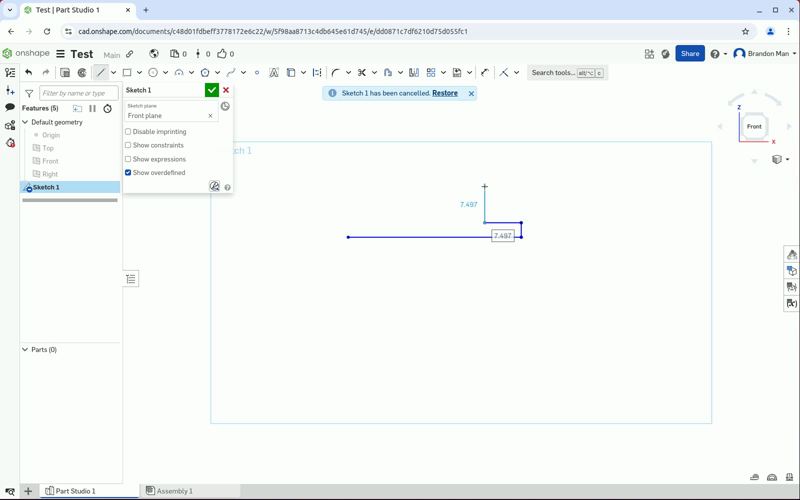
click(484, 186)
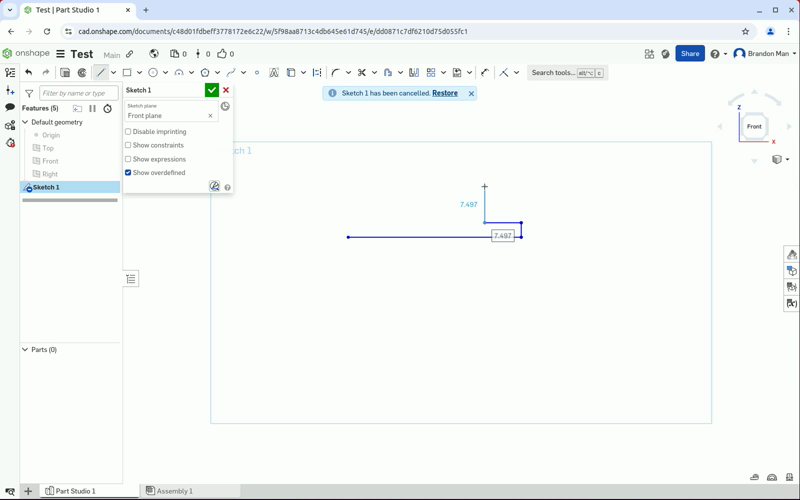
key_up(shift)
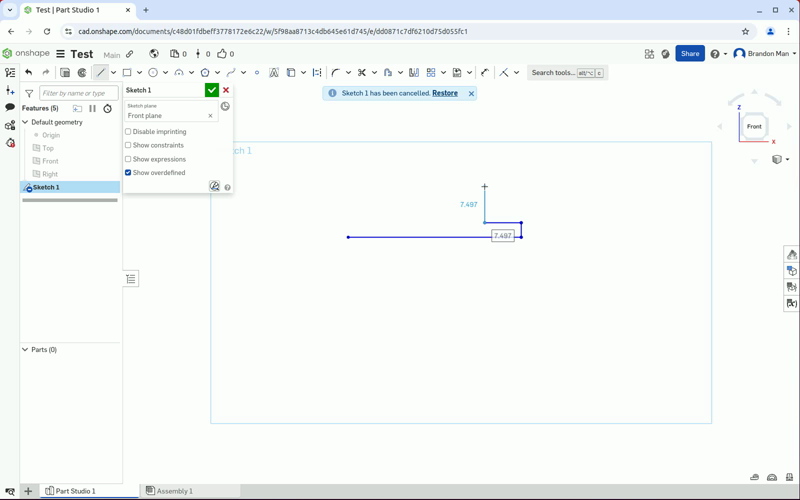
key_down(shift)
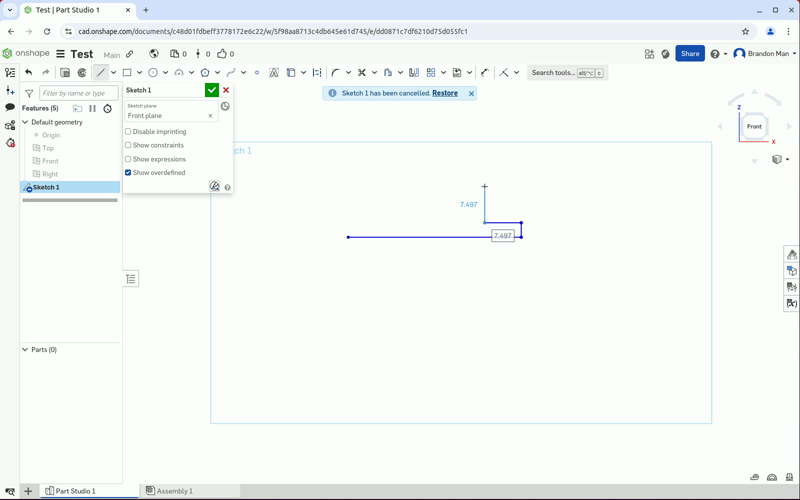
mouse_move(514, 186)
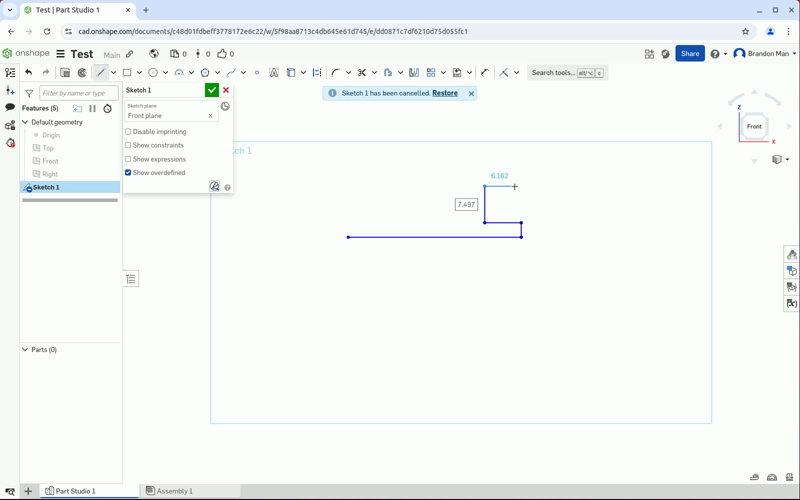
mouse_move(470, 186)
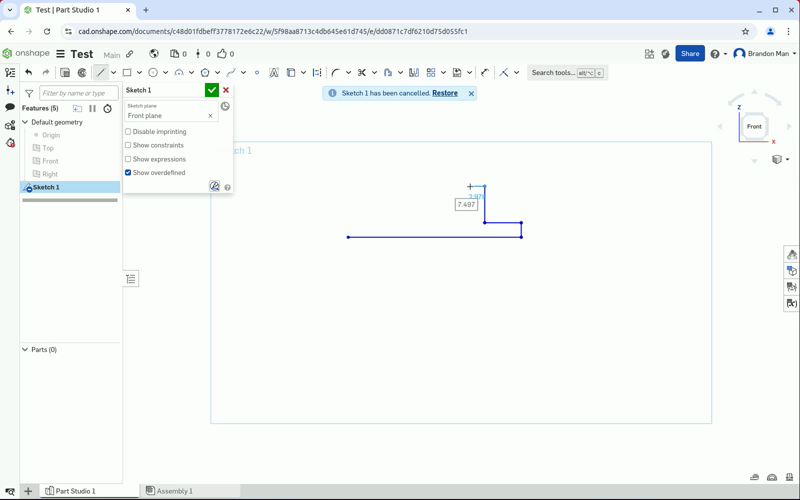
click(470, 186)
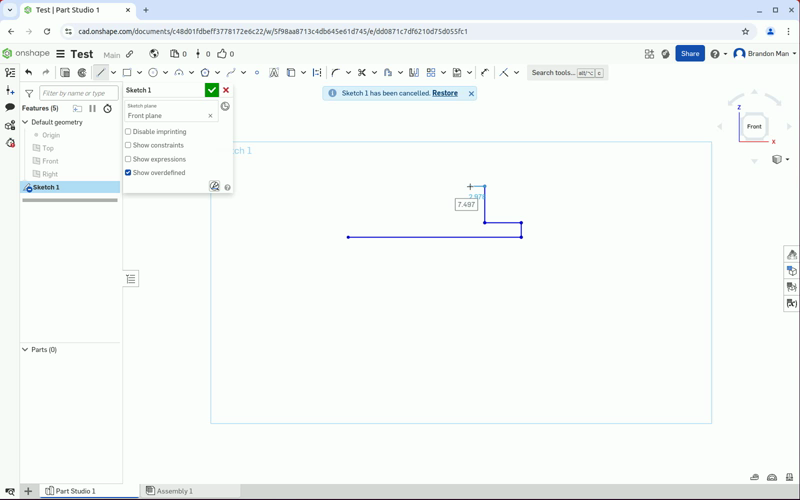
key_up(shift)
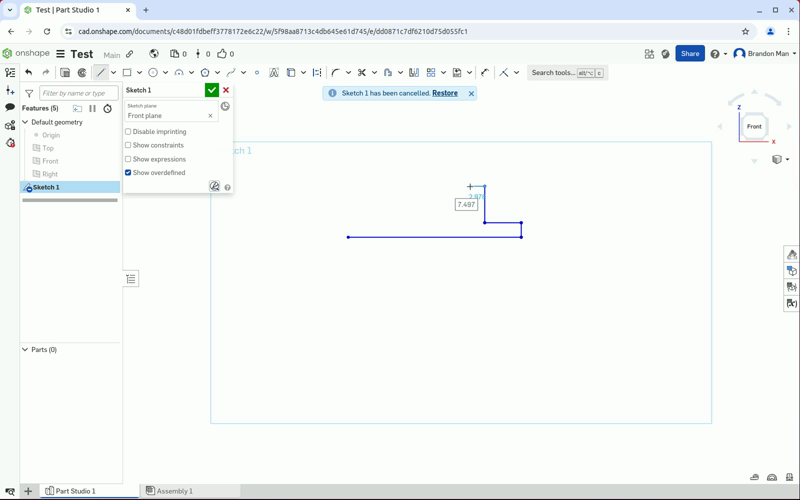
key(esc)
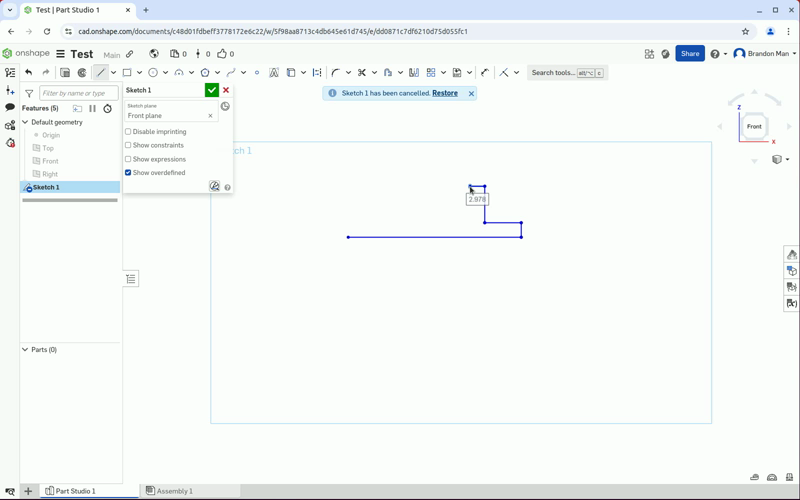
key(a)
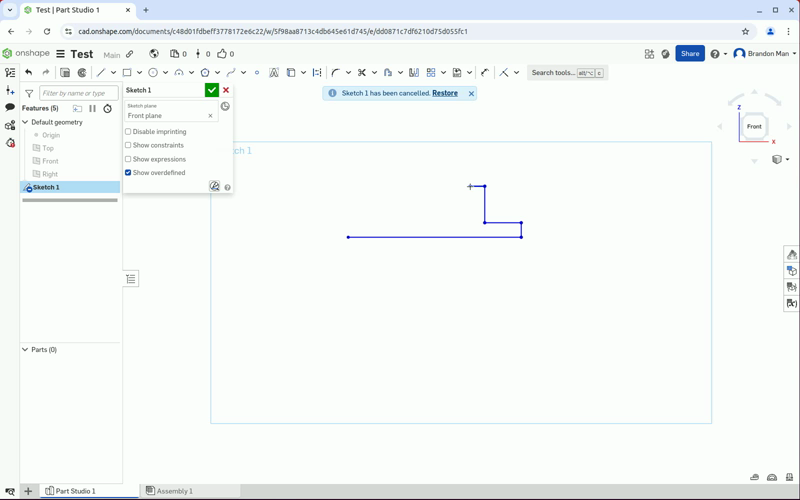
mouse_move(470, 186)
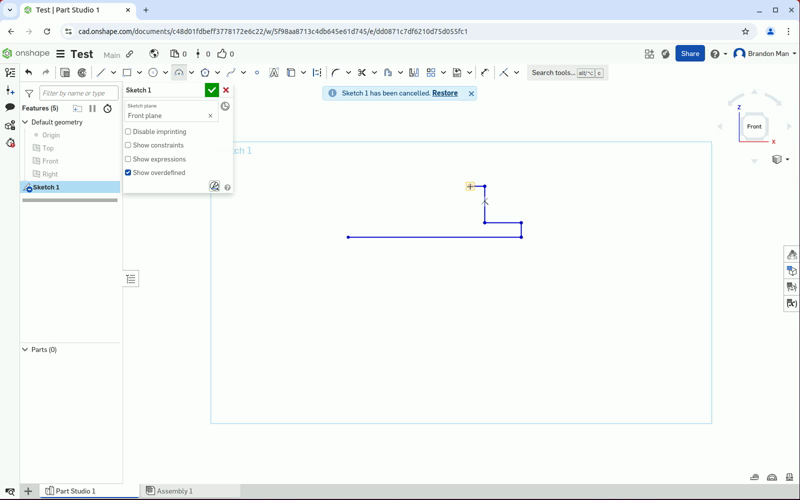
click(470, 186)
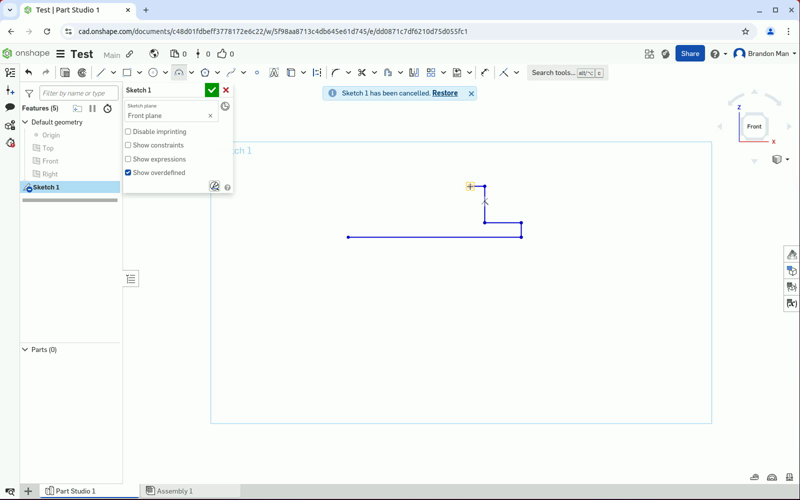
key_down(shift)
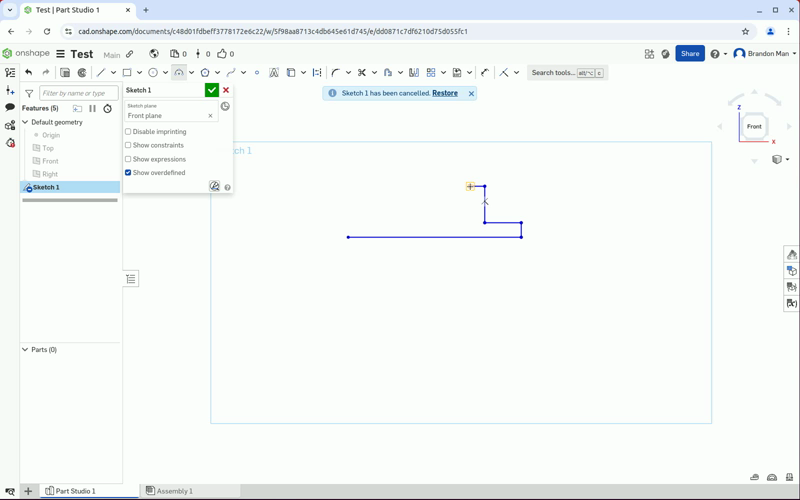
mouse_move(399, 186)
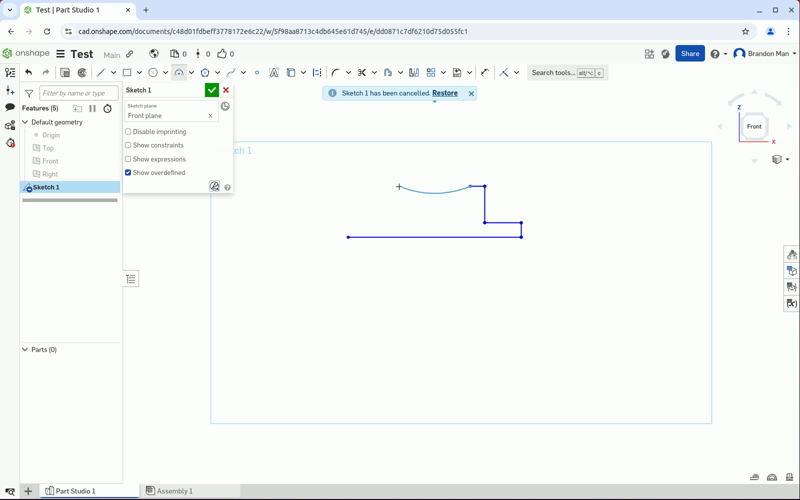
click(399, 186)
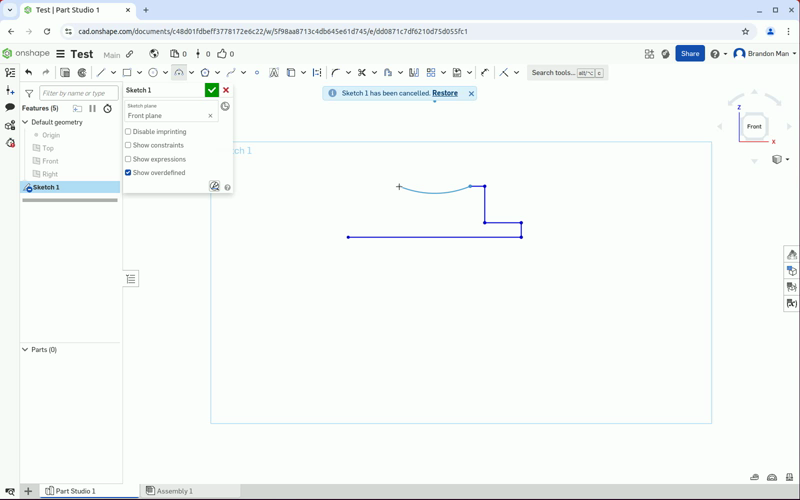
mouse_move(434, 221)
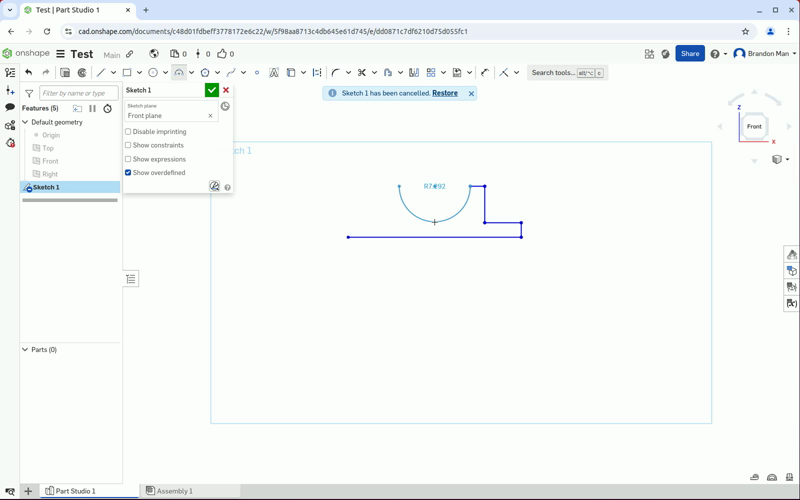
click(434, 221)
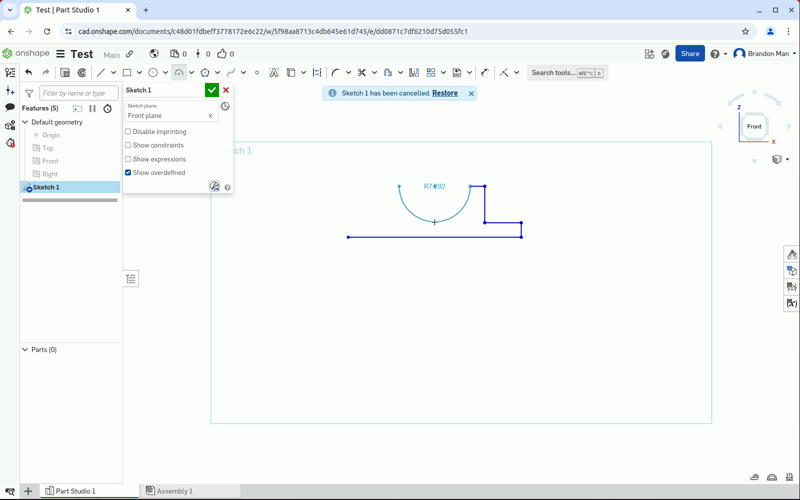
key_up(shift)
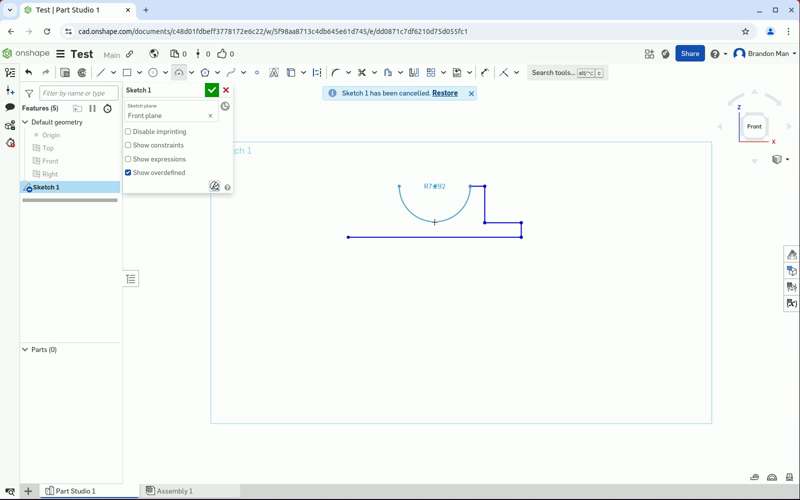
key(esc)
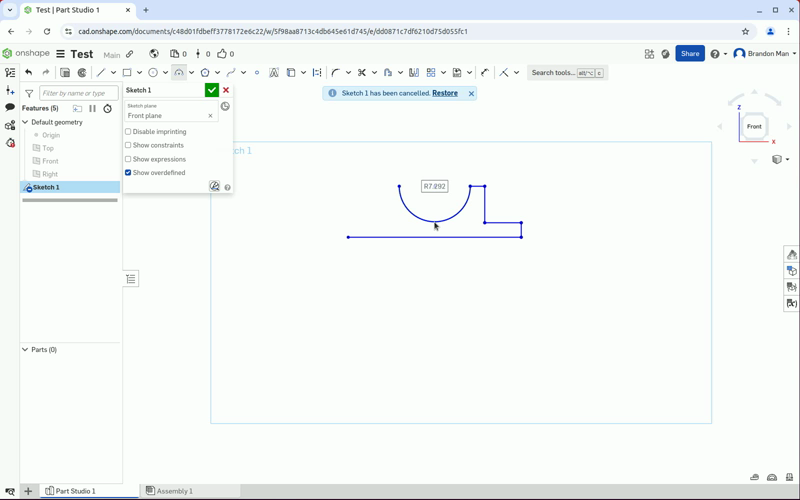
key(l)
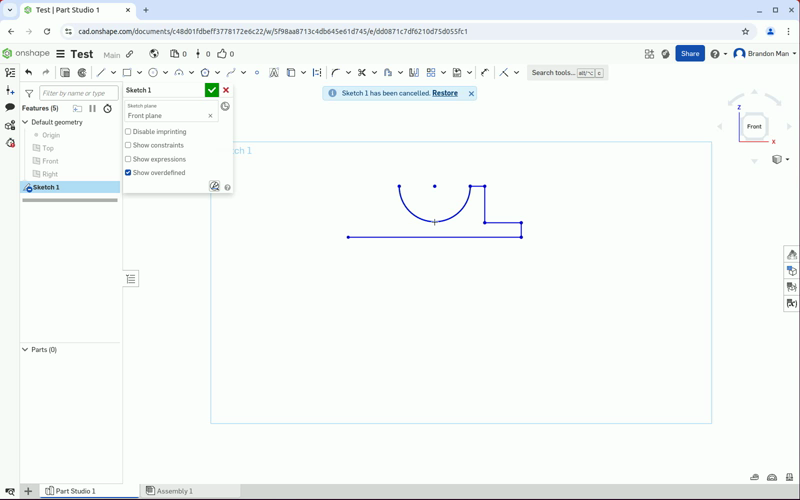
mouse_move(399, 186)
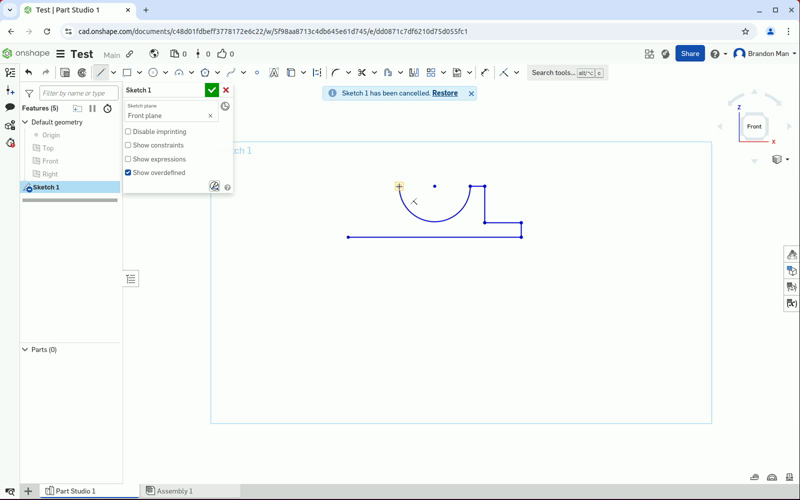
click(399, 186)
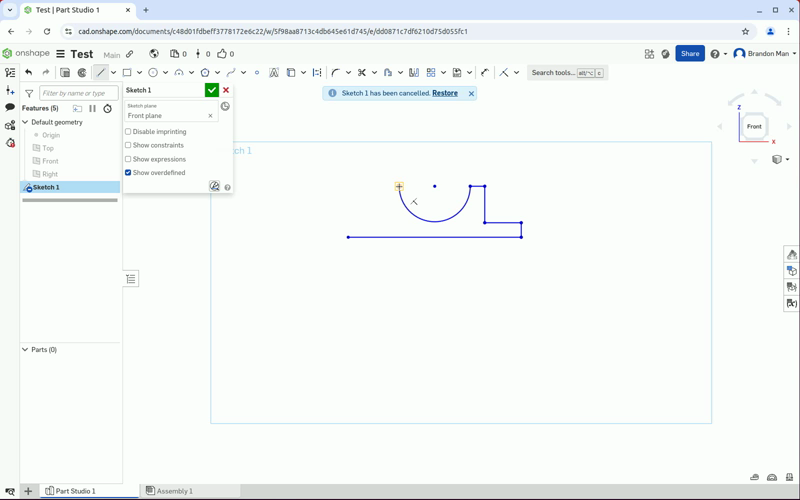
key_down(shift)
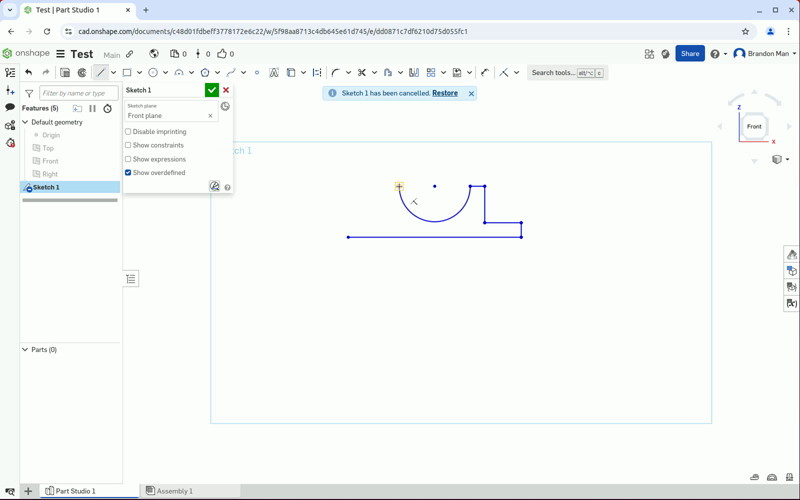
mouse_move(429, 186)
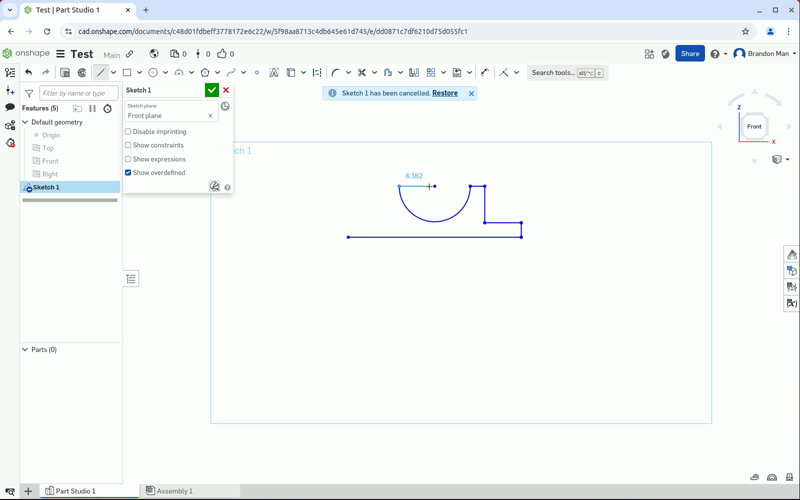
mouse_move(384, 186)
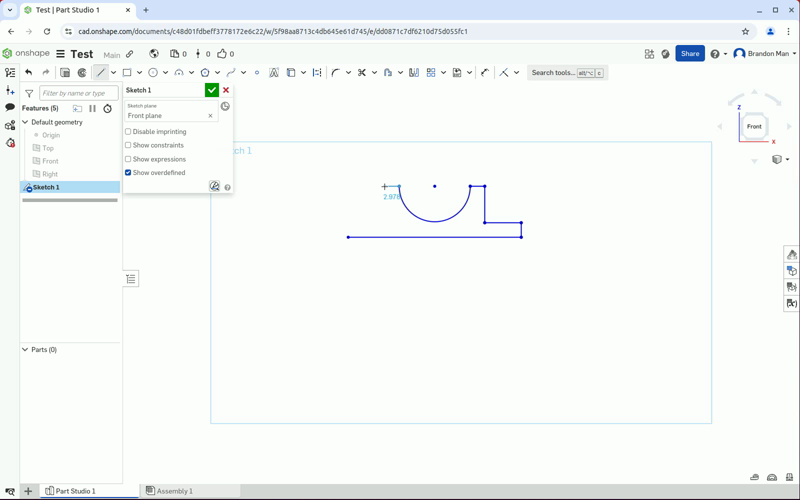
click(384, 186)
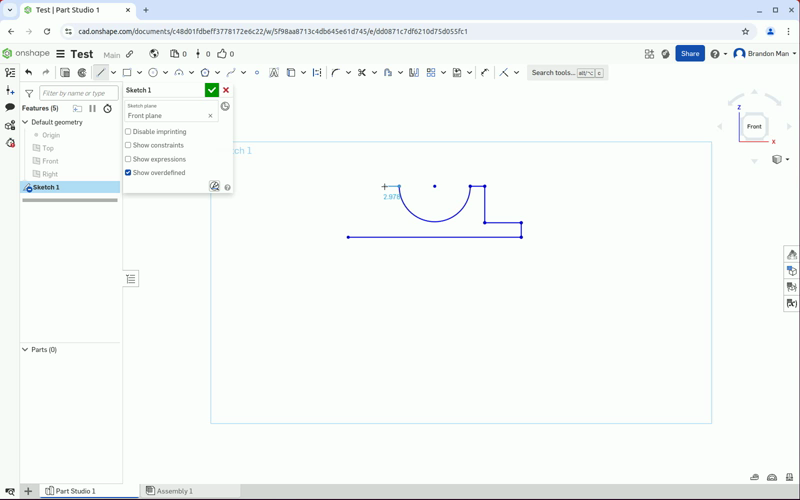
key_up(shift)
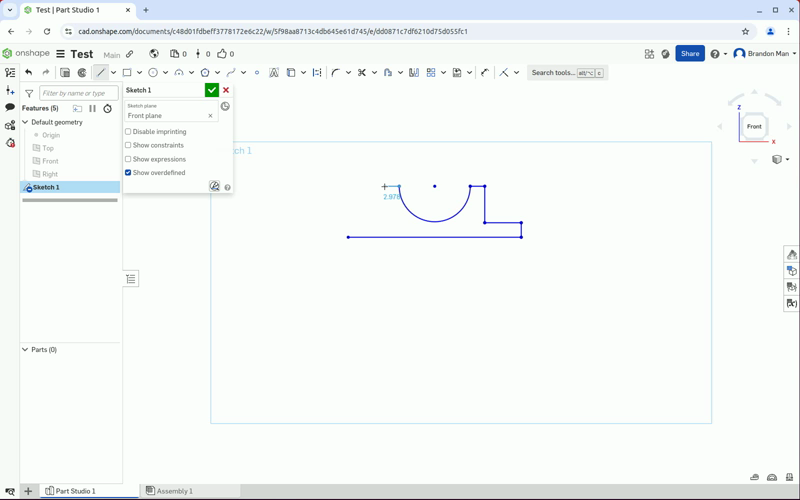
key_down(shift)
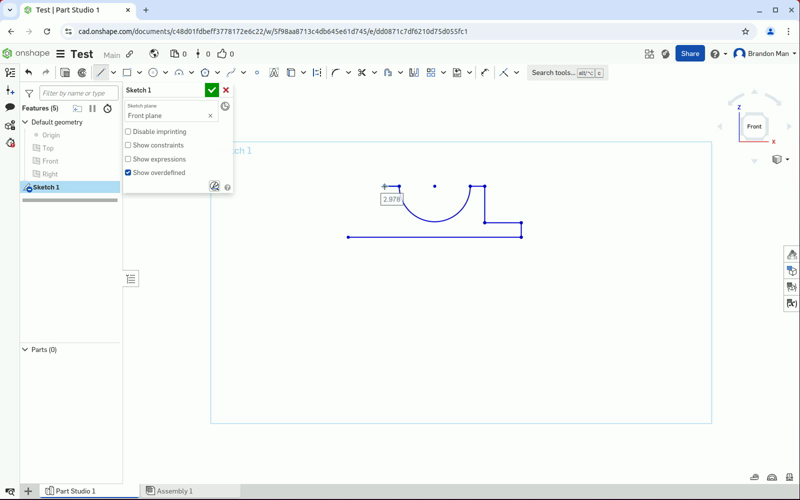
mouse_move(414, 186)
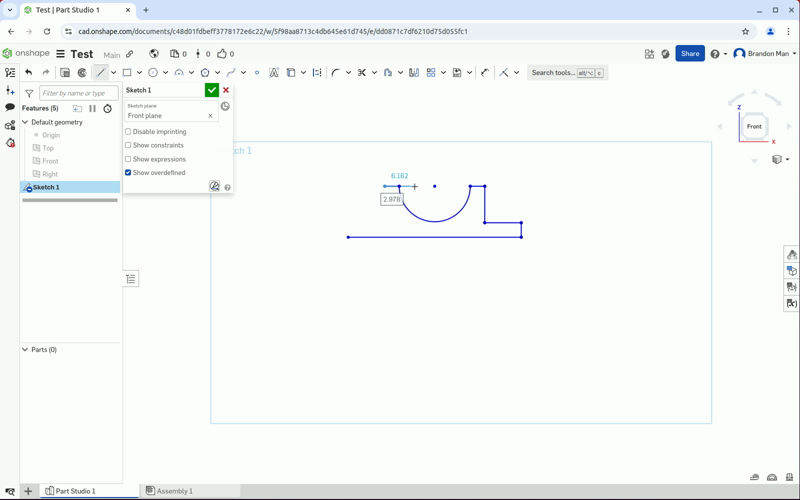
mouse_move(384, 222)
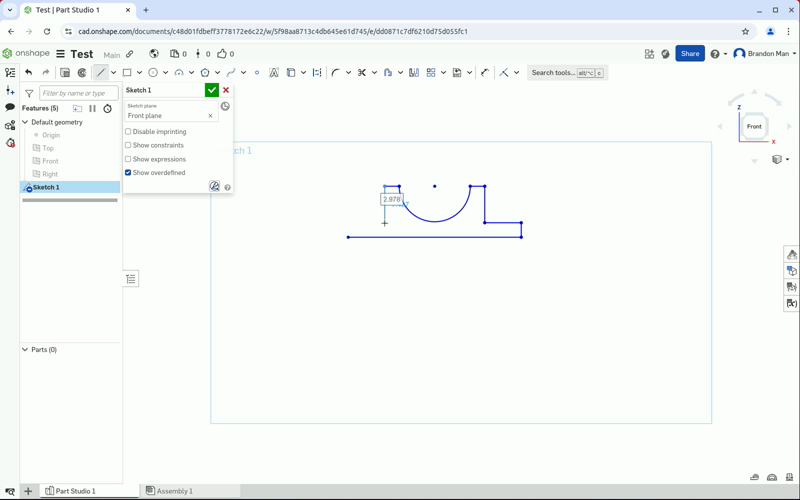
click(384, 222)
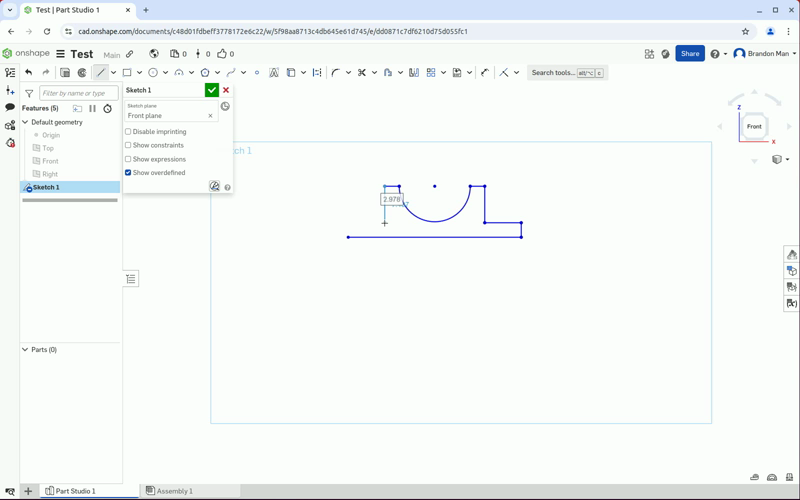
key_up(shift)
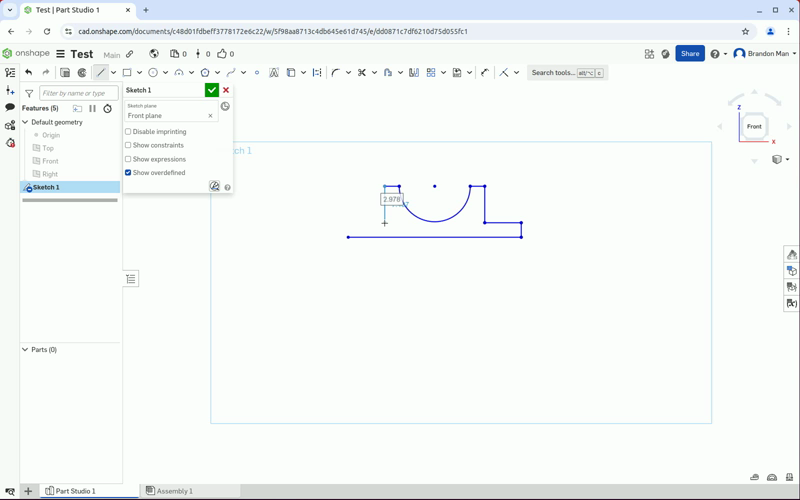
key_down(shift)
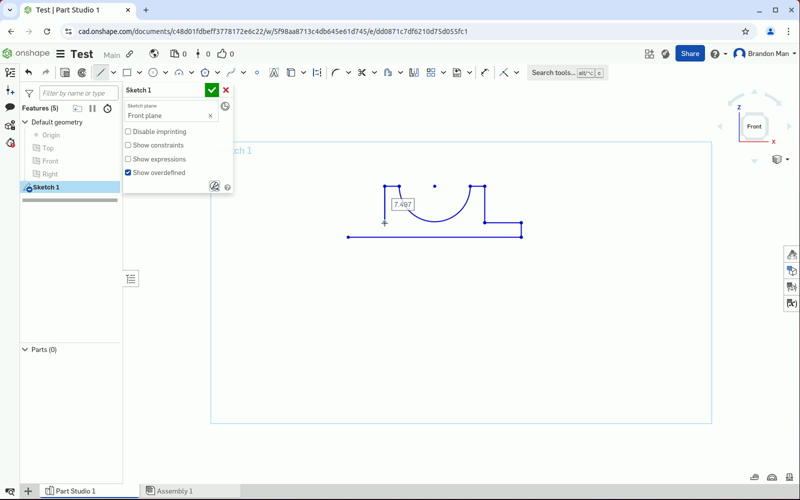
mouse_move(414, 222)
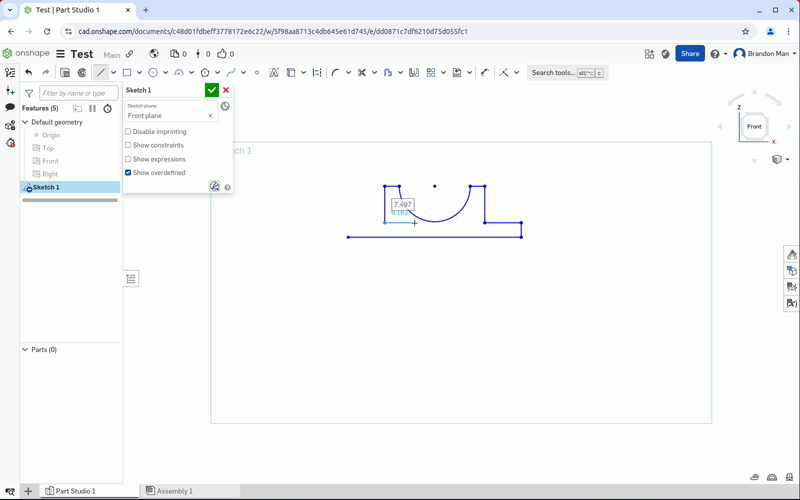
mouse_move(348, 222)
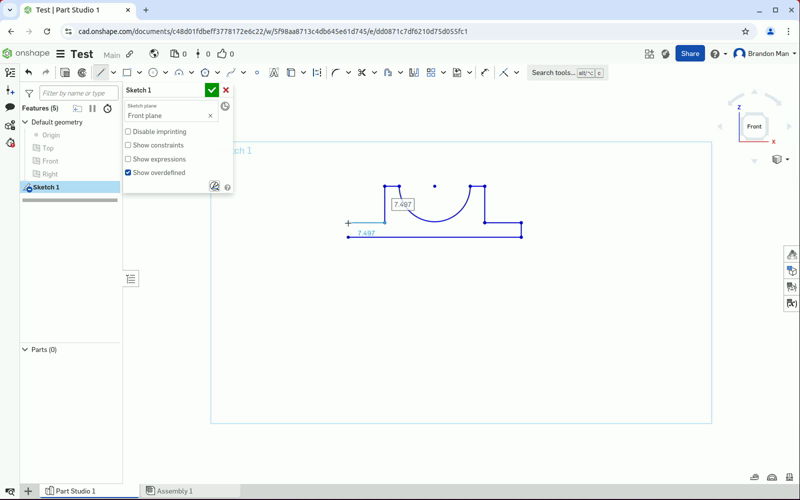
click(348, 222)
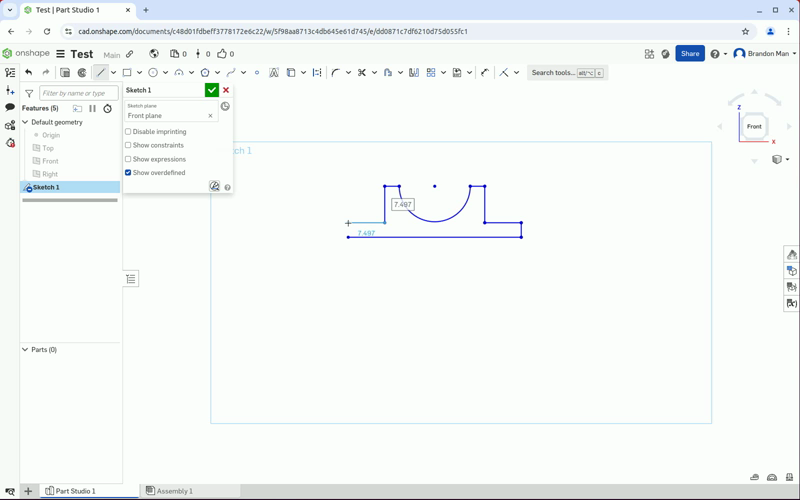
key_up(shift)
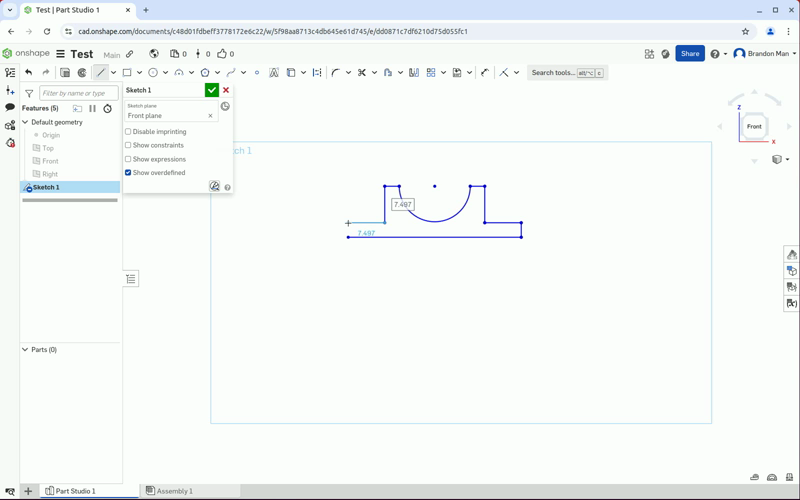
mouse_move(378, 222)
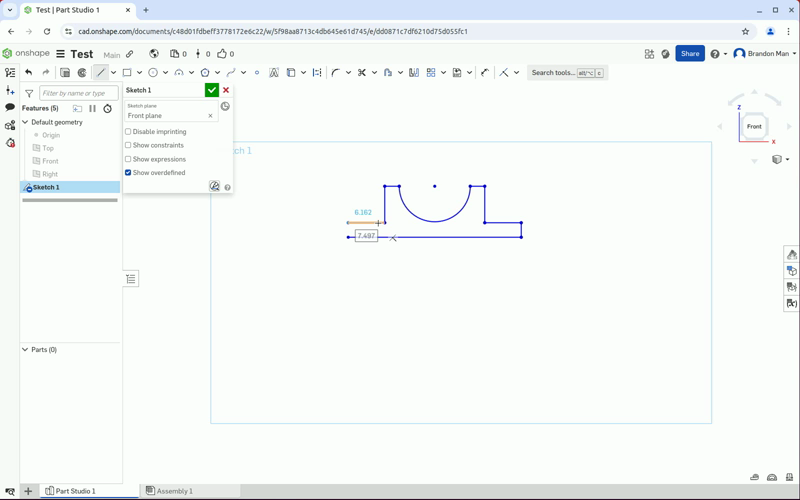
key_down(shift)
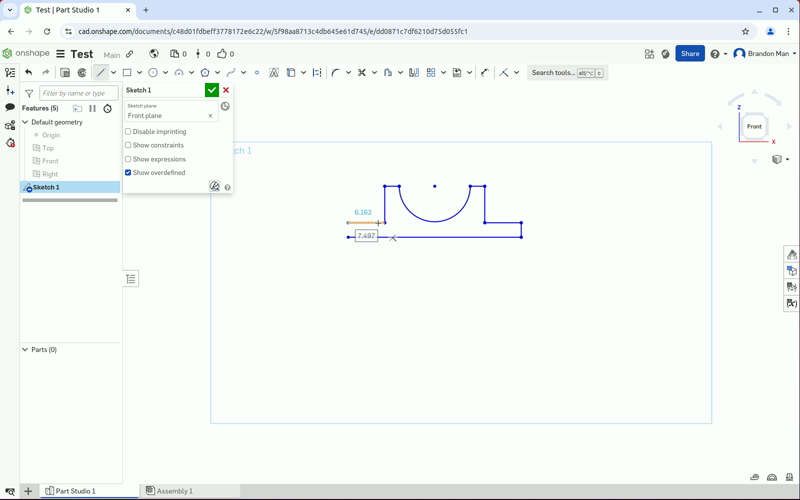
mouse_move(348, 237)
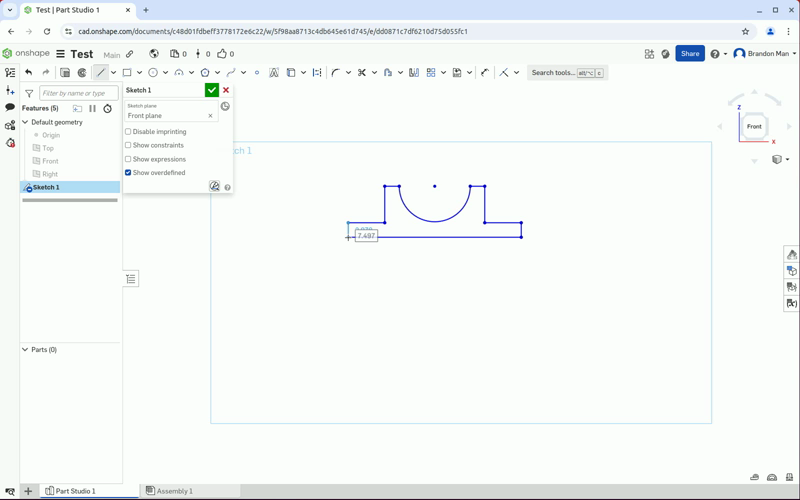
key_up(shift)
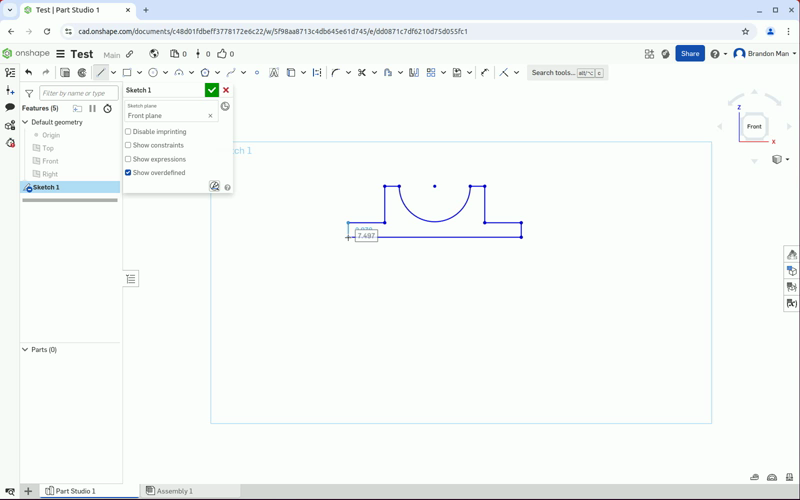
click(348, 237)
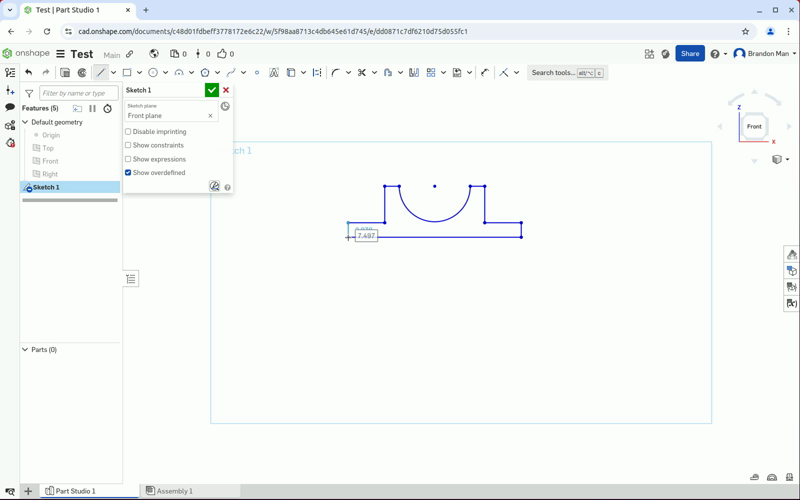
key(esc)
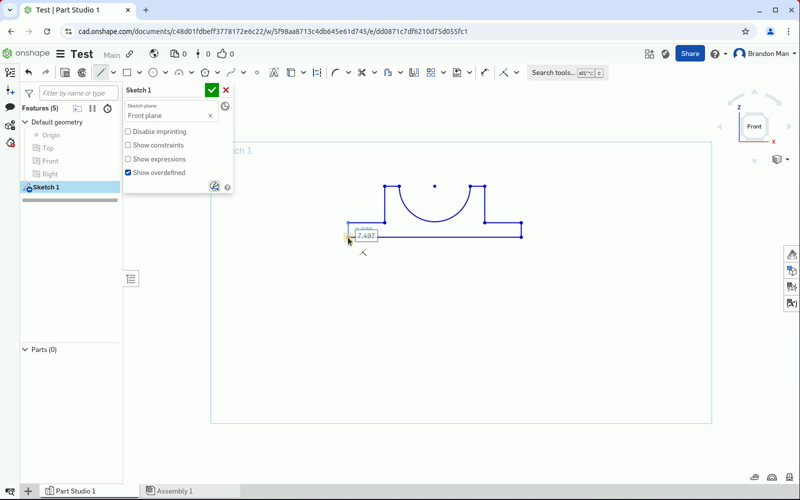
mouse_move(468, 231)
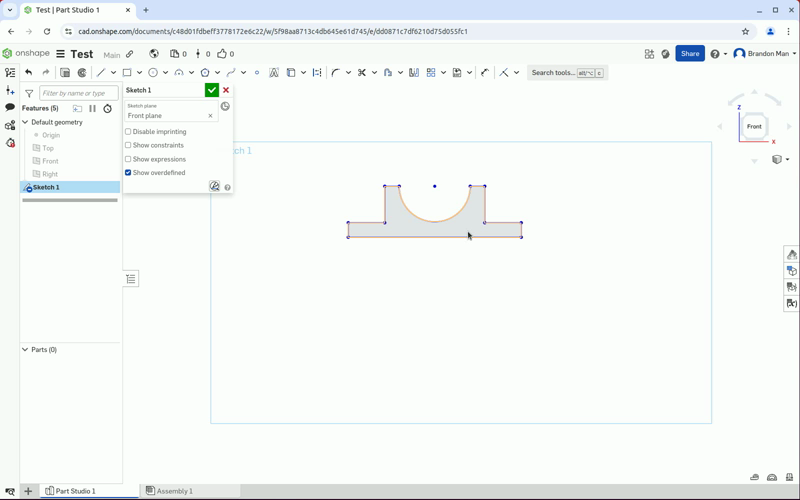
scroll(6)
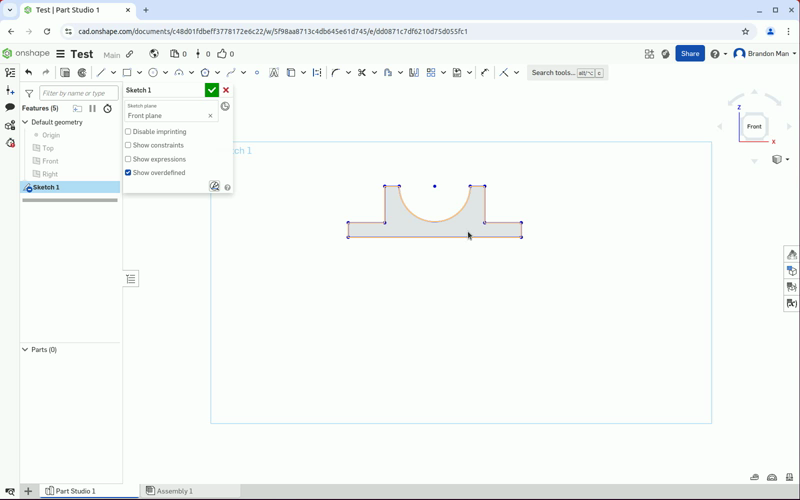
scroll(6)
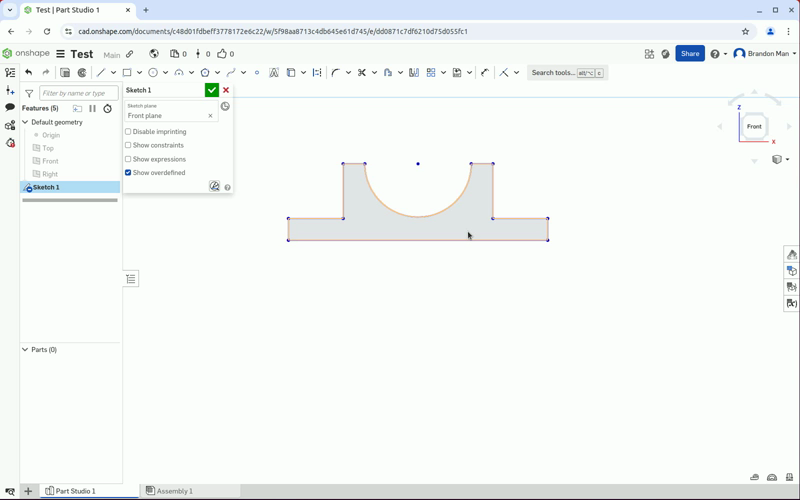
scroll(6)
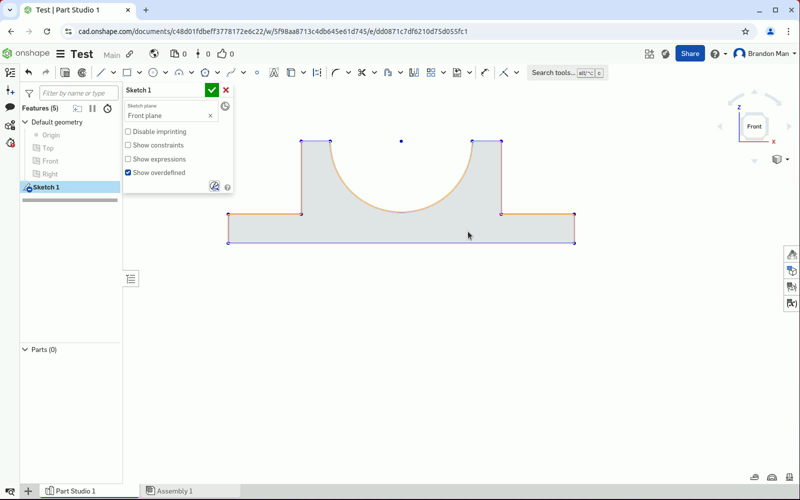
scroll(6)
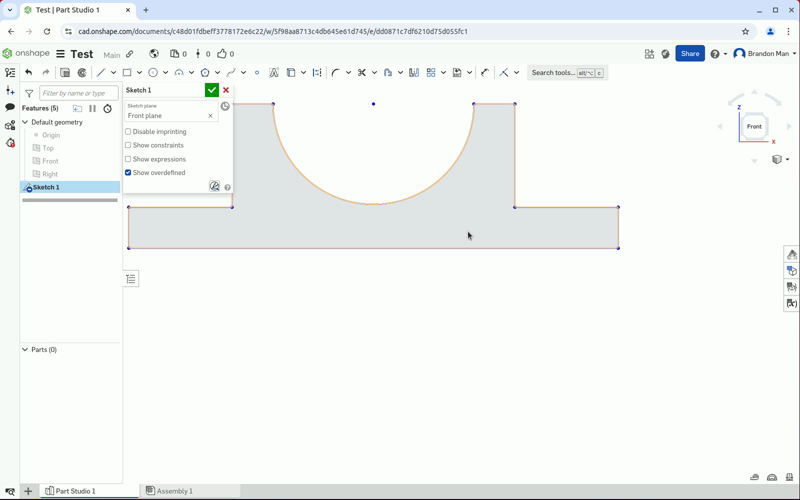
scroll(6)
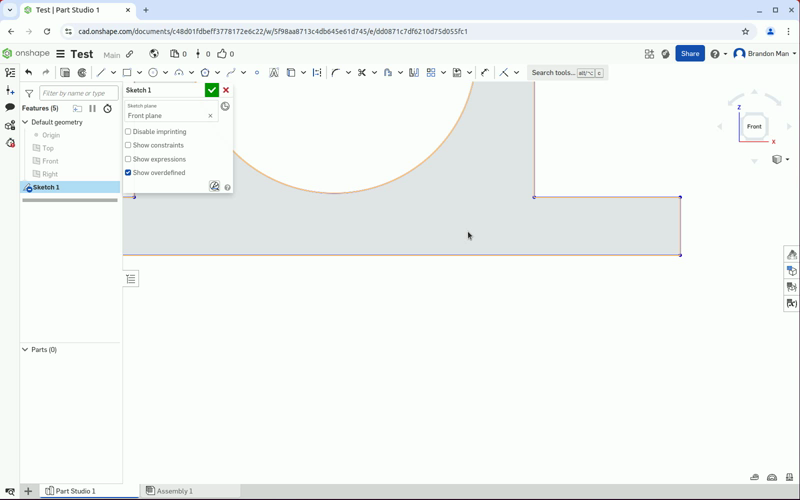
scroll(6)
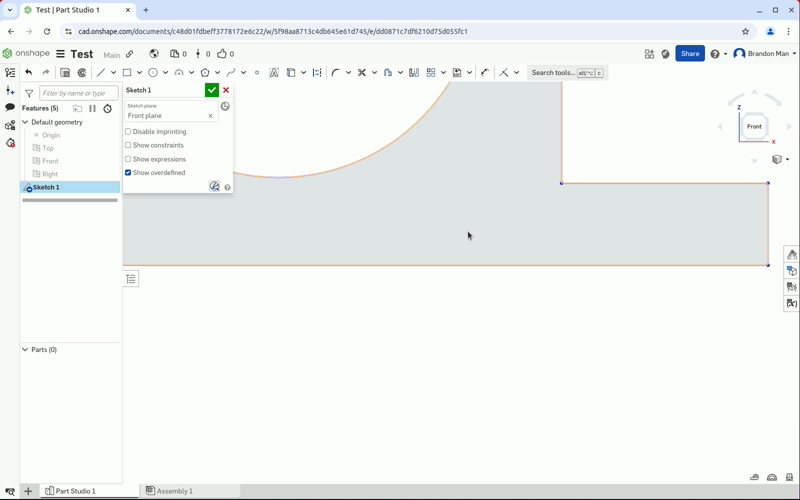
scroll(6)
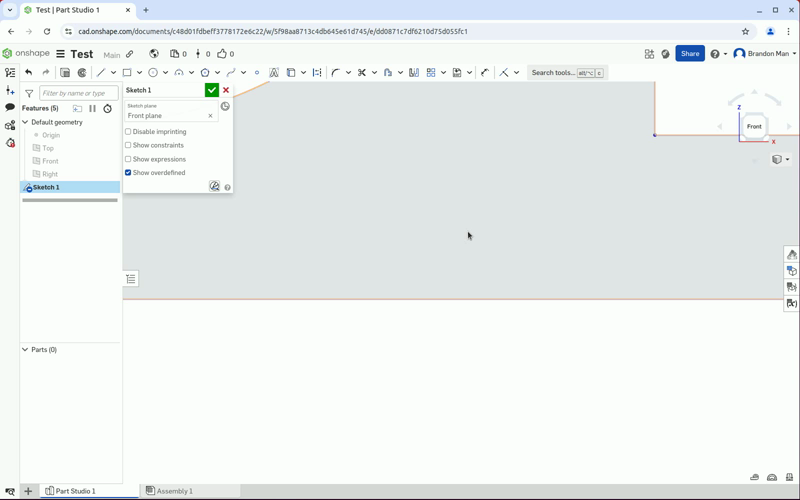
click(468, 231)
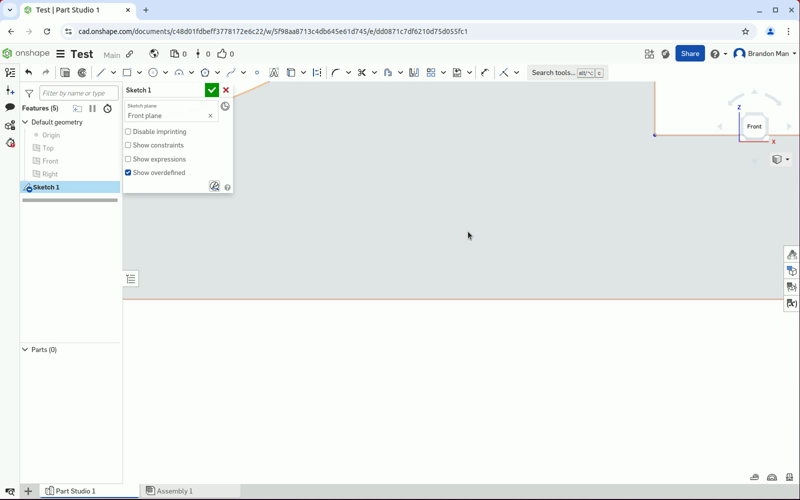
scroll(-6)
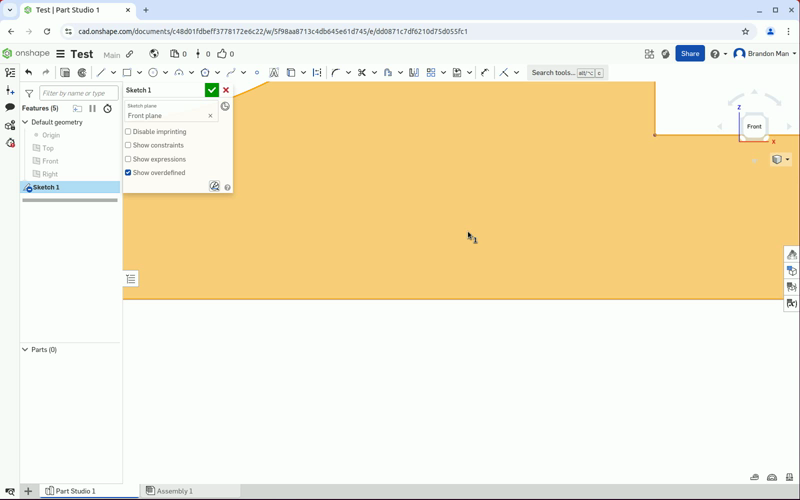
scroll(-6)
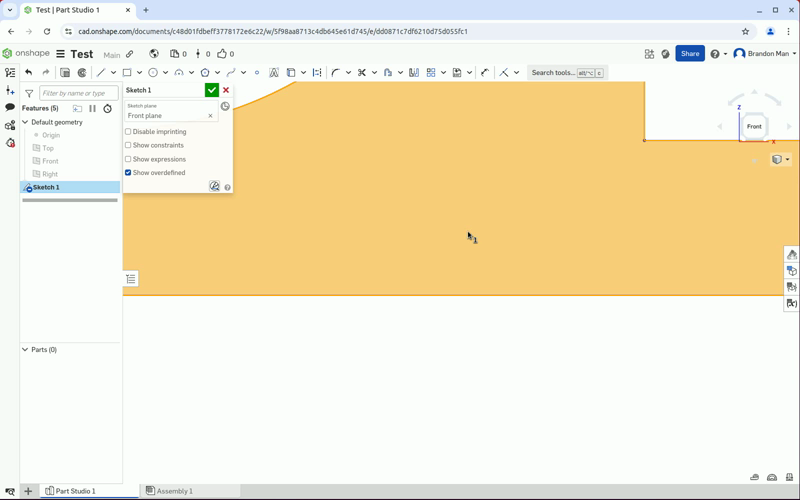
scroll(-6)
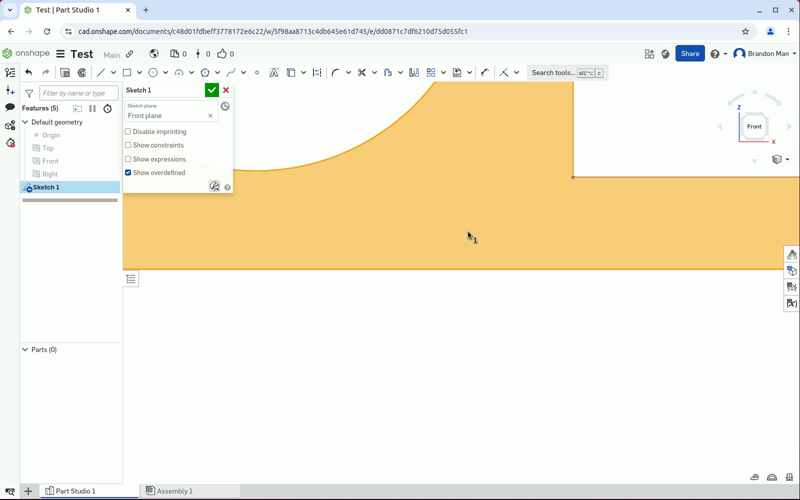
scroll(-6)
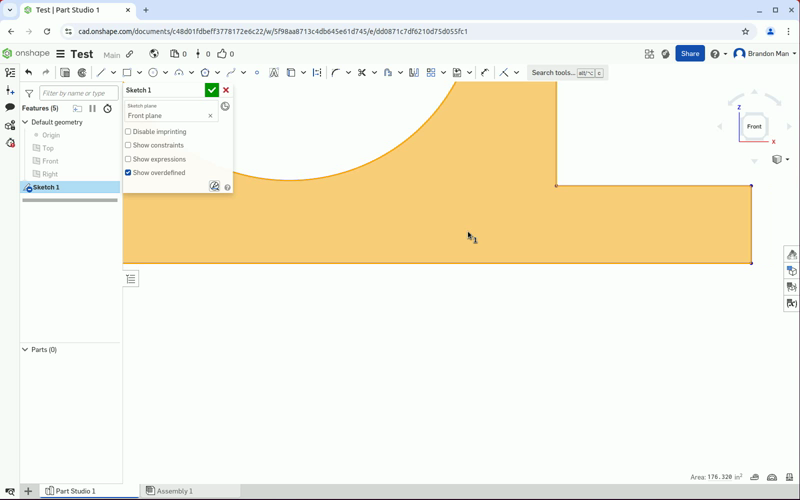
scroll(-6)
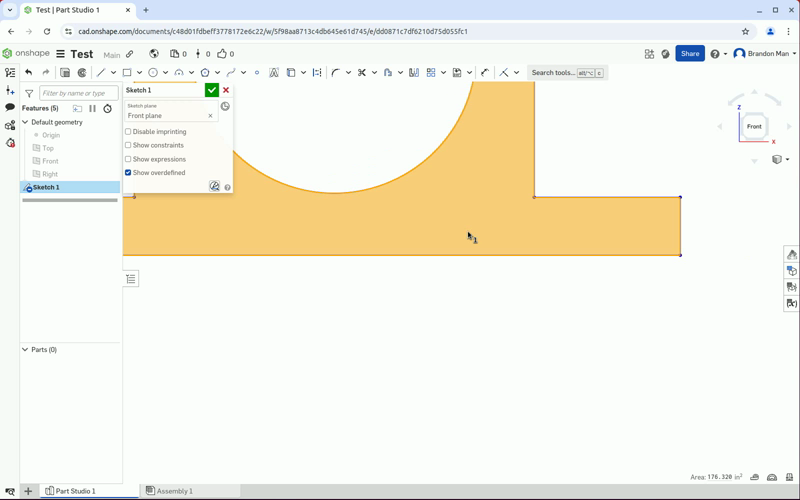
scroll(-6)
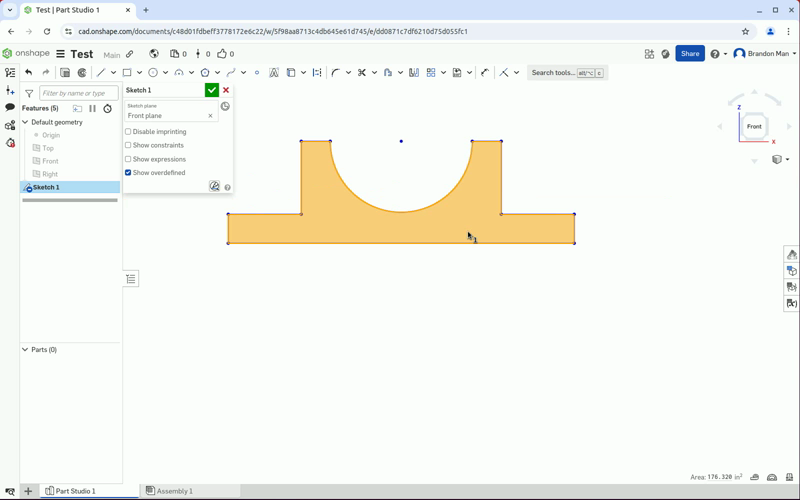
scroll(-6)
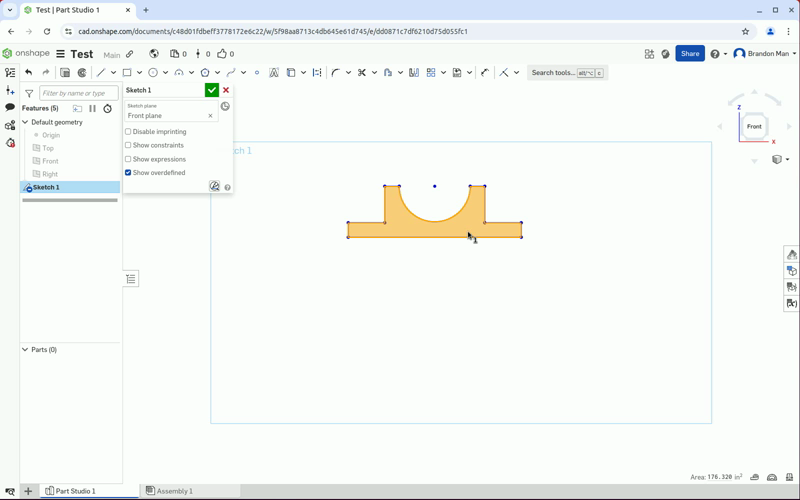
mouse_move(73, 352)
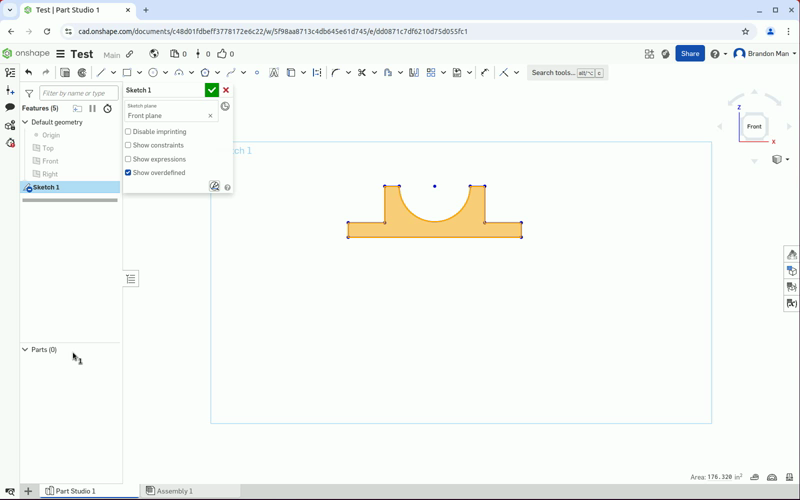
key(shift+y)
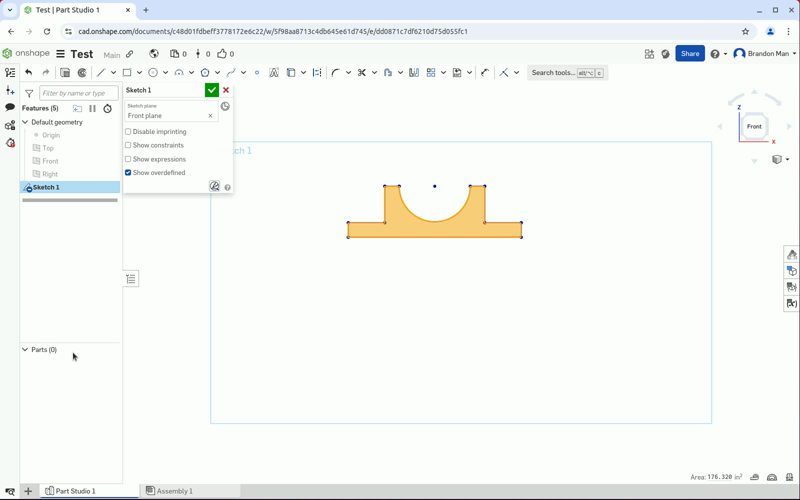
key(shift+e)
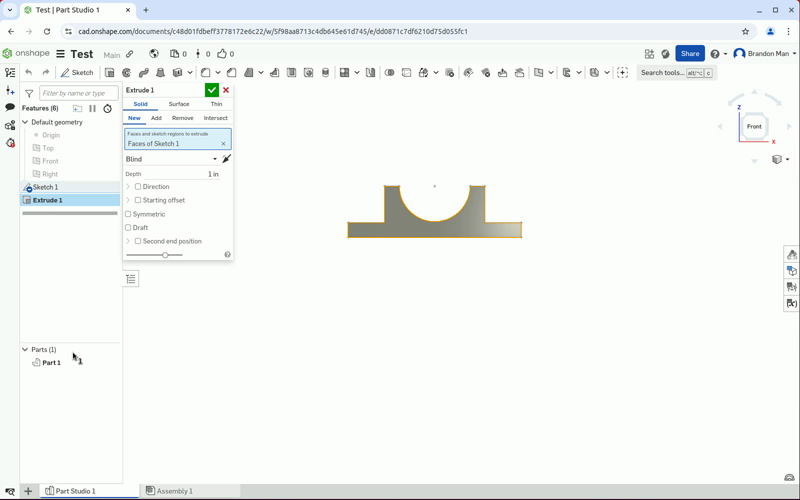
mouse_move(143, 106)
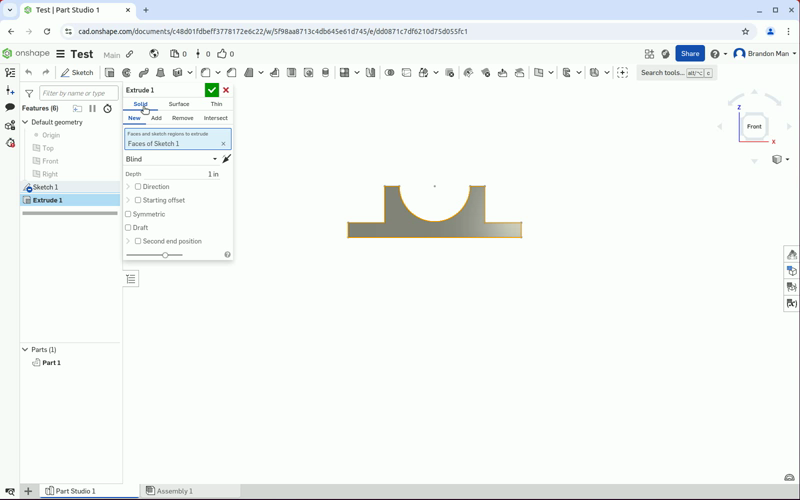
click(143, 106)
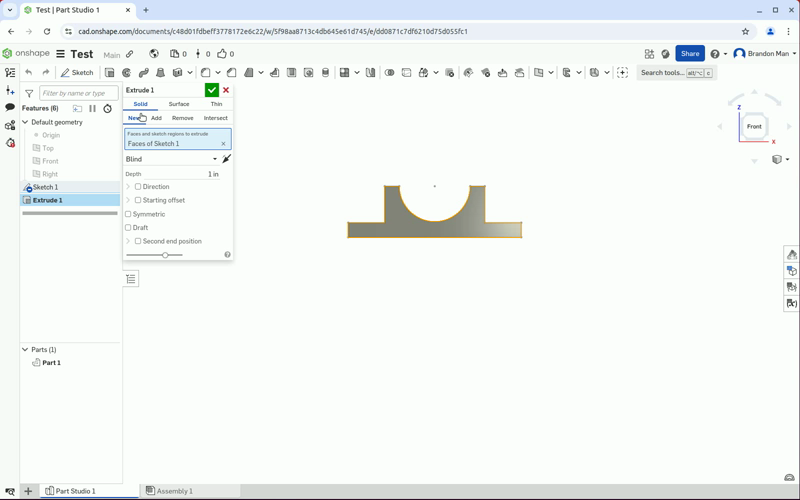
mouse_move(137, 120)
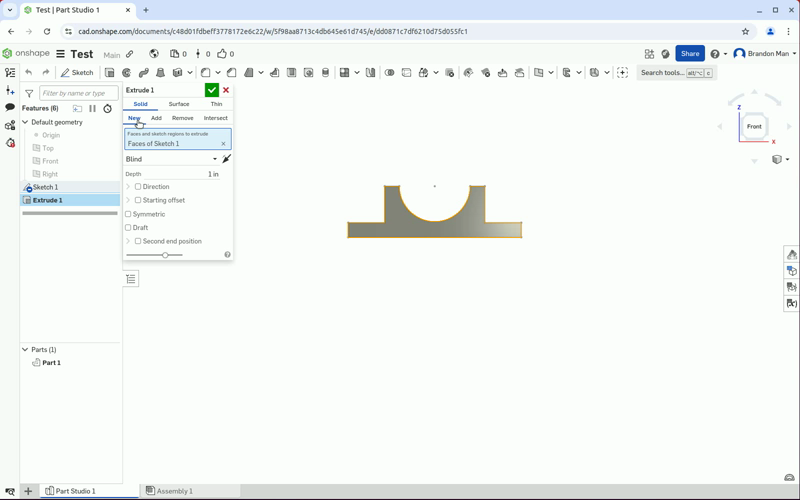
click(137, 120)
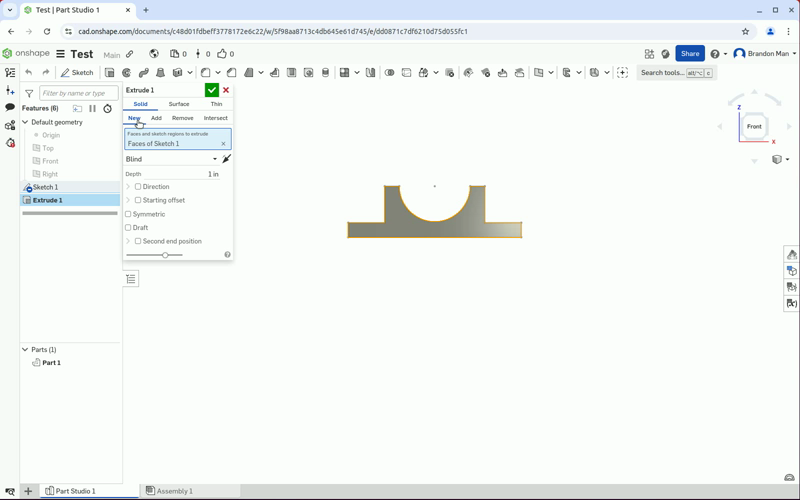
key(tab, 4)
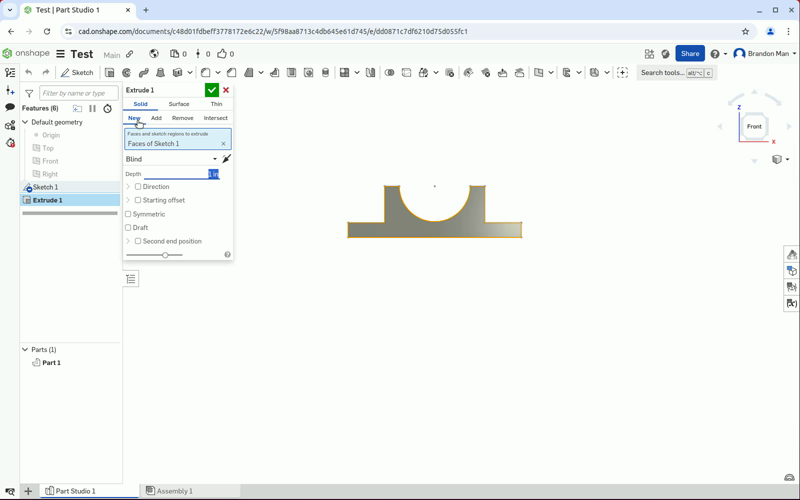
text(13.48)
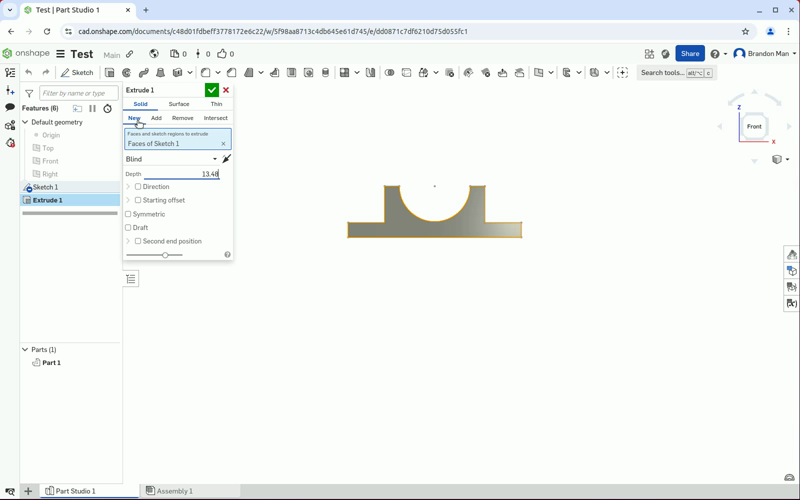
key(enter)
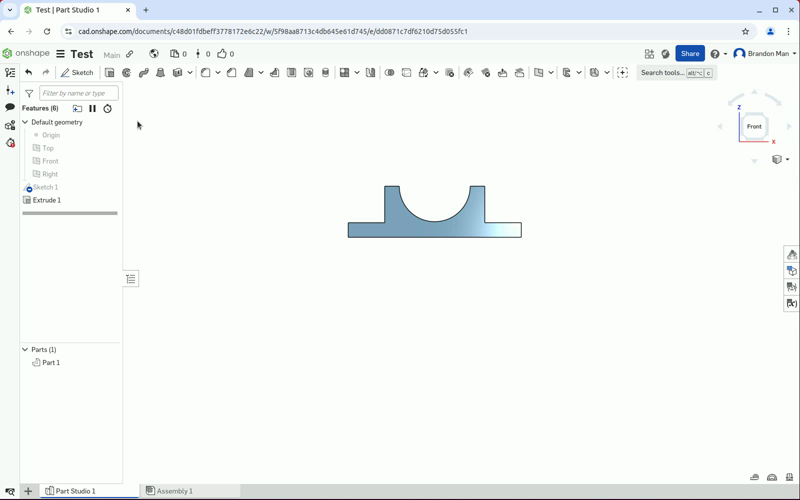
key(shift+h)
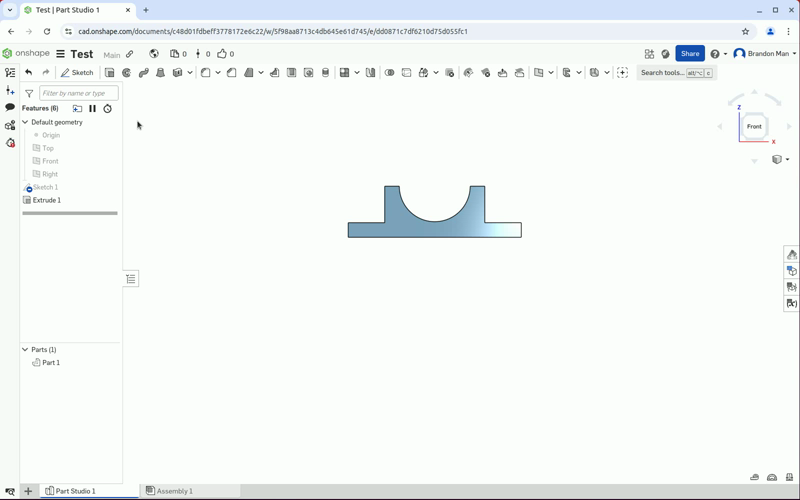
key(shift+h)
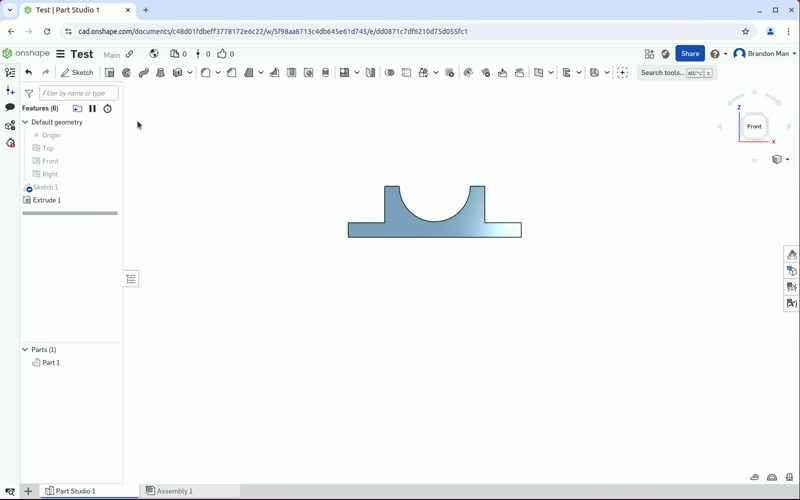
mouse_move(73, 189)
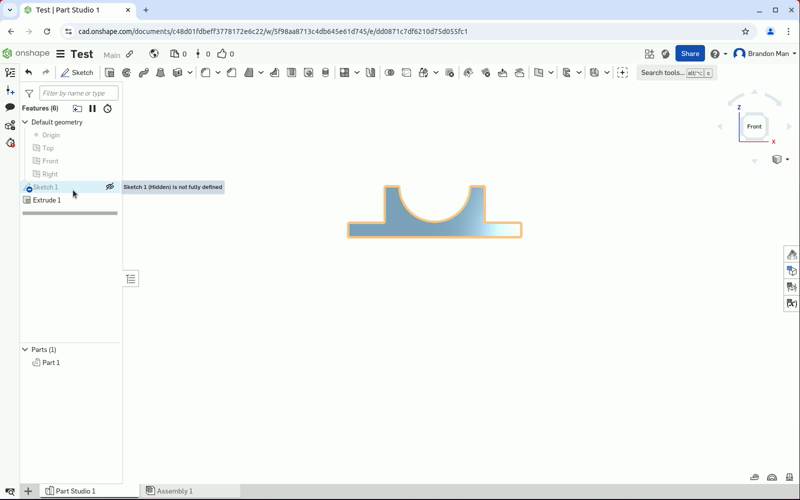
click(73, 189)
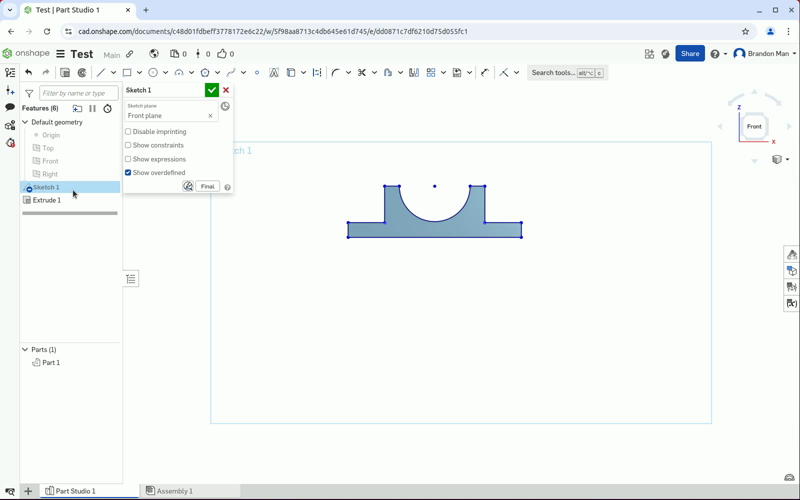
mouse_move(229, 92)
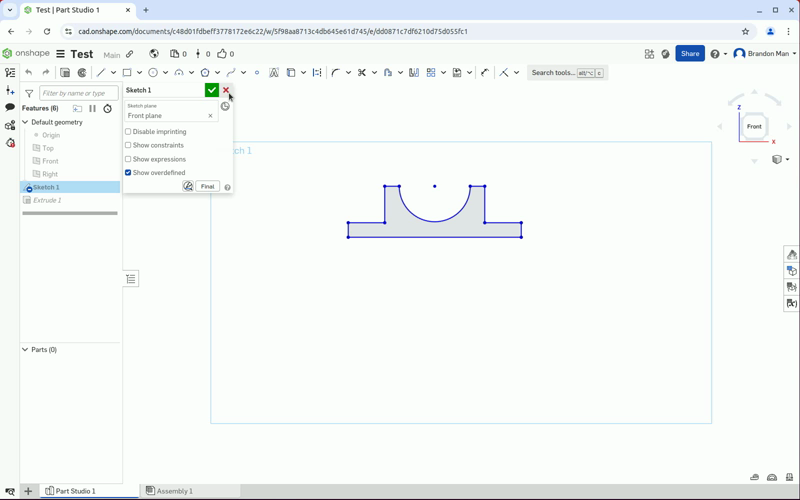
click(229, 92)
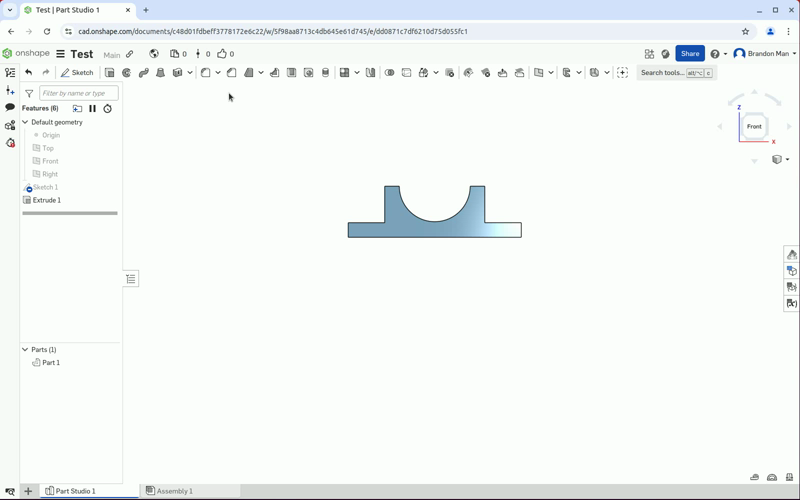
mouse_move(73, 352)
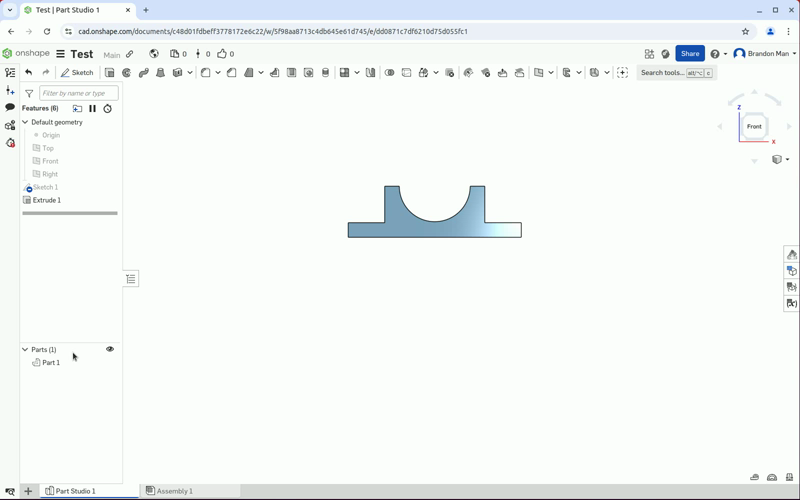
key(y)
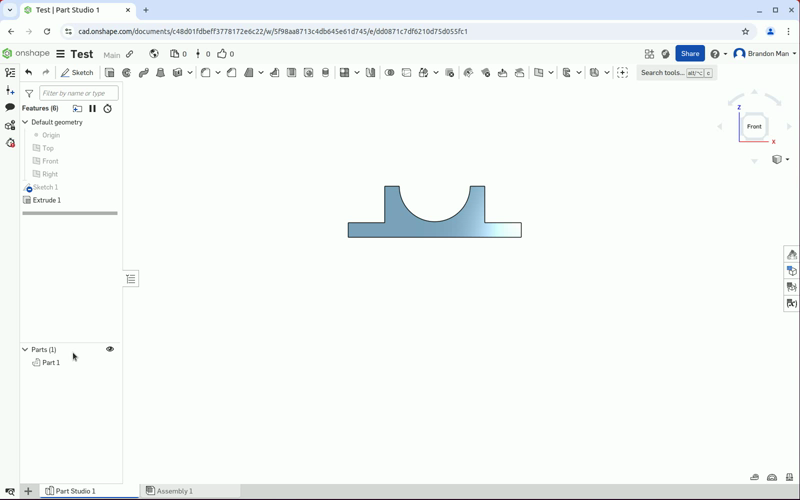
key(shift+p)
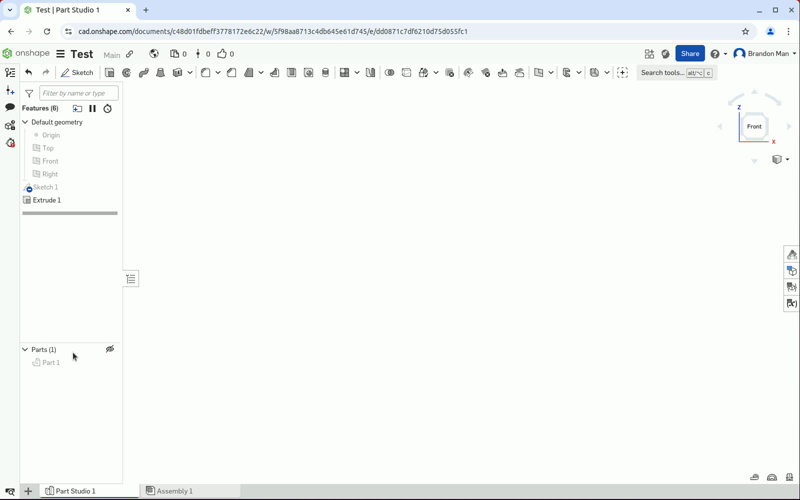
key(space)
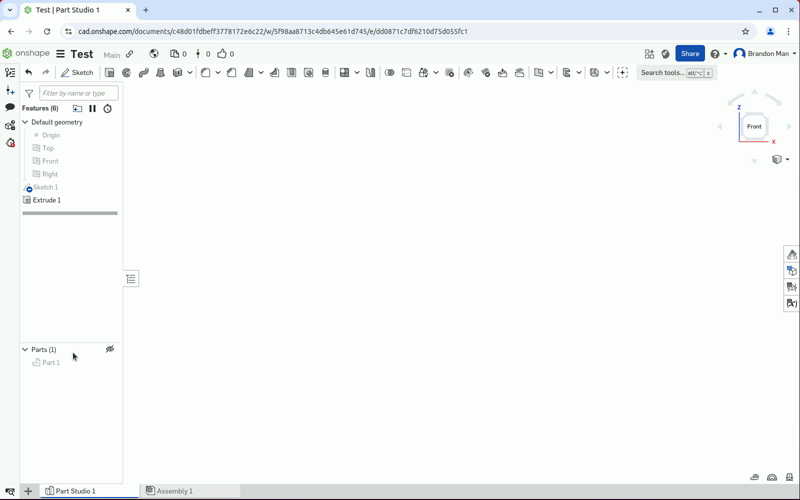
key_down(shift)
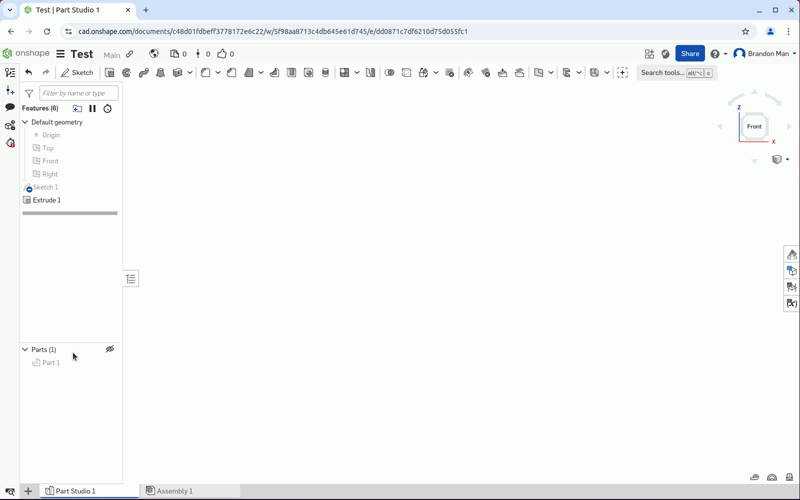
key(down)
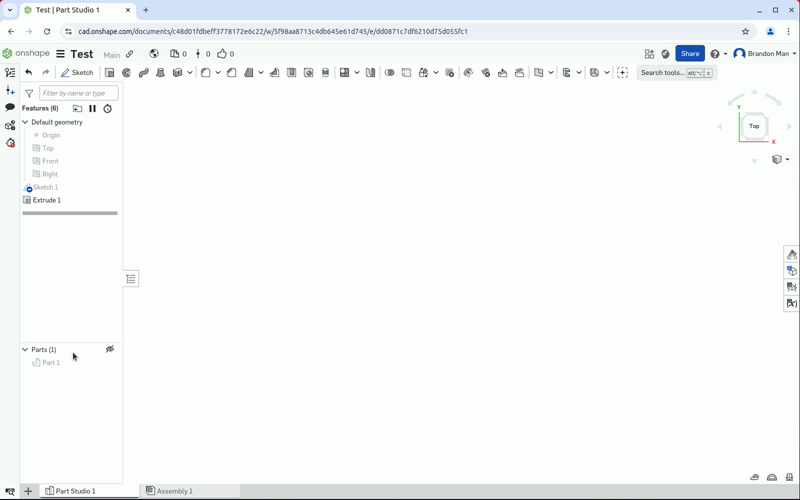
key_up(shift)
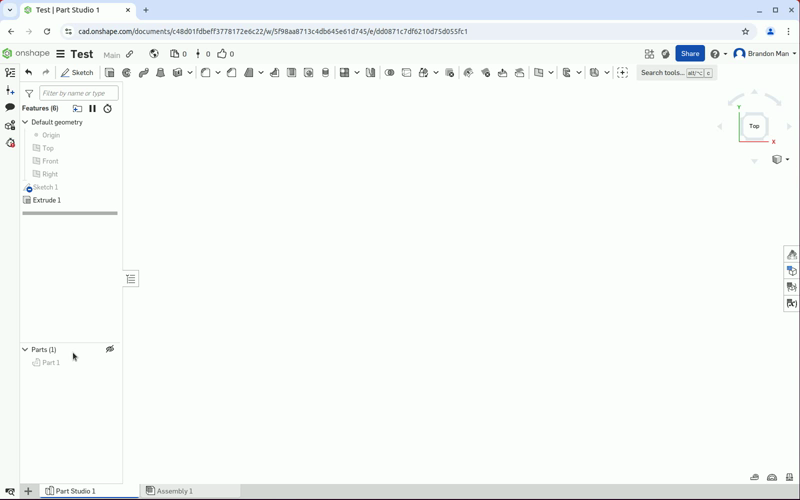
mouse_move(73, 352)
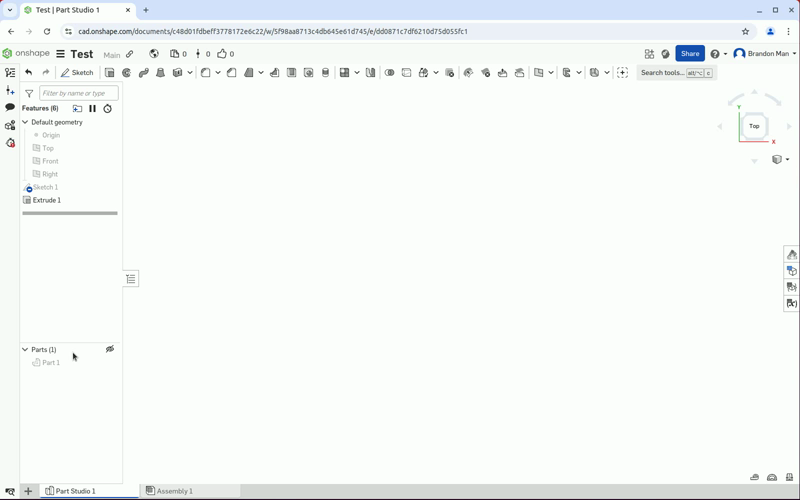
key(shift+y)
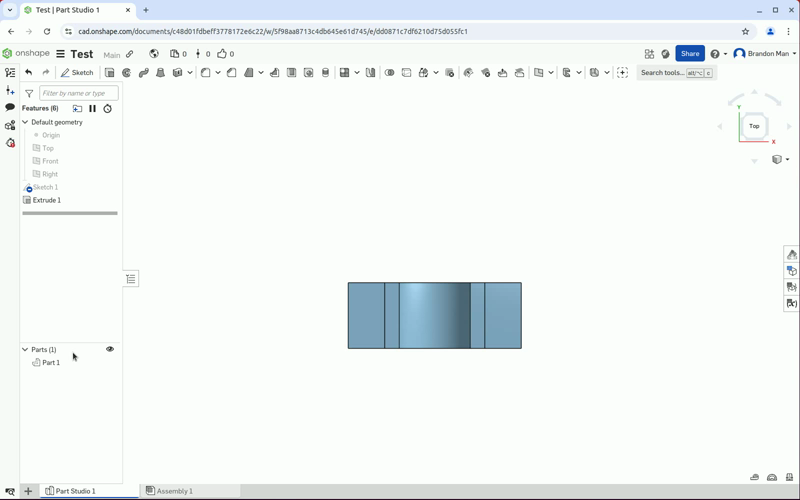
mouse_move(541, 75)
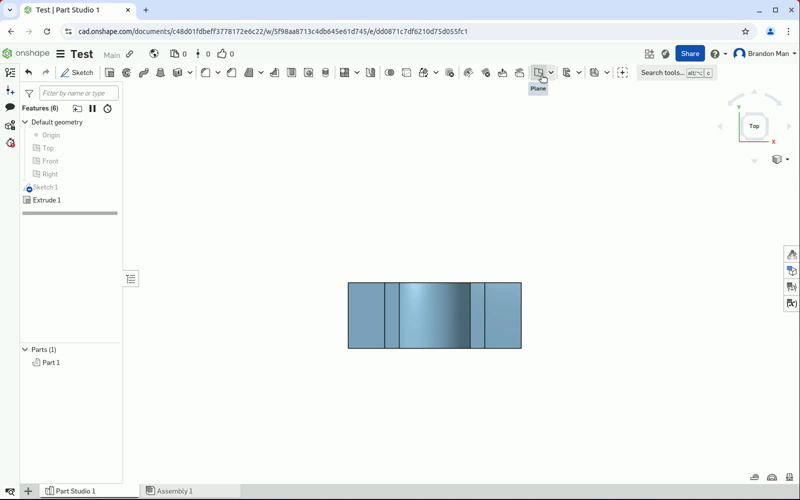
click(541, 75)
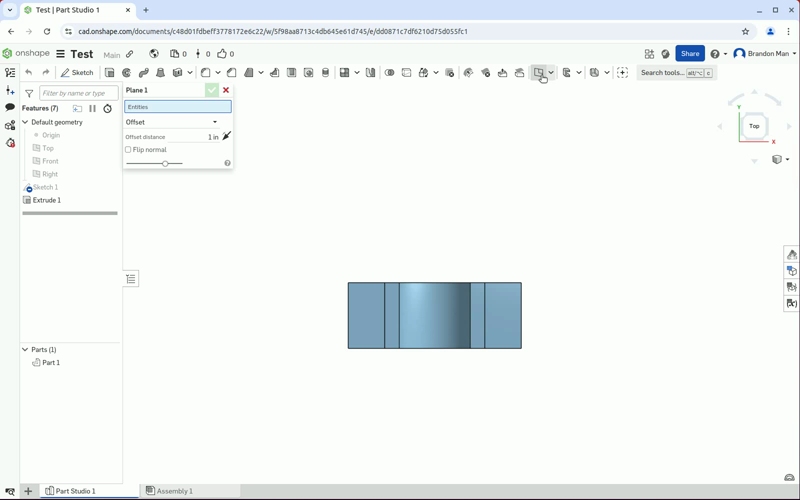
mouse_move(73, 150)
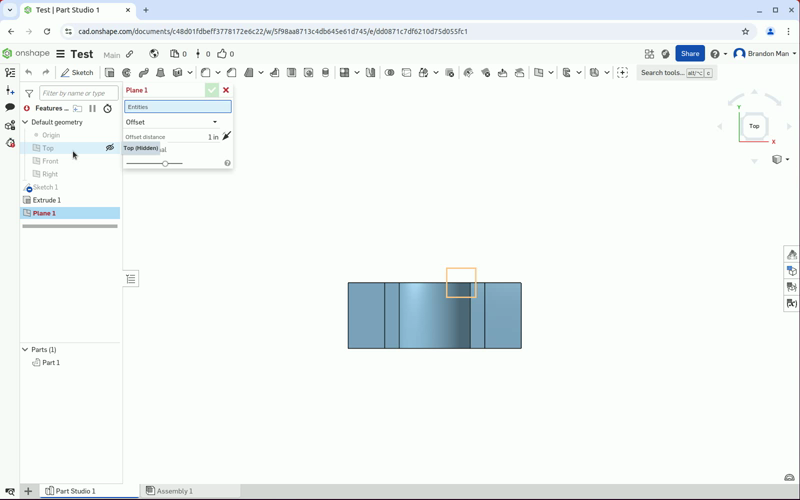
click(73, 150)
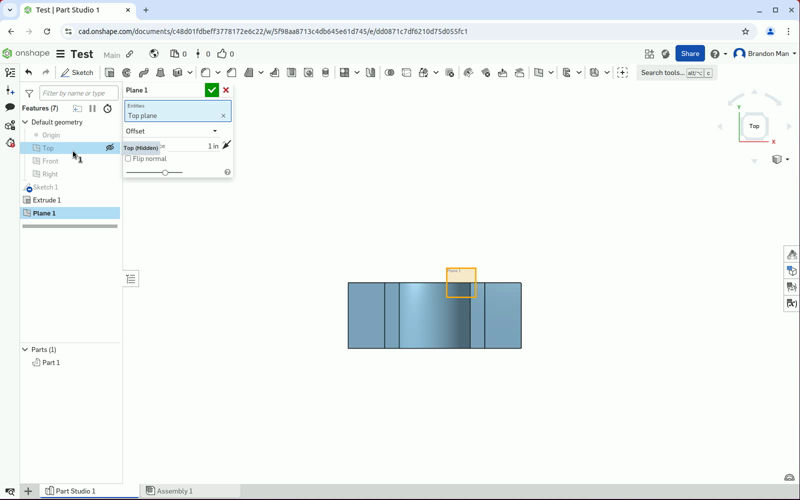
key(tab, 2)
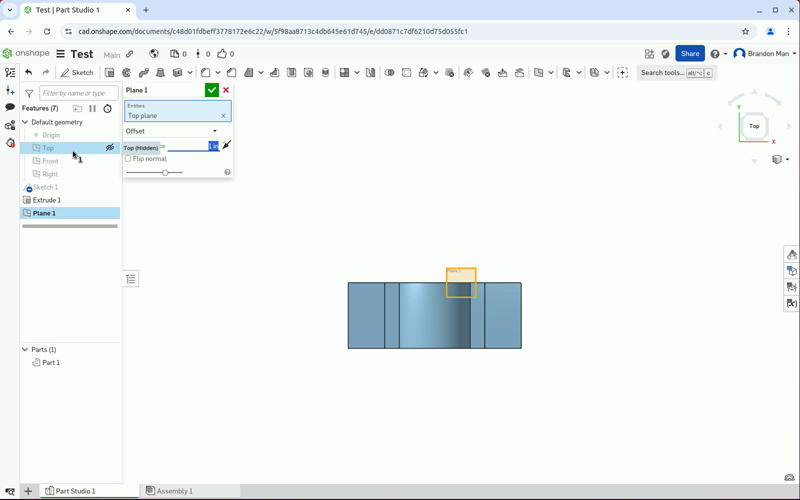
text(12.263)
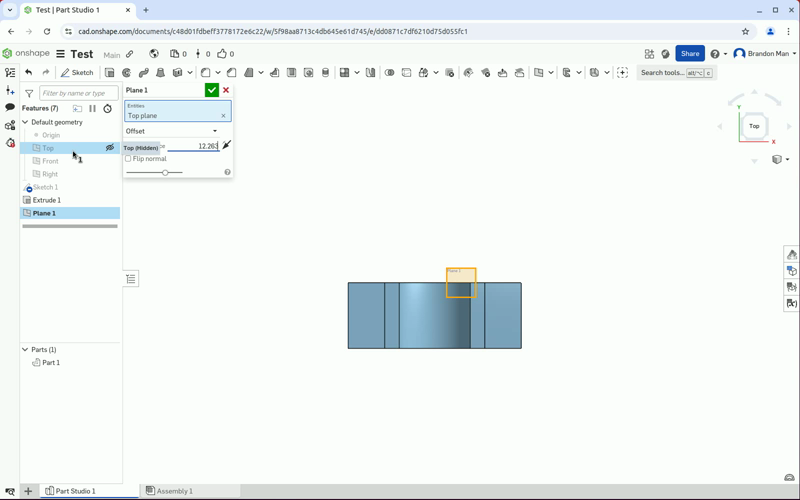
key(enter, 2)
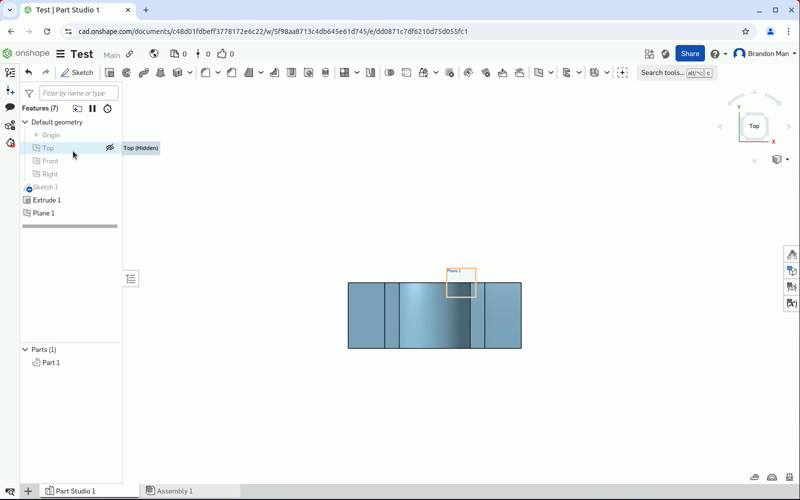
key(shift+s)
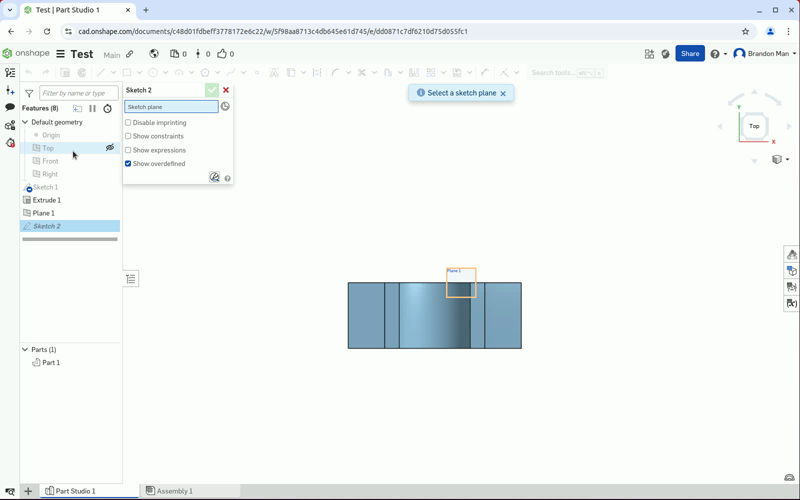
mouse_move(73, 215)
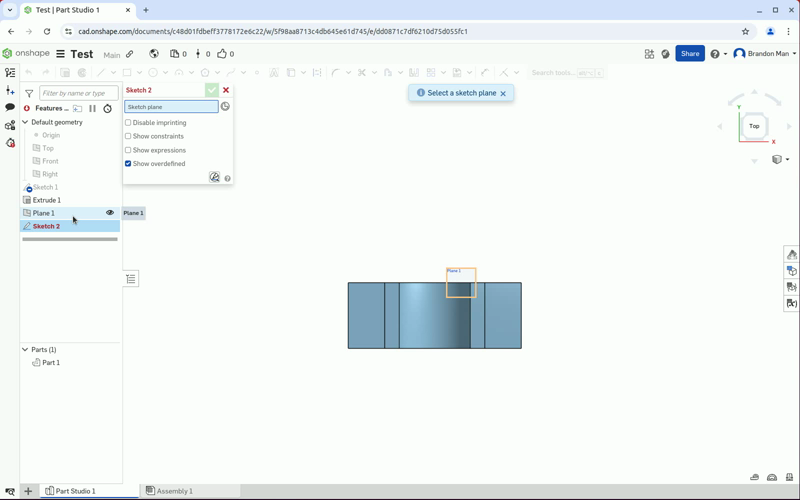
click(73, 215)
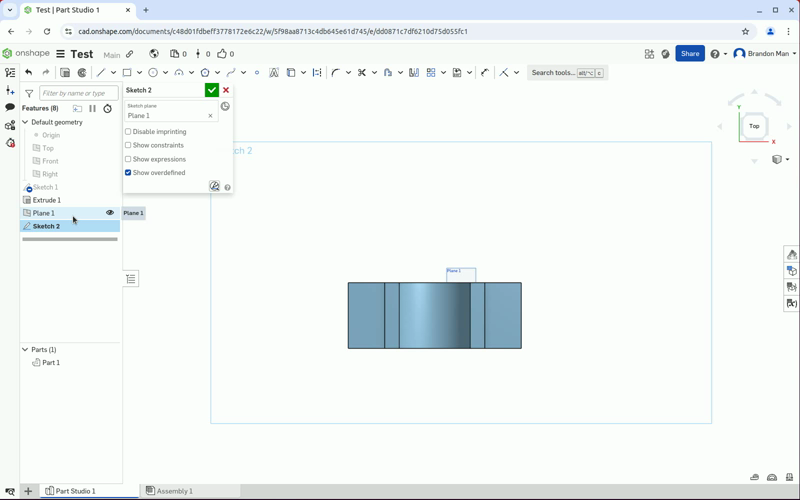
mouse_move(73, 352)
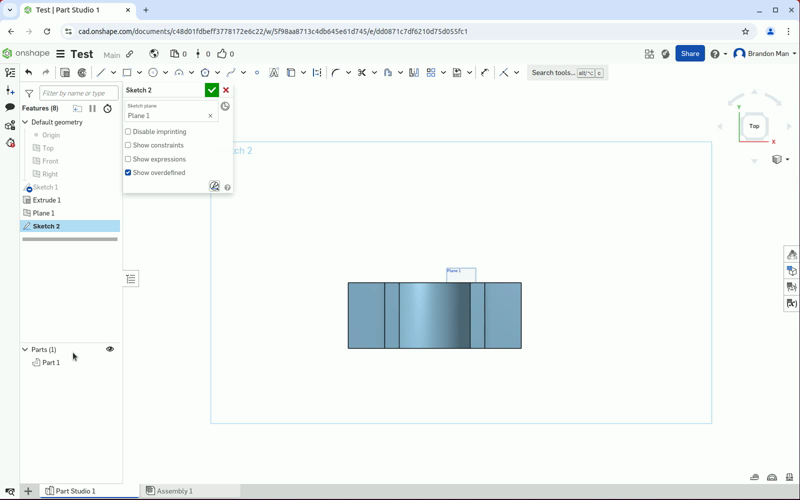
key(y)
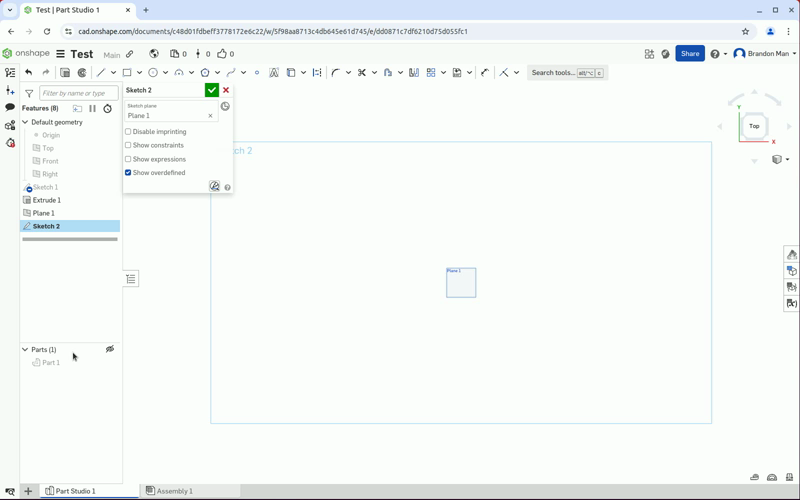
key(c)
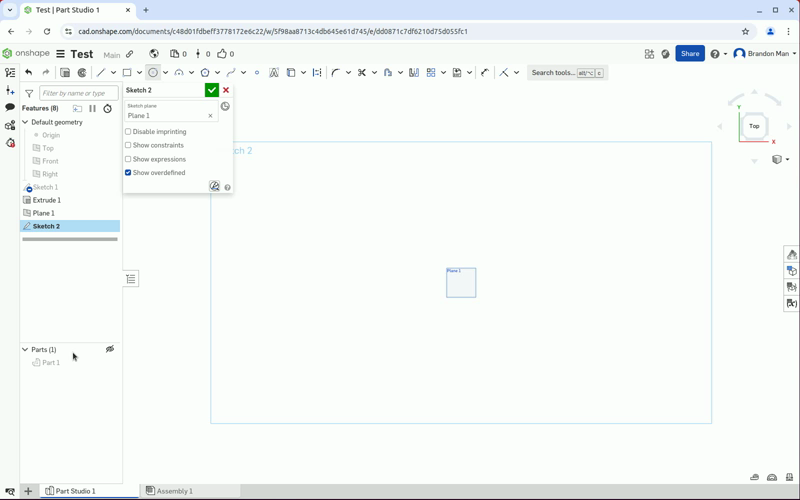
key_down(shift)
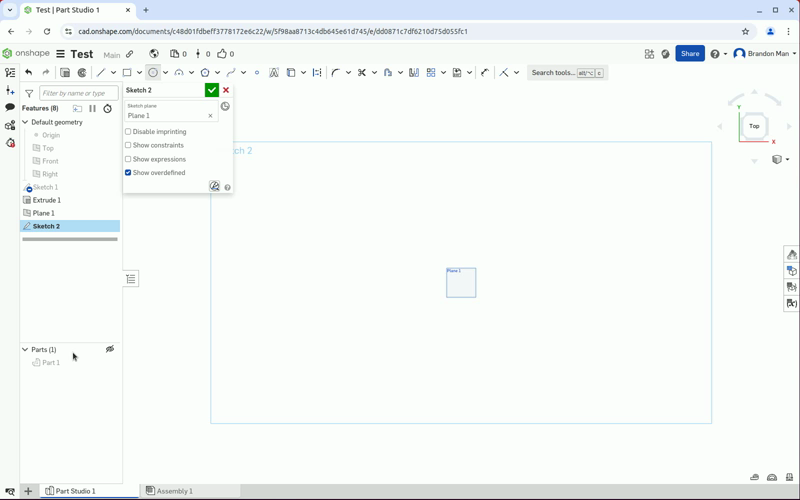
mouse_move(504, 315)
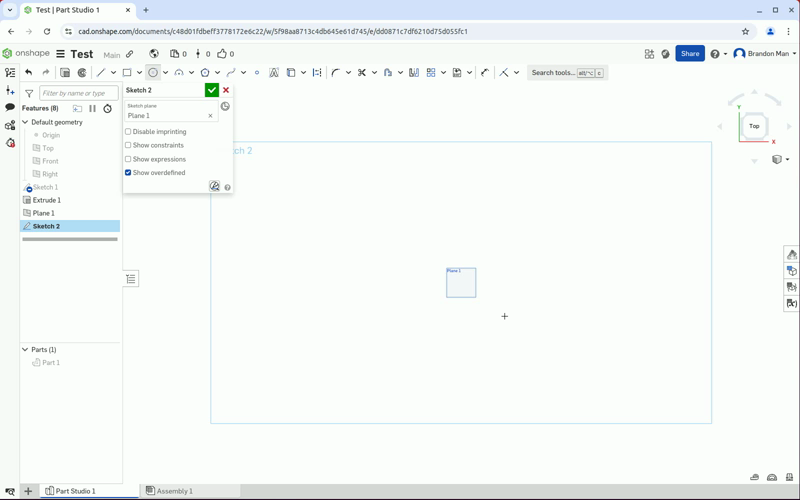
click(504, 315)
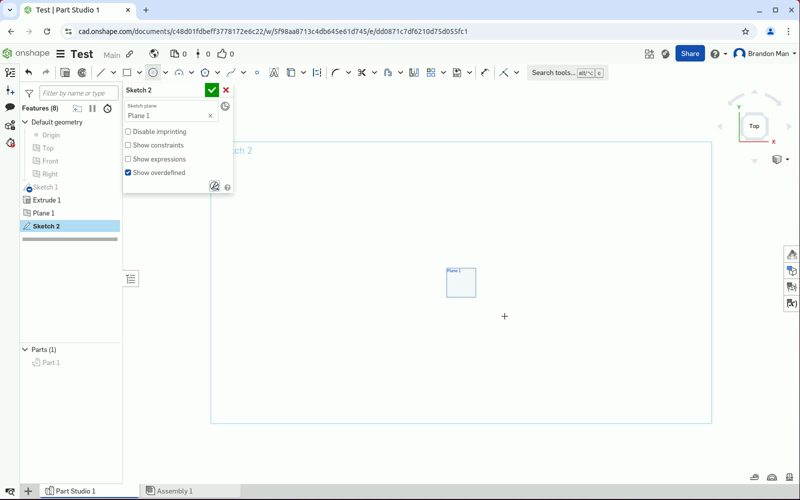
key_up(shift)
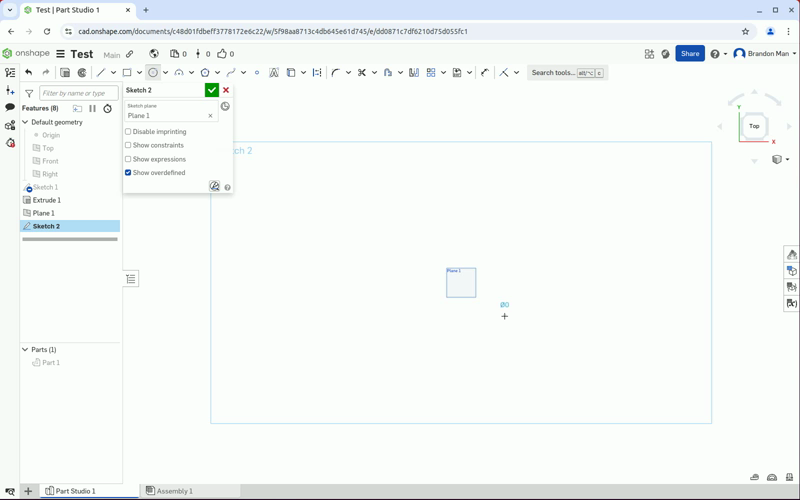
mouse_move(512, 315)
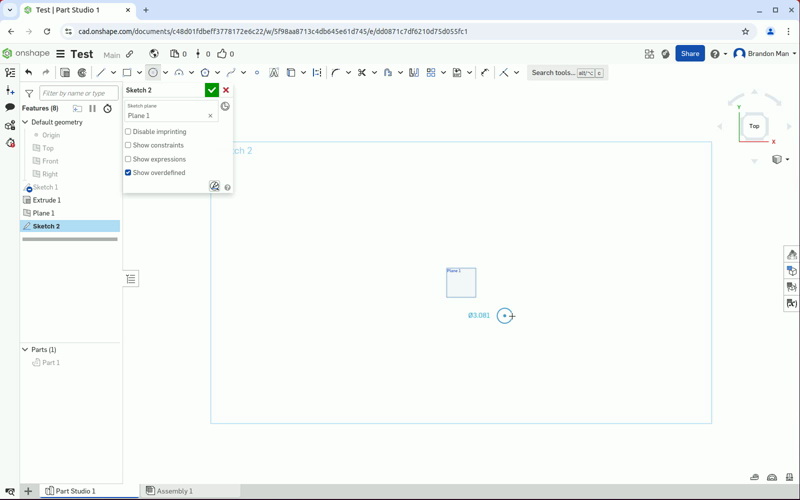
click(512, 315)
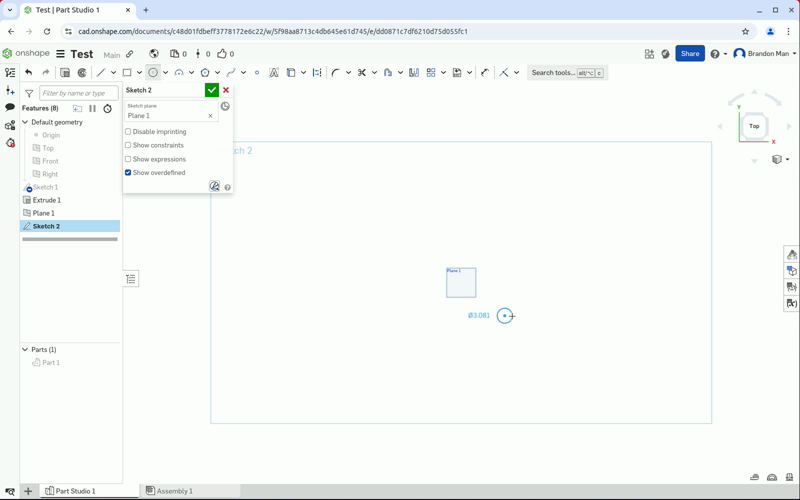
key(esc)
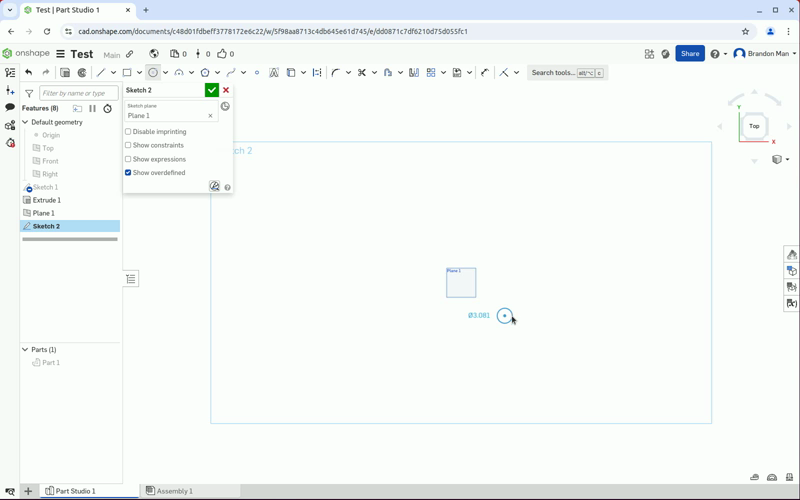
mouse_move(502, 319)
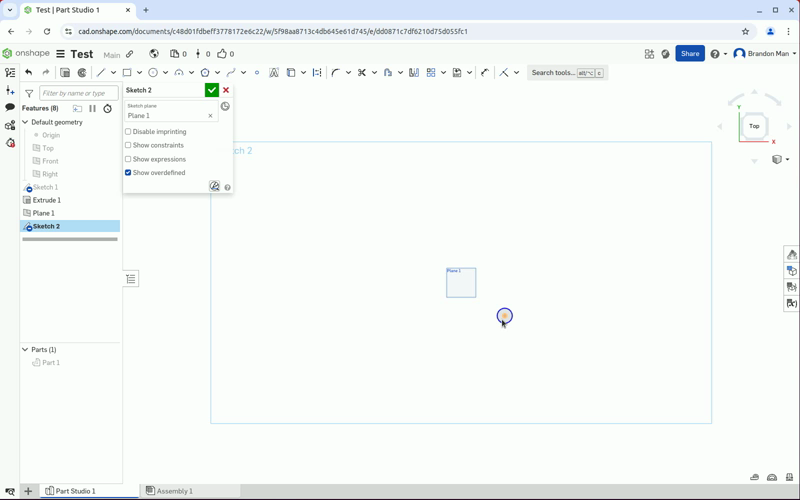
scroll(6)
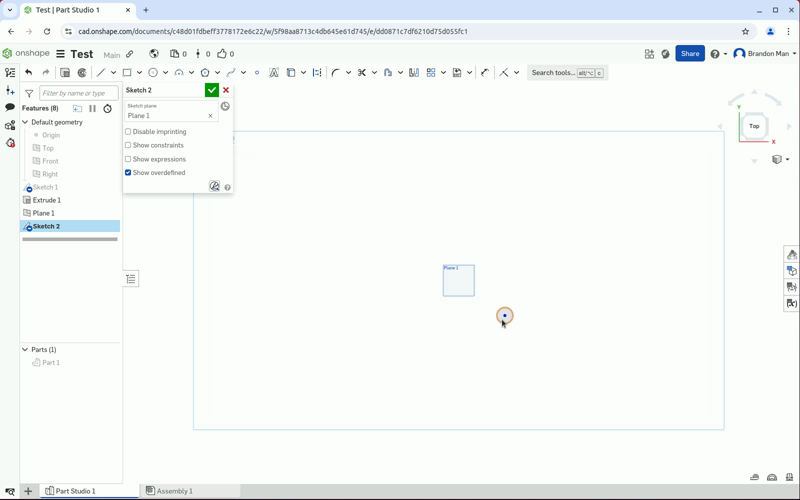
scroll(6)
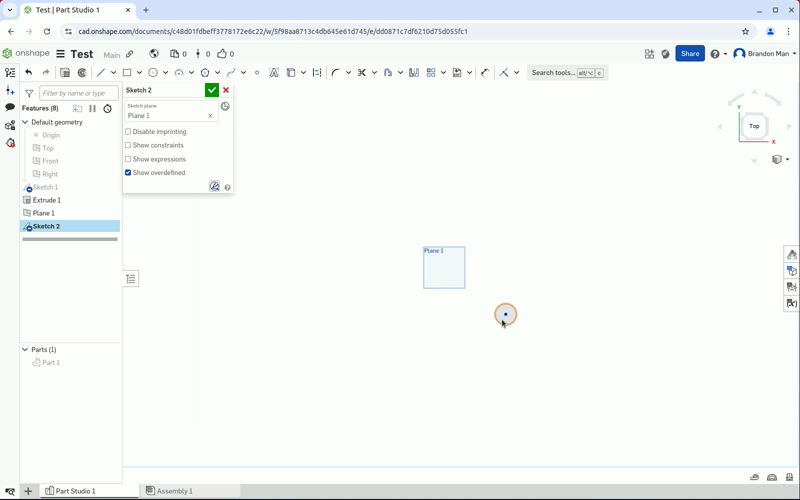
scroll(6)
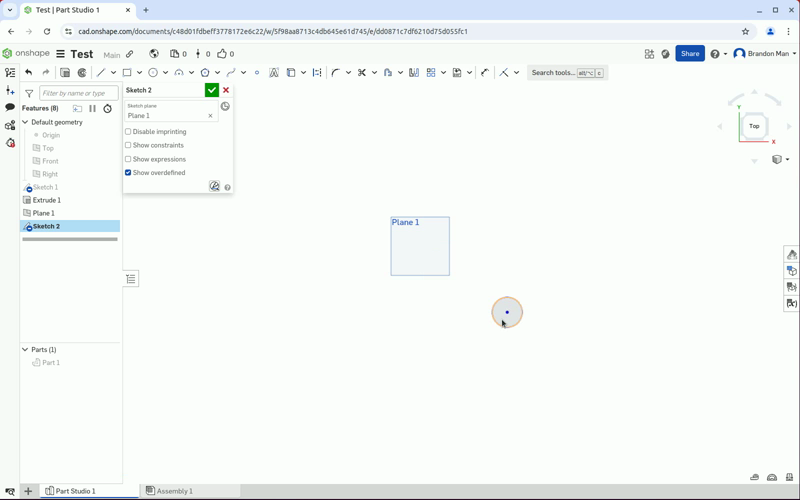
scroll(6)
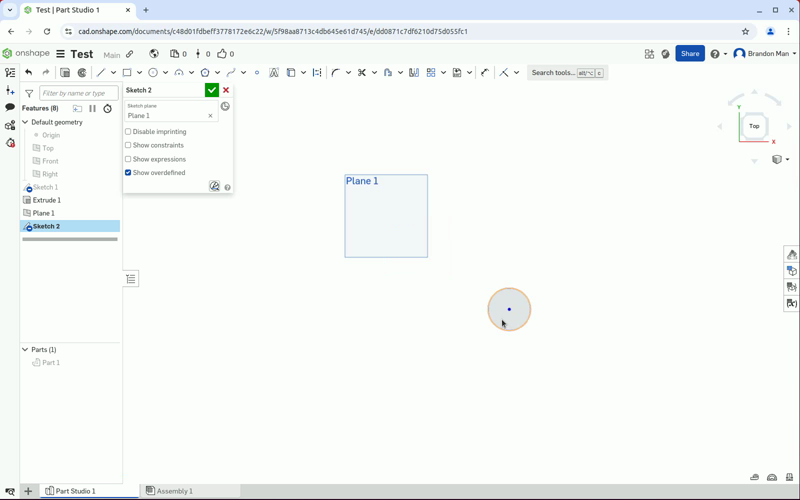
scroll(6)
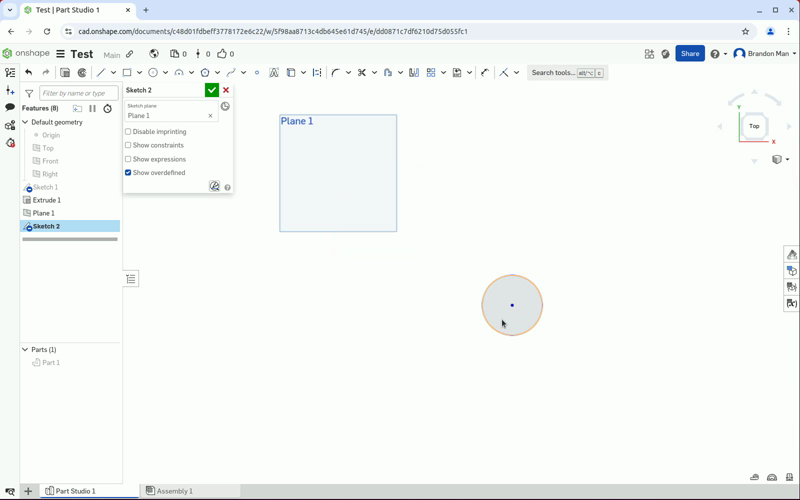
scroll(6)
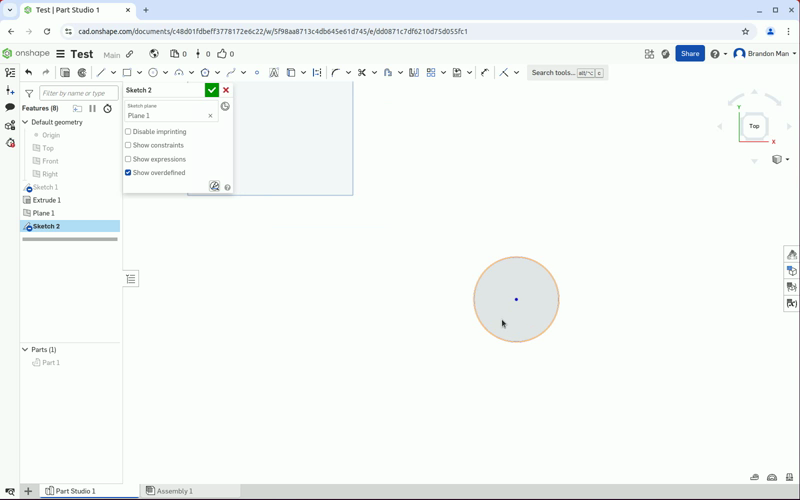
scroll(6)
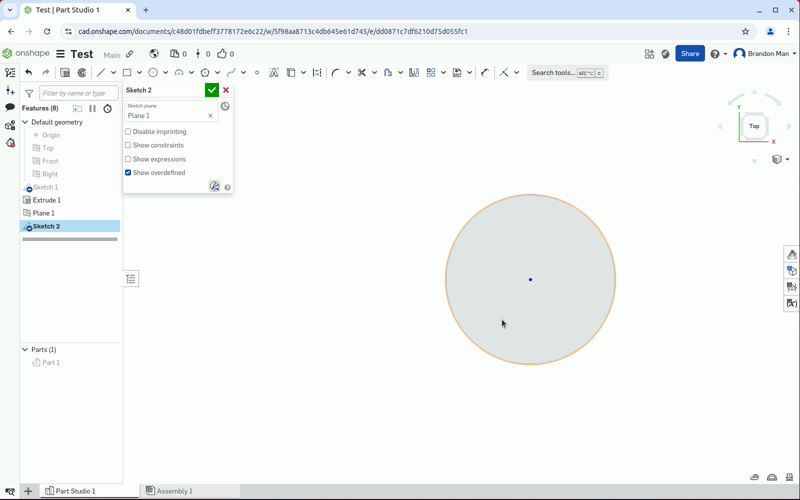
click(502, 319)
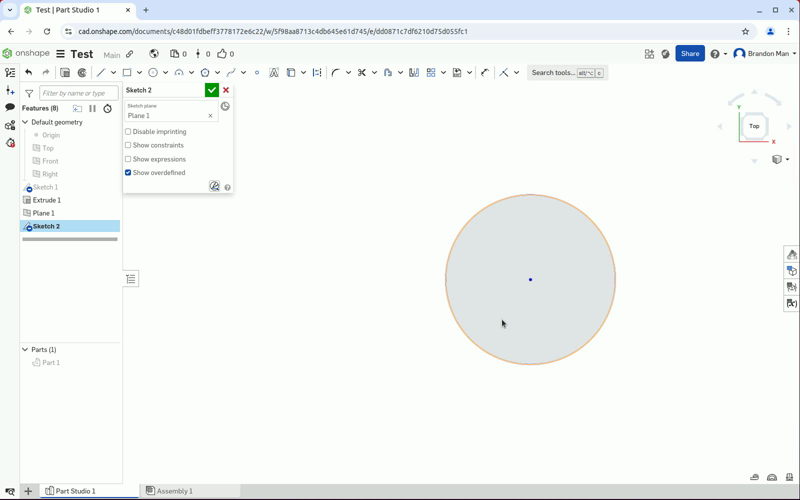
scroll(-6)
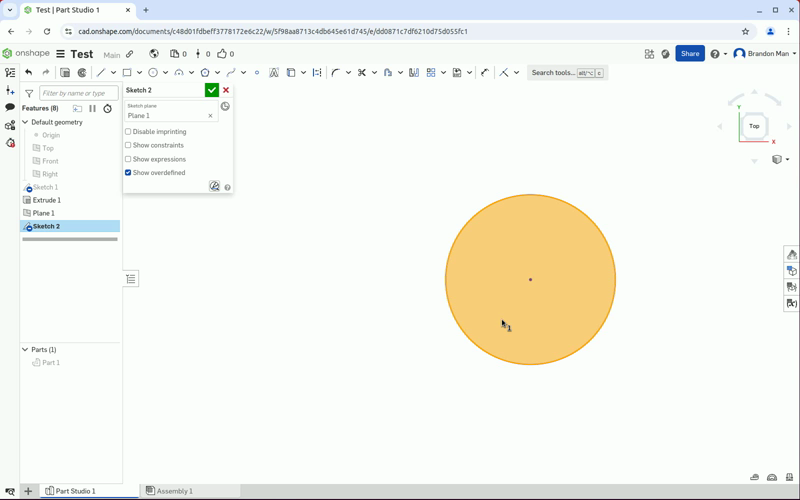
scroll(-6)
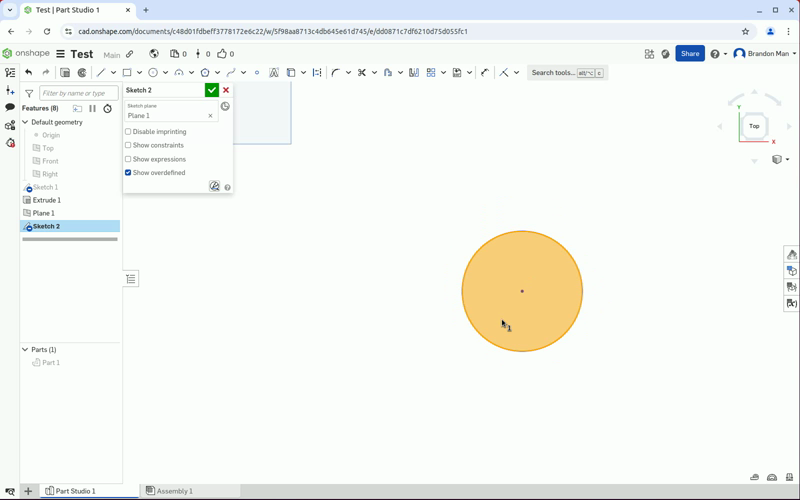
scroll(-6)
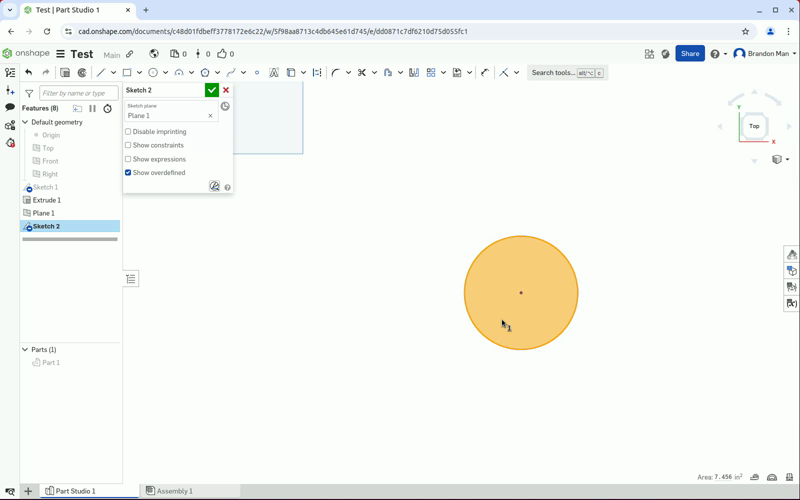
scroll(-6)
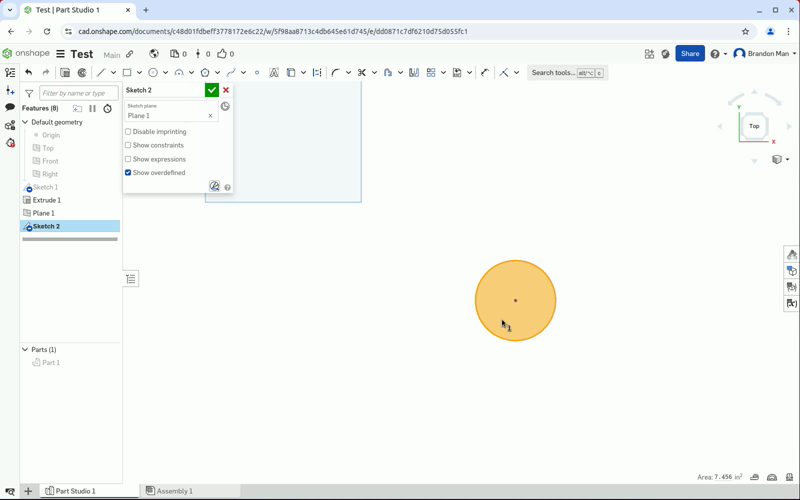
scroll(-6)
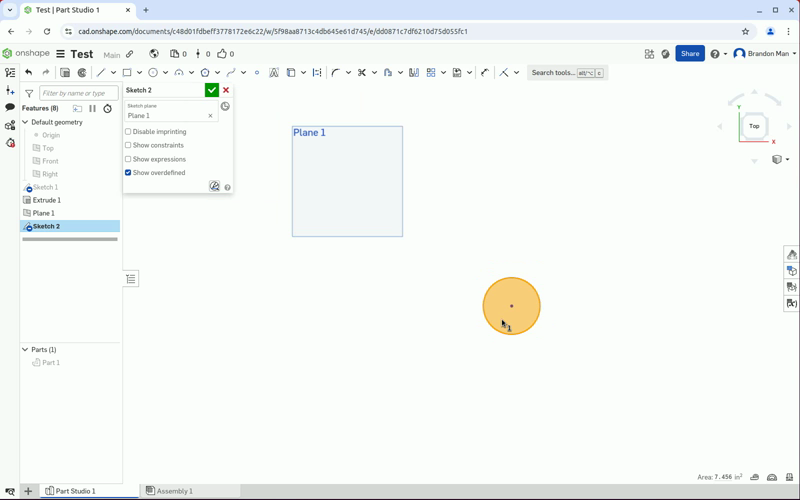
scroll(-6)
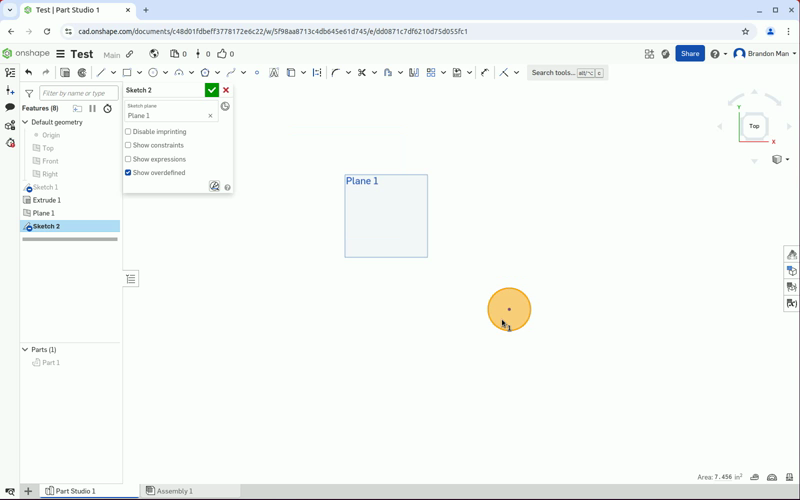
scroll(-6)
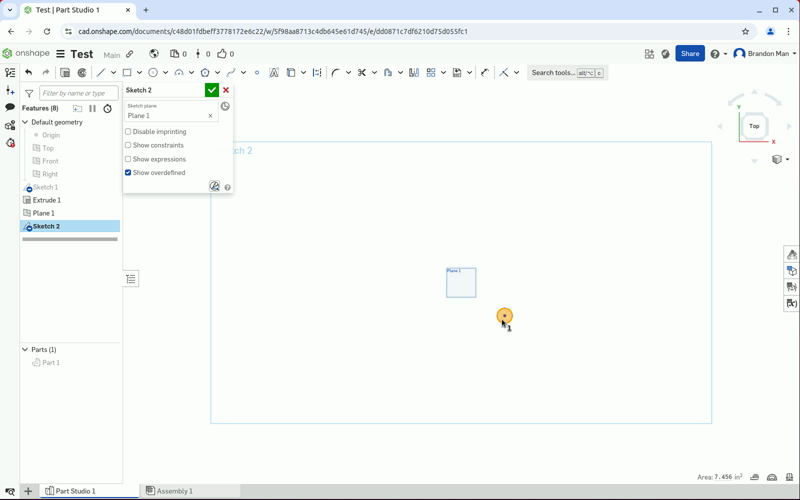
mouse_move(73, 352)
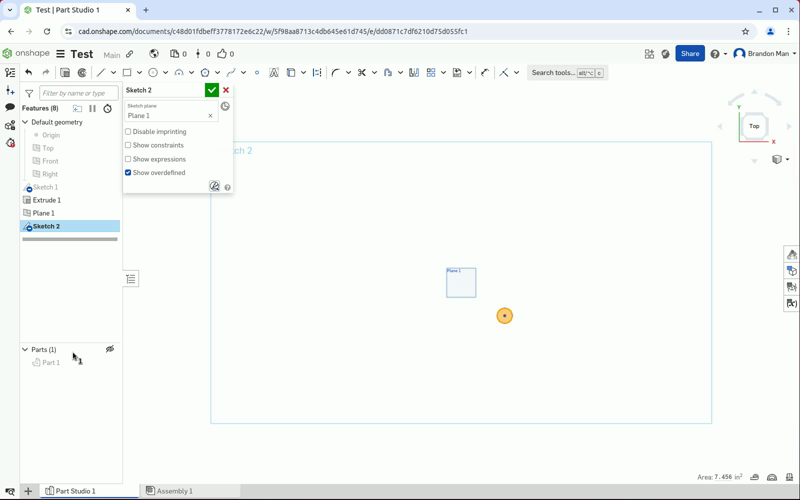
key(shift+y)
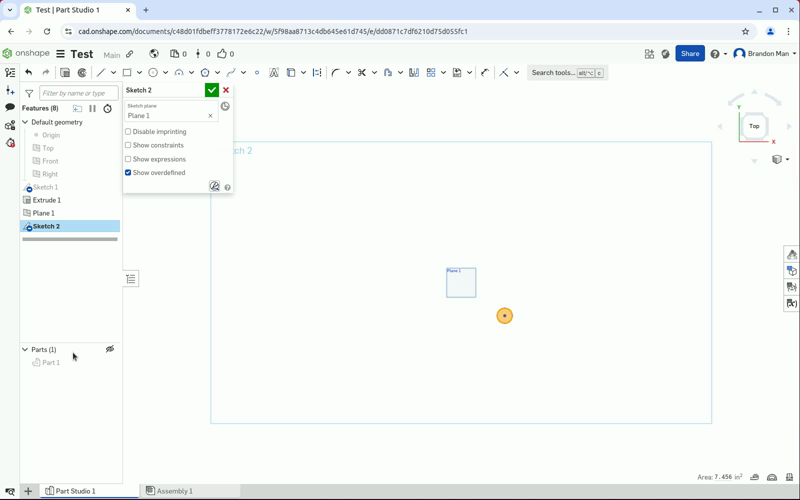
key(shift+e)
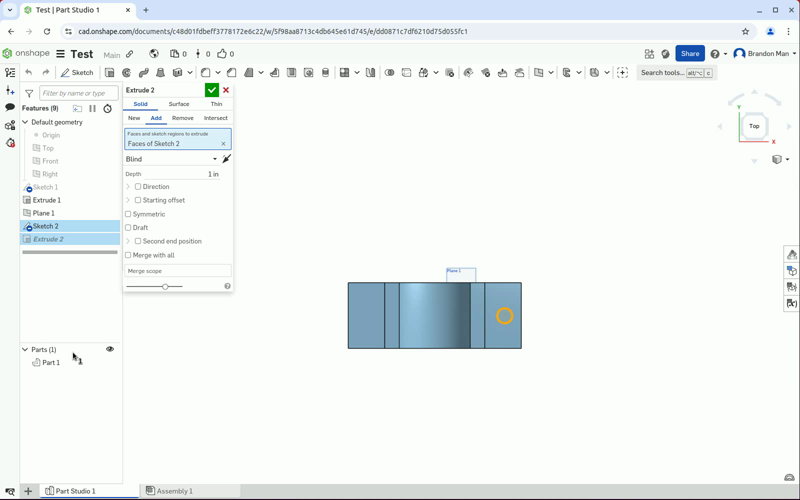
mouse_move(143, 106)
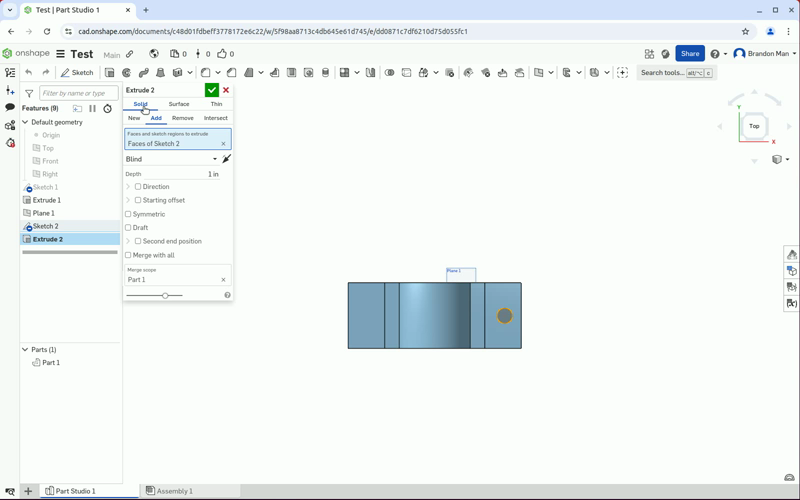
click(143, 106)
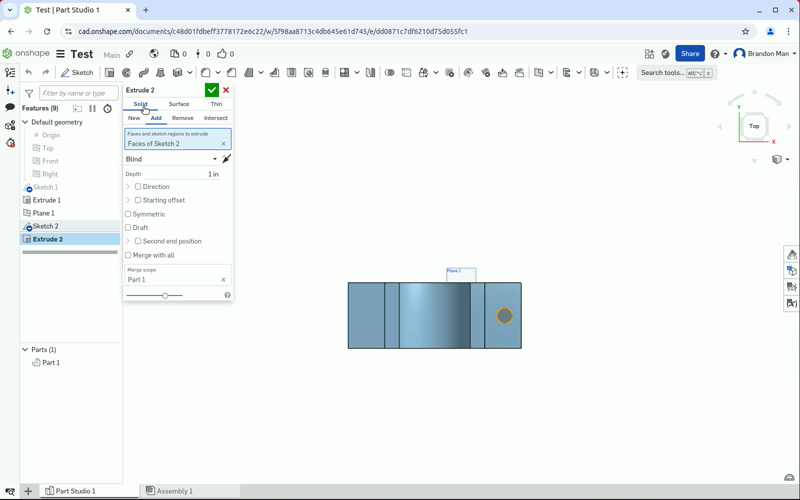
mouse_move(186, 120)
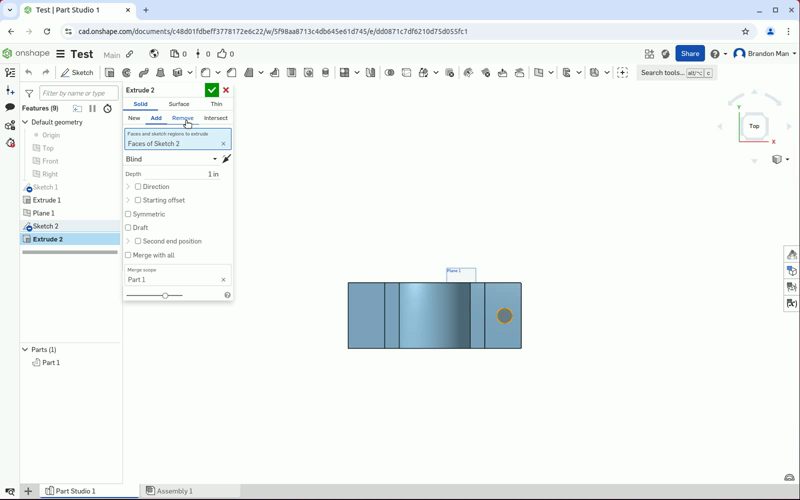
click(186, 120)
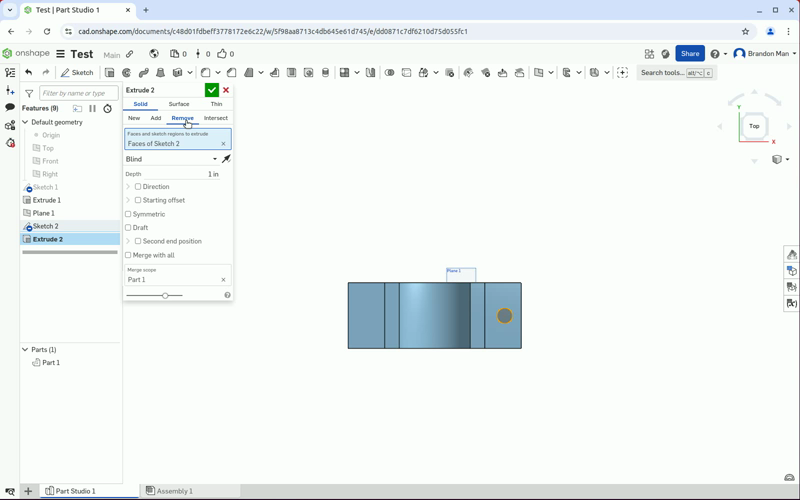
key(tab, 4)
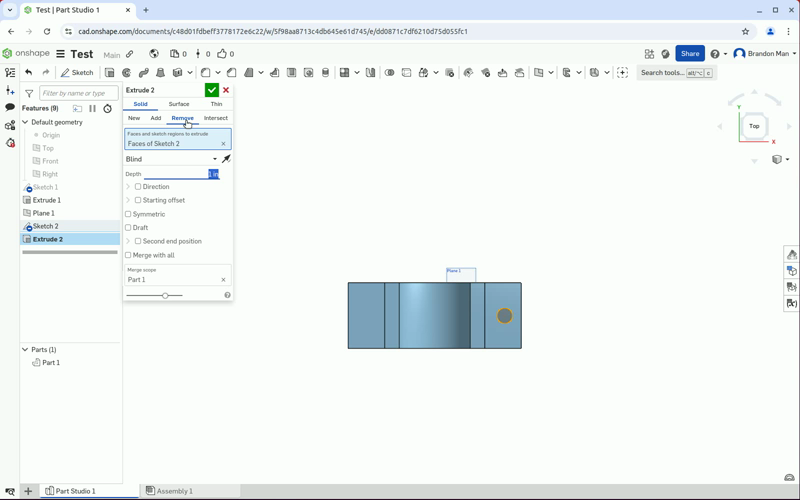
text(2.889)
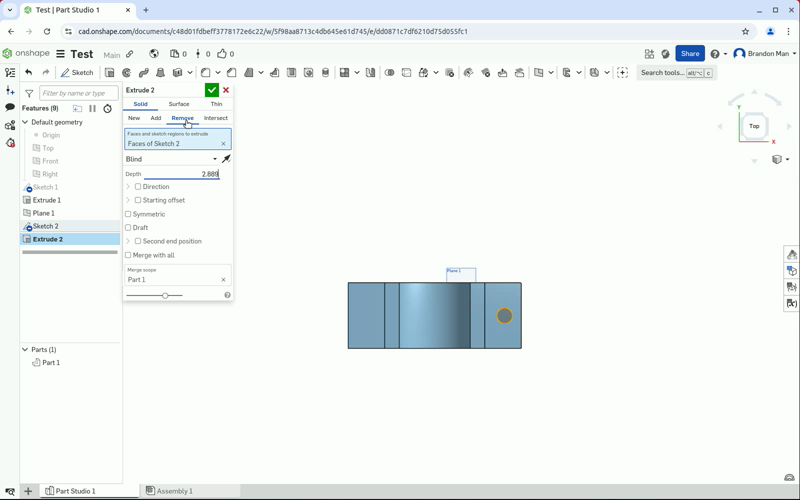
key(tab, 6)
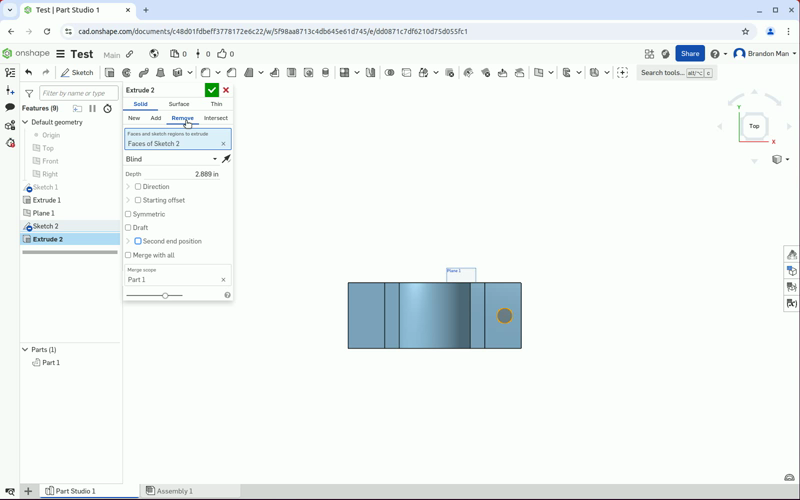
key(space)
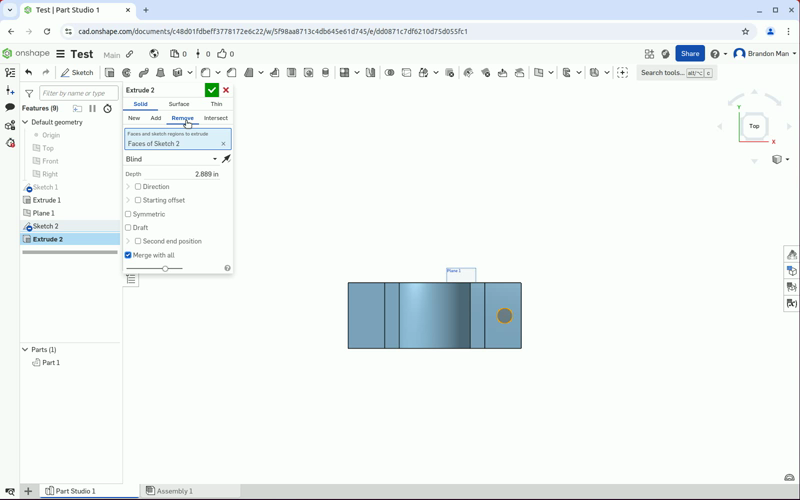
key(enter)
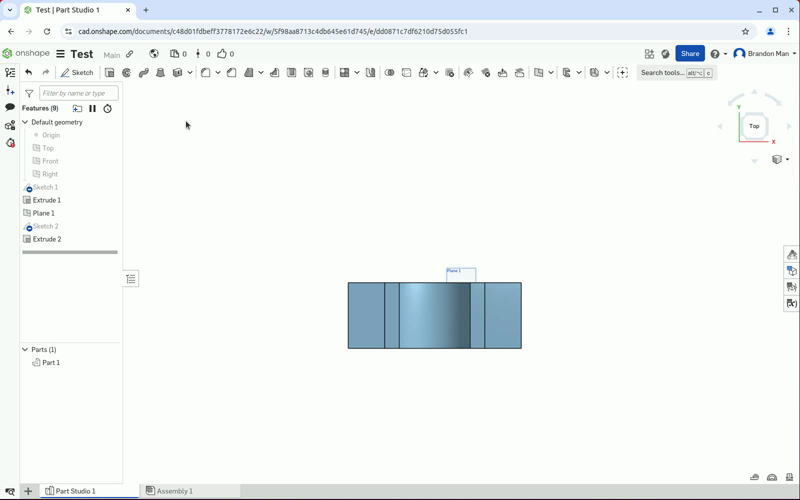
key(shift+h)
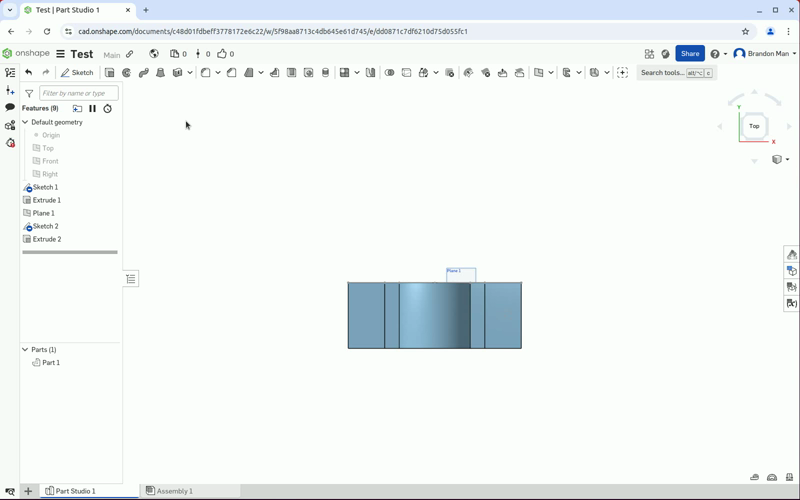
key(shift+h)
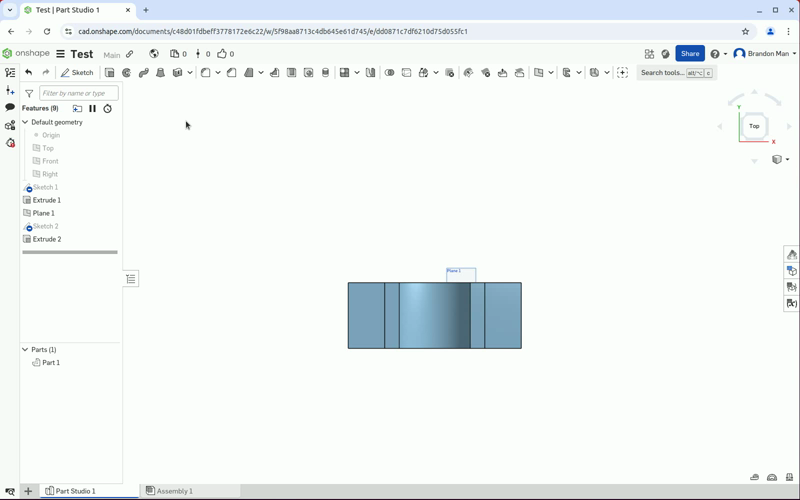
mouse_move(73, 189)
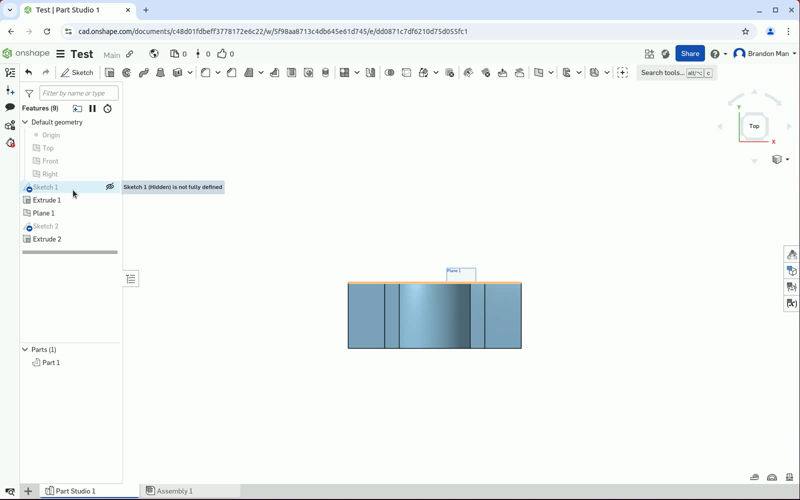
click(73, 189)
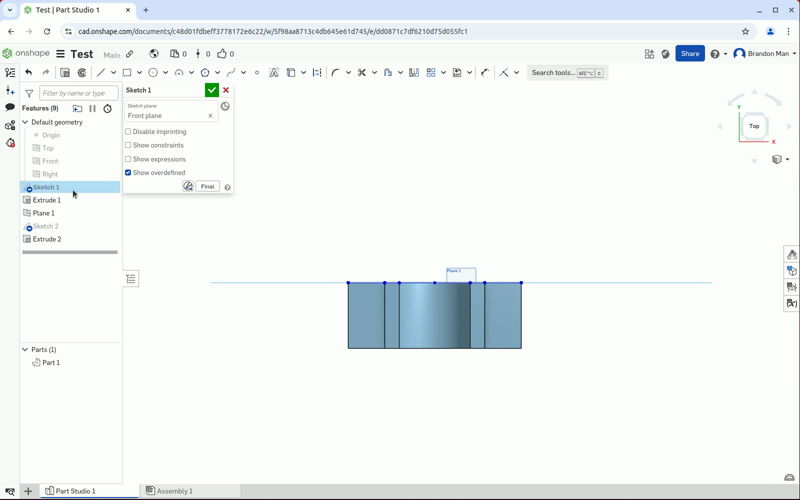
mouse_move(229, 92)
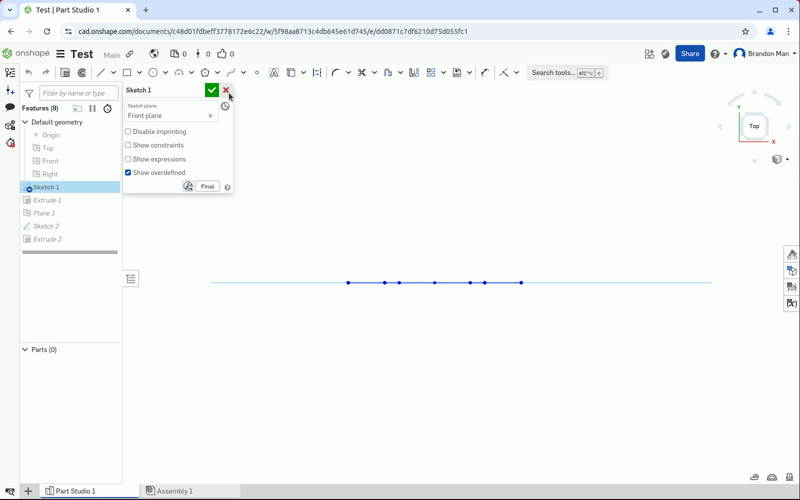
click(229, 92)
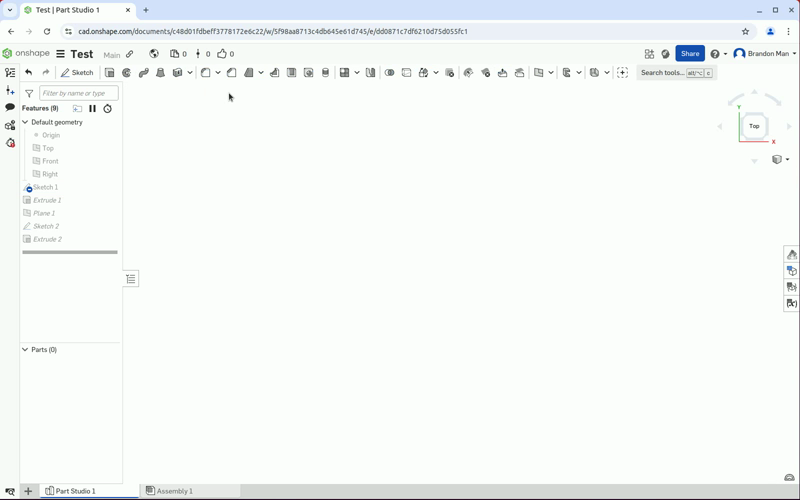
key(shift+s)
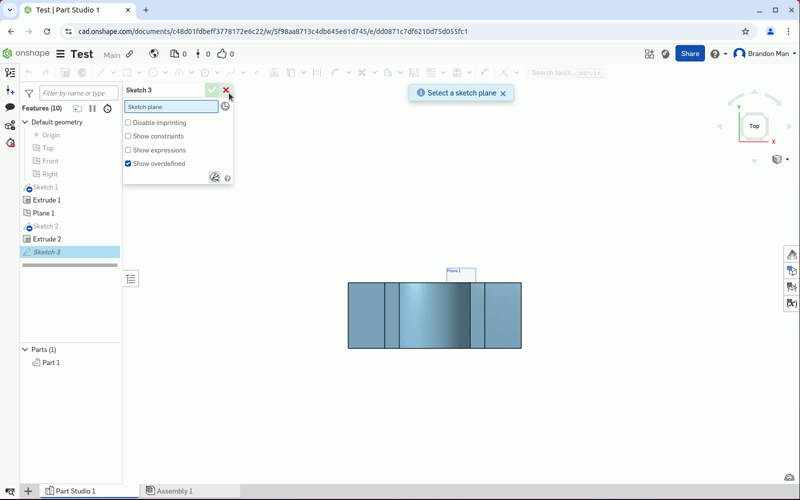
mouse_move(73, 215)
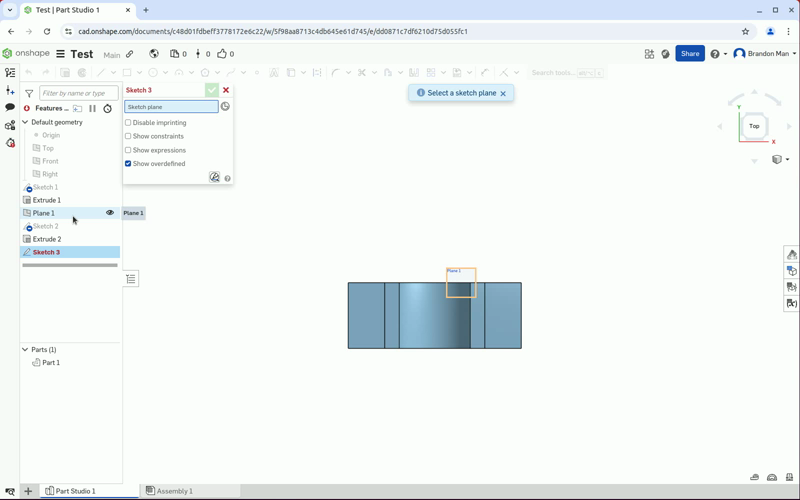
click(73, 215)
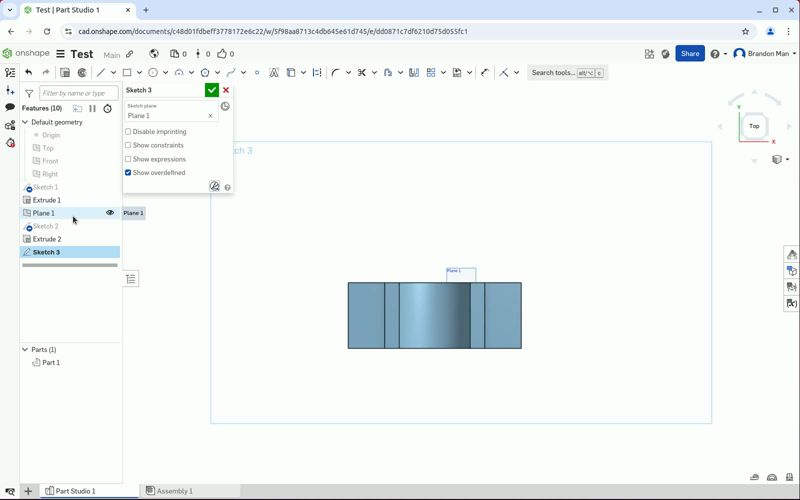
mouse_move(73, 352)
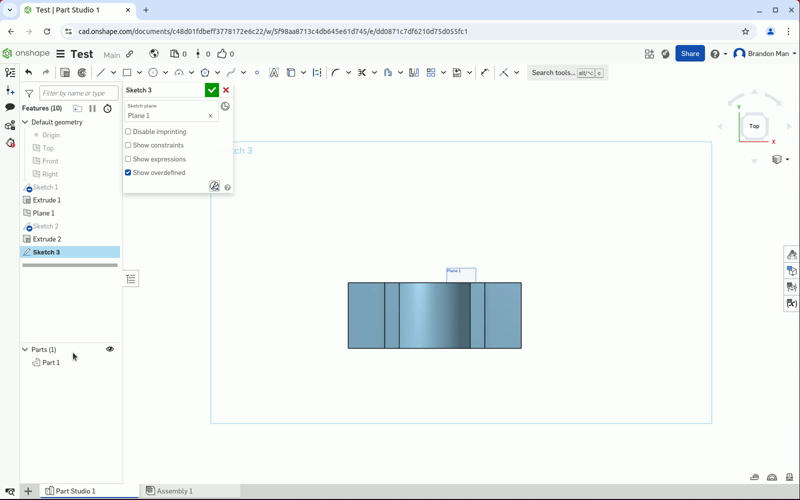
key(y)
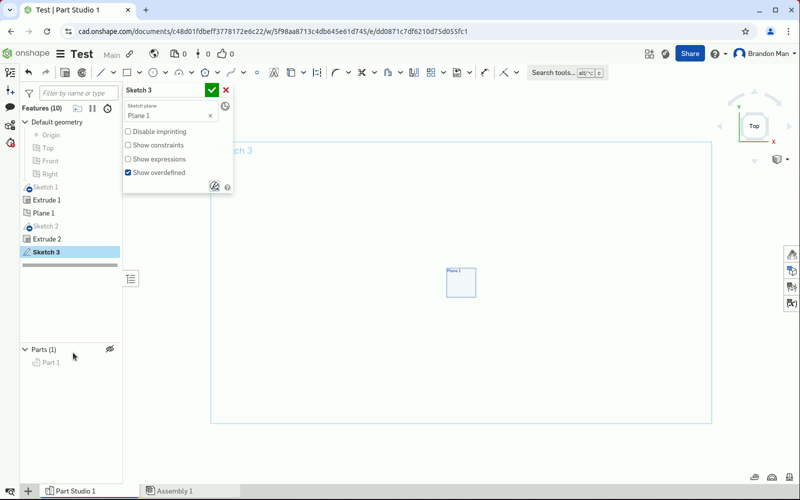
key(c)
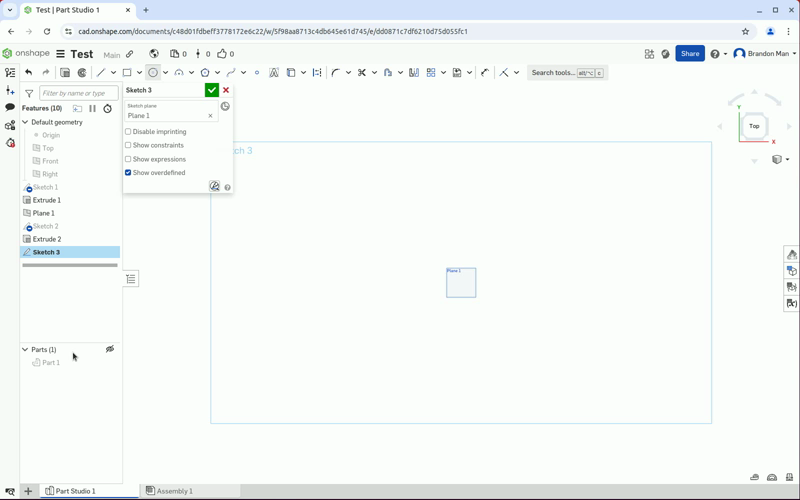
key_down(shift)
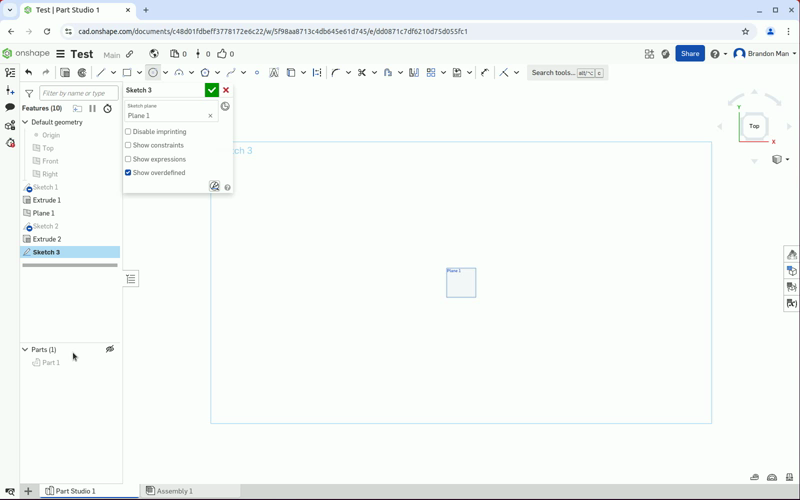
mouse_move(366, 315)
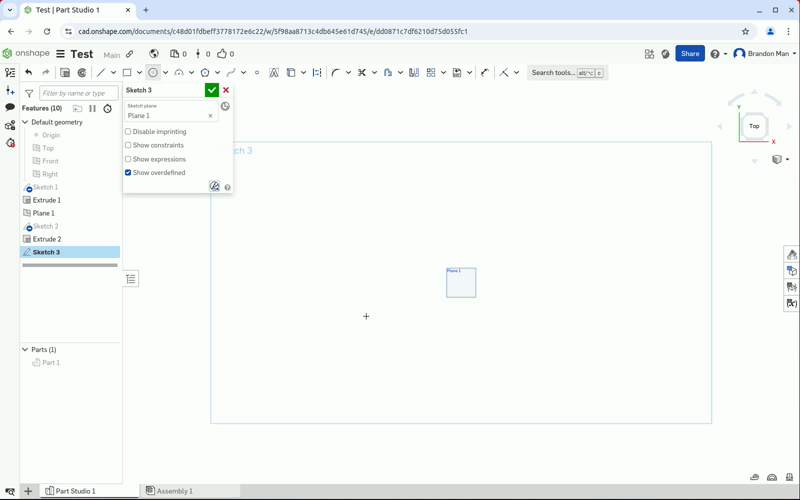
click(366, 315)
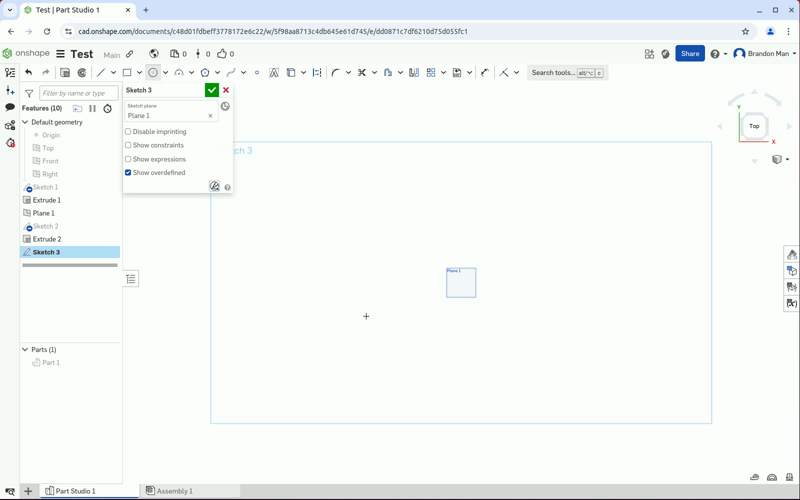
key_up(shift)
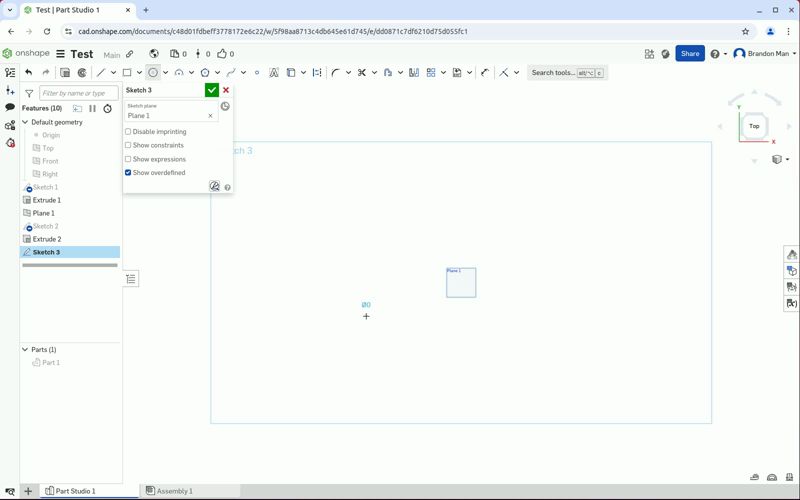
mouse_move(373, 315)
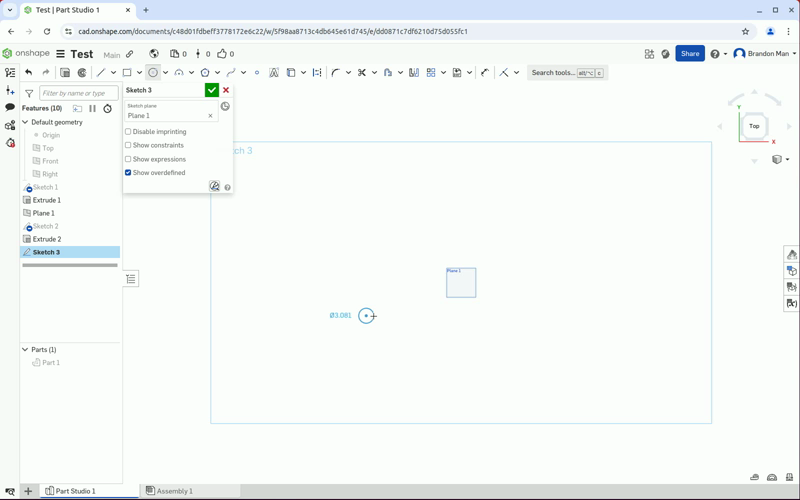
click(373, 315)
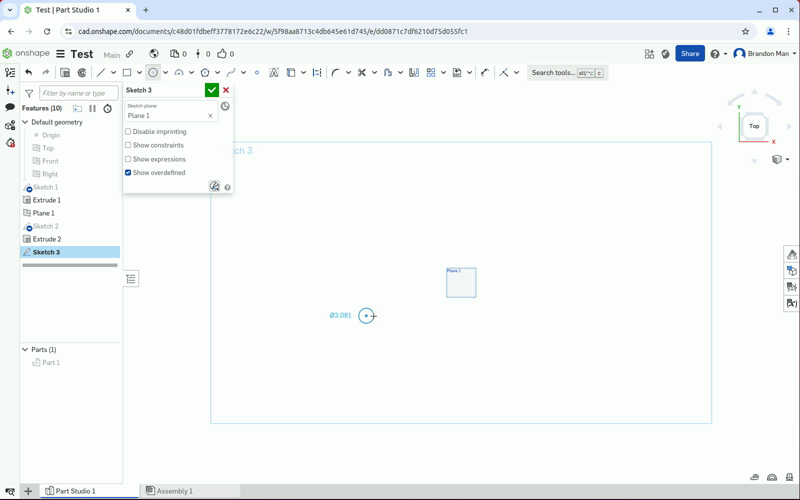
key(esc)
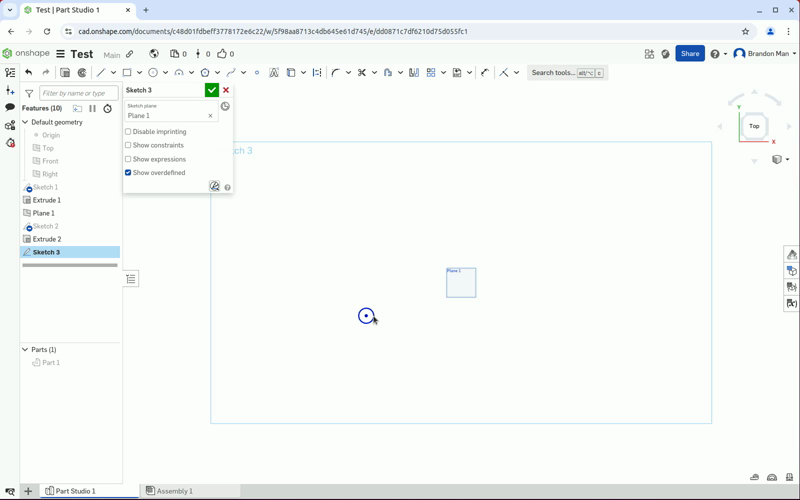
mouse_move(366, 317)
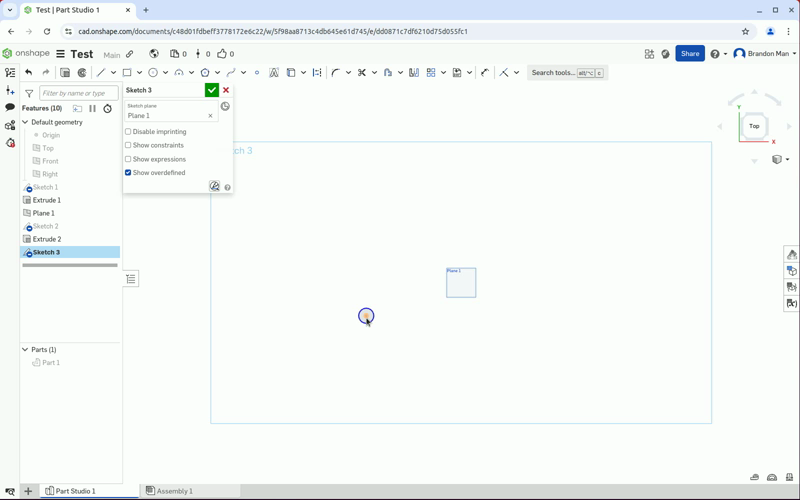
scroll(6)
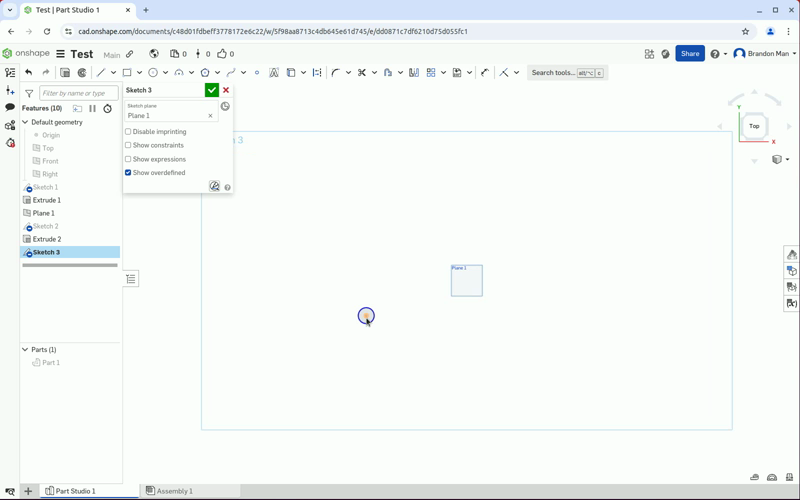
scroll(6)
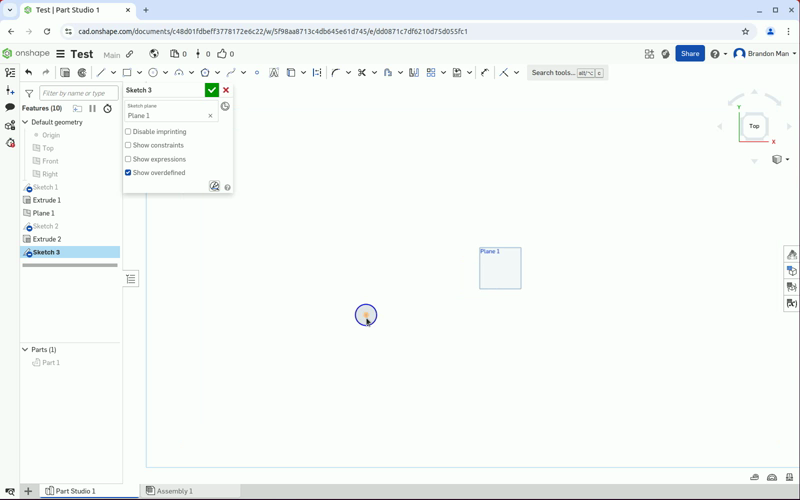
scroll(6)
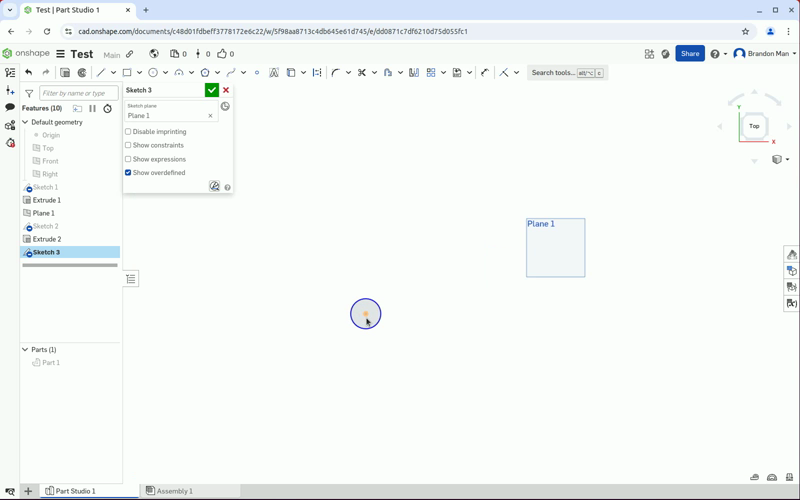
scroll(6)
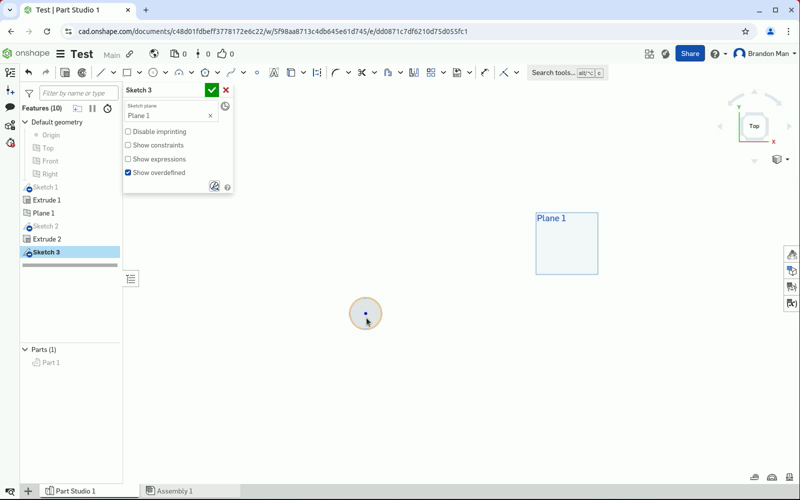
scroll(6)
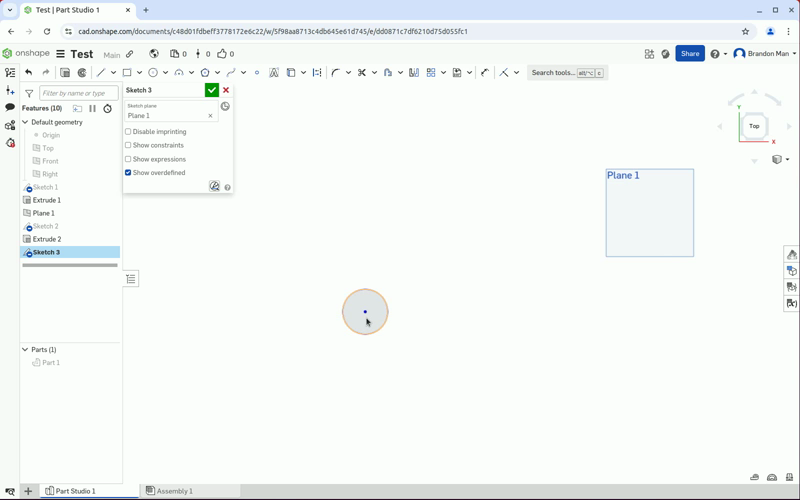
scroll(6)
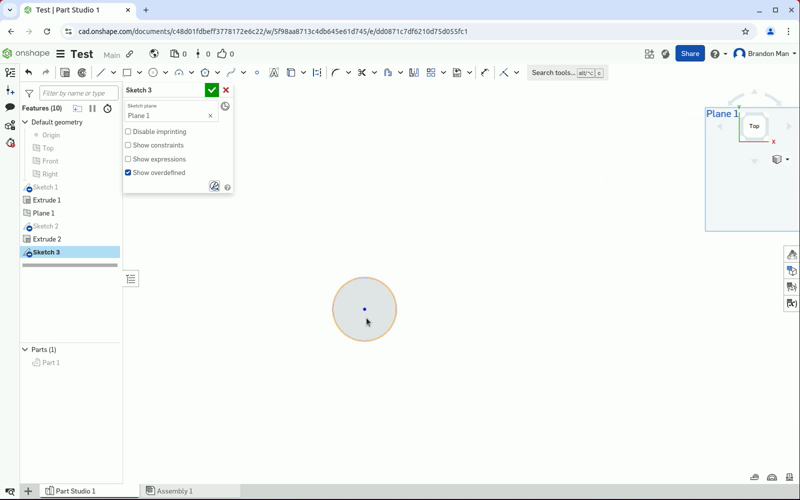
scroll(6)
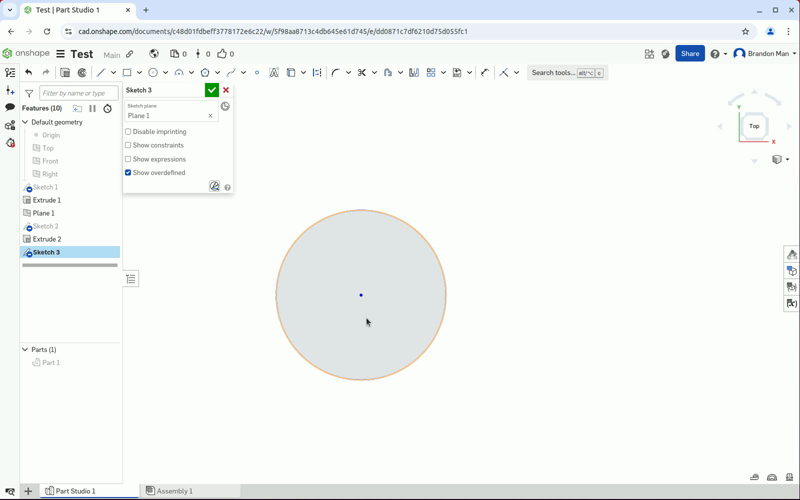
click(366, 317)
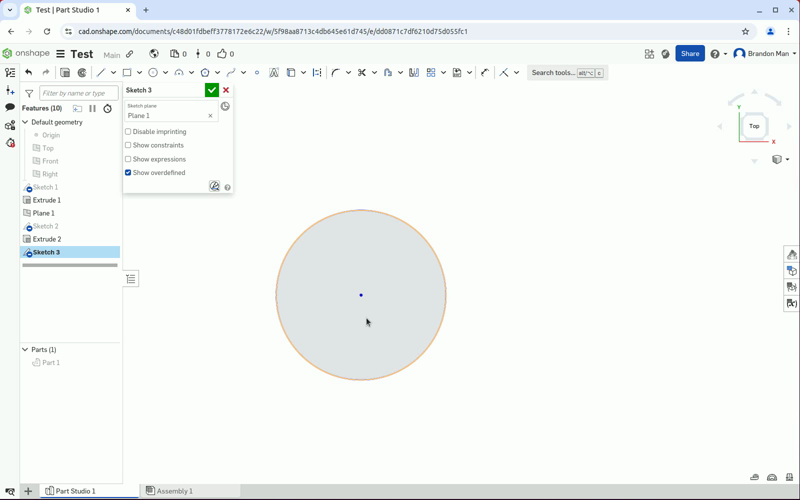
scroll(-6)
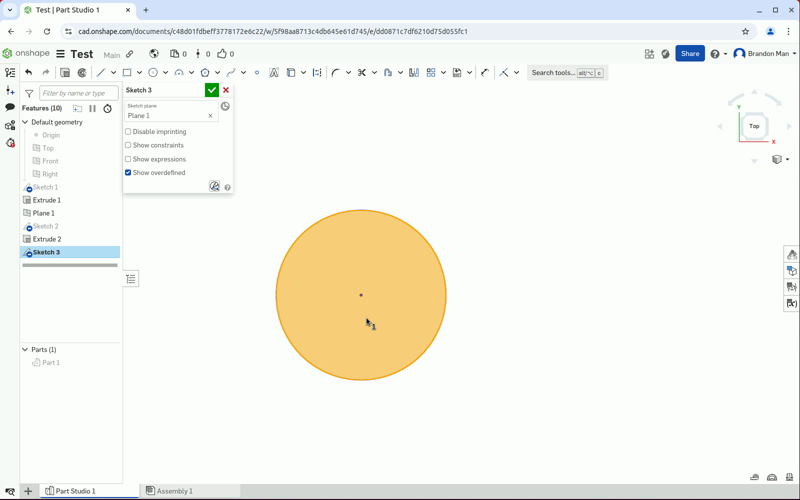
scroll(-6)
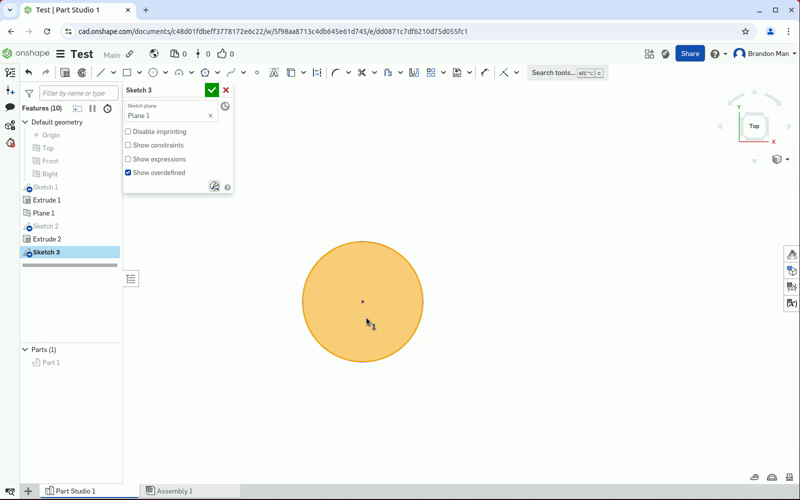
scroll(-6)
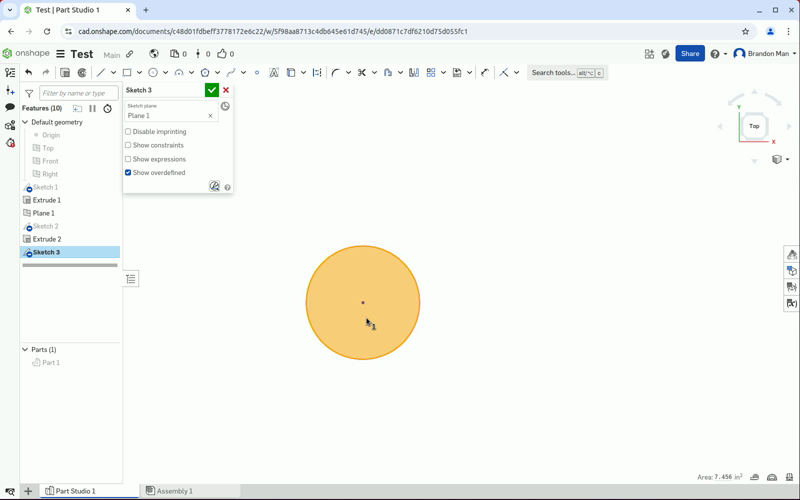
scroll(-6)
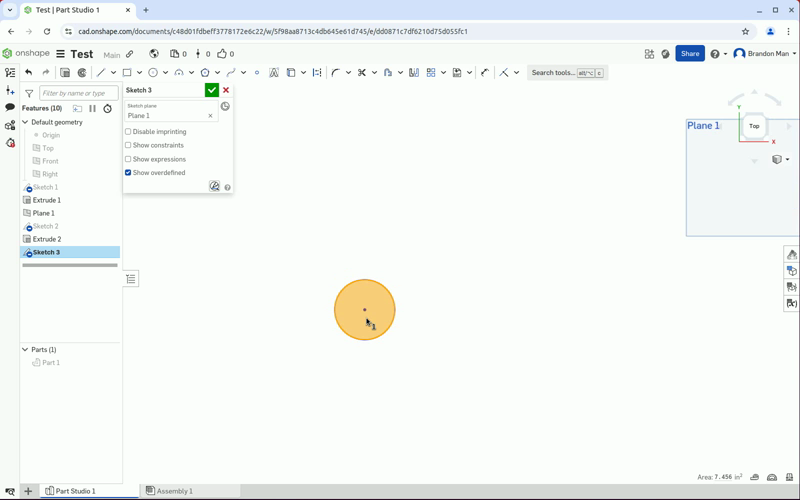
scroll(-6)
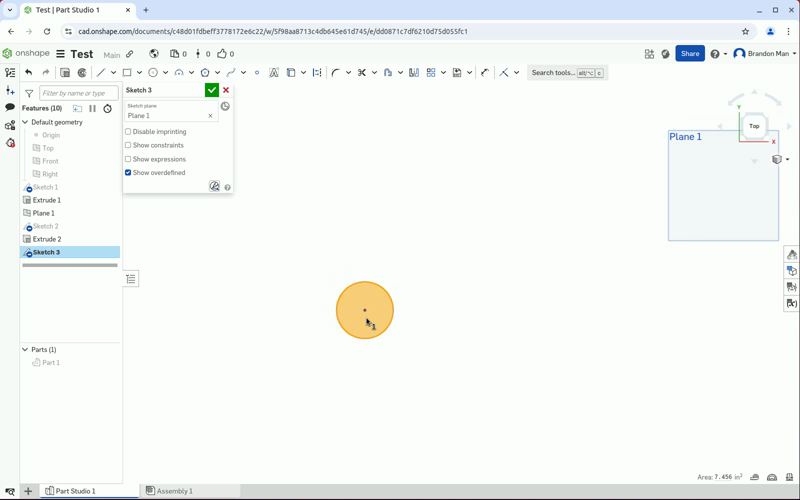
scroll(-6)
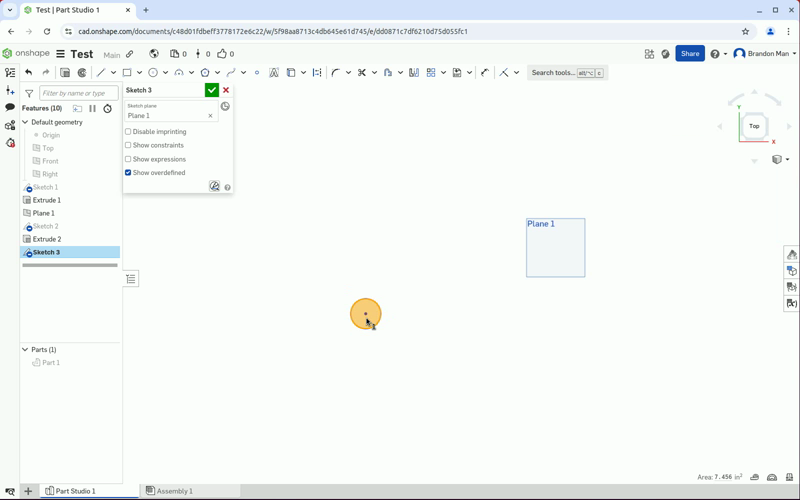
scroll(-6)
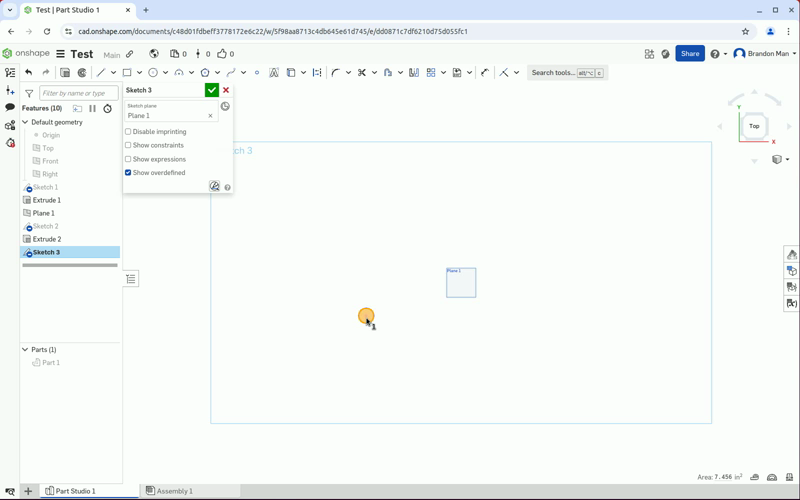
mouse_move(73, 352)
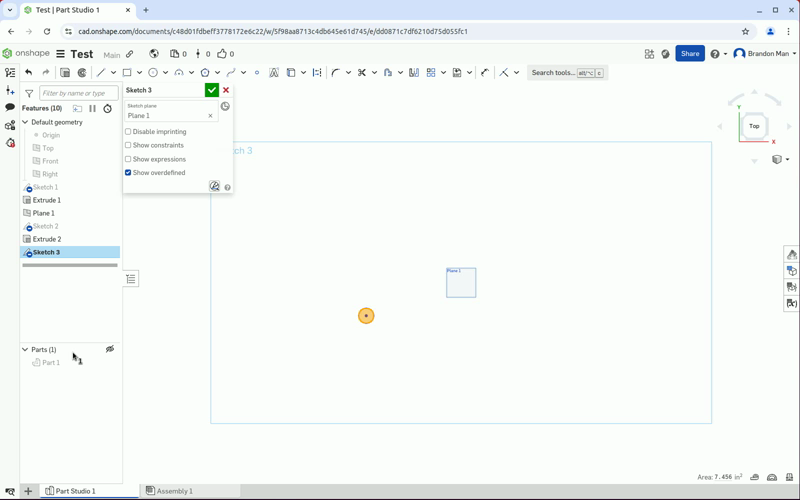
key(shift+y)
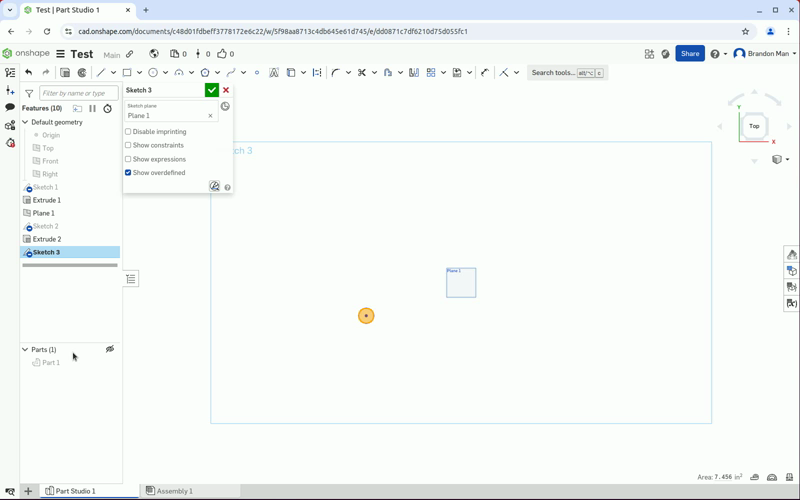
key(shift+e)
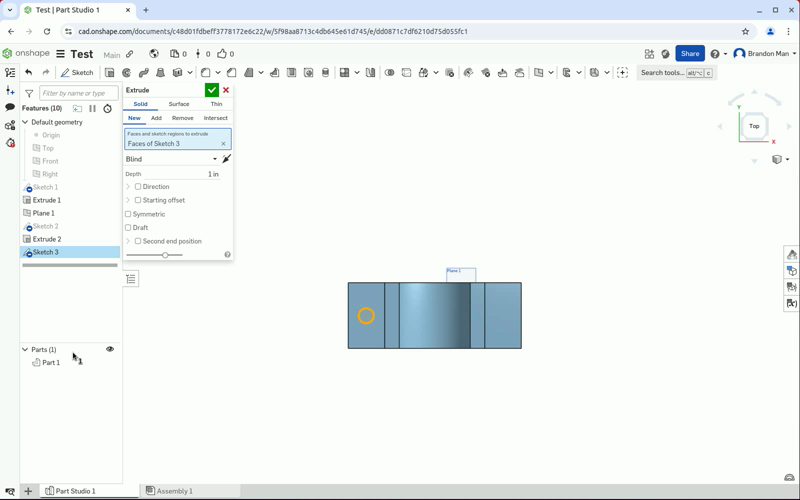
mouse_move(143, 106)
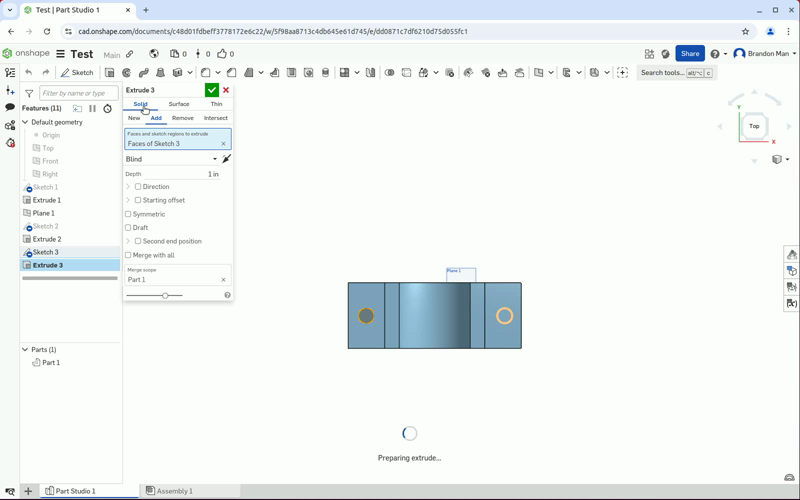
click(143, 106)
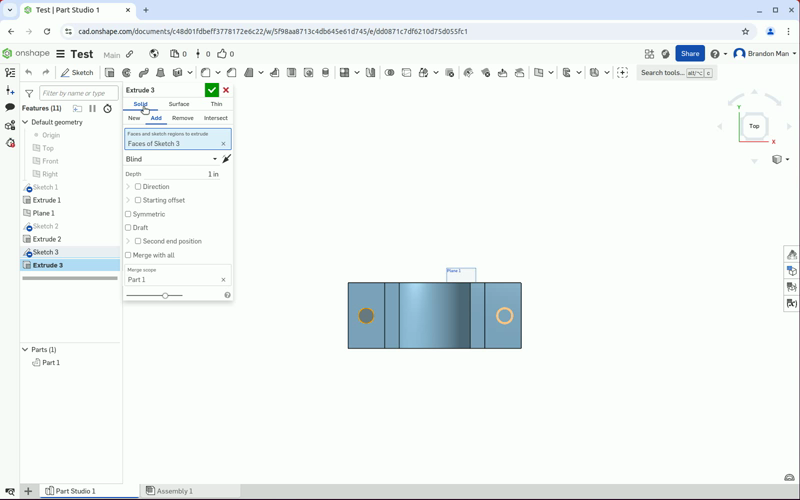
mouse_move(186, 120)
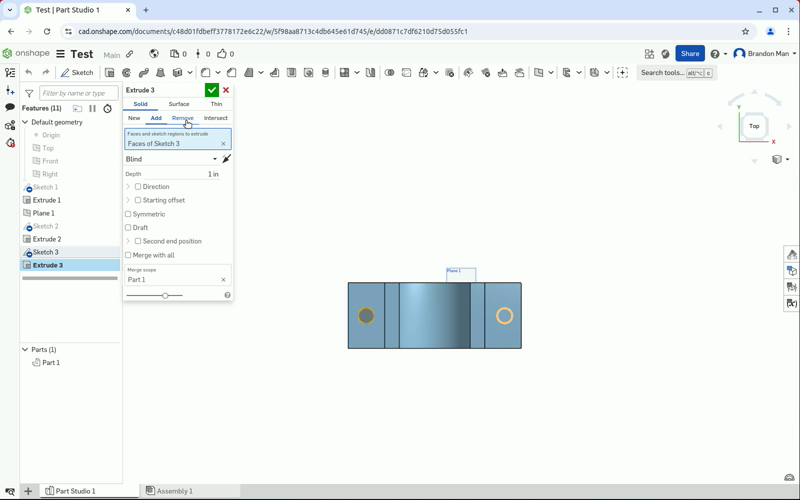
click(186, 120)
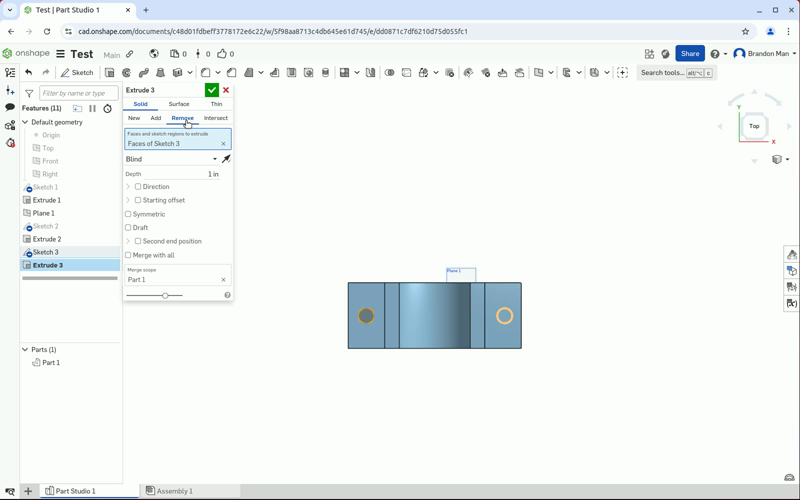
key(tab, 4)
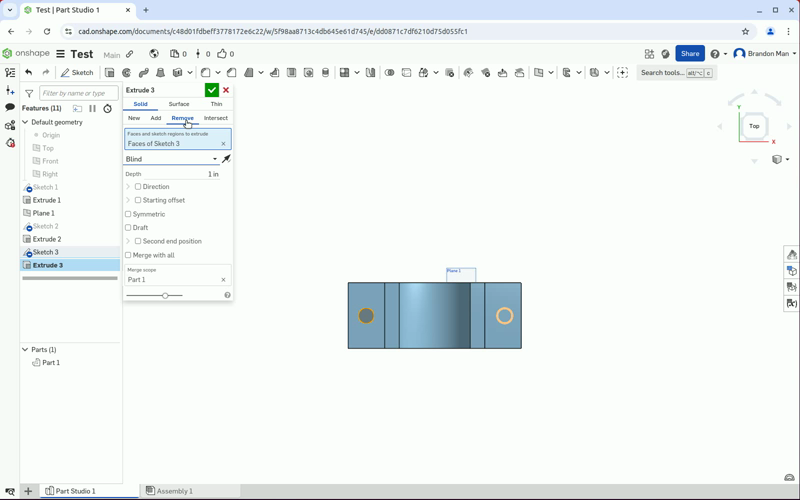
text(2.889)
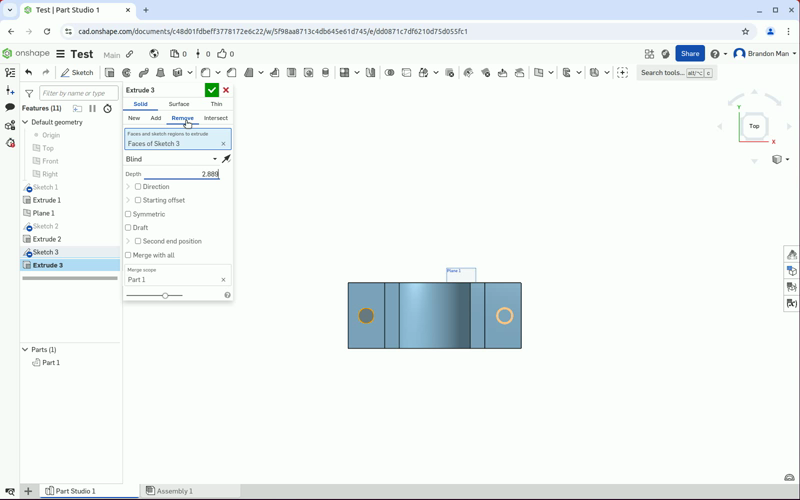
key(tab, 6)
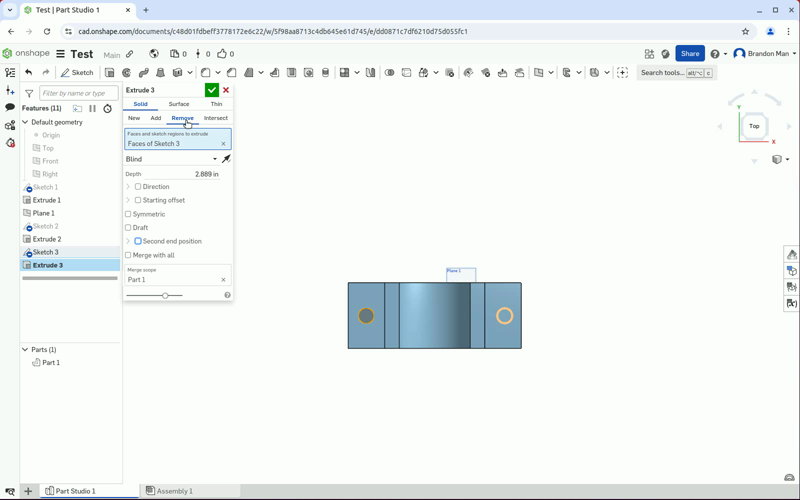
key(space)
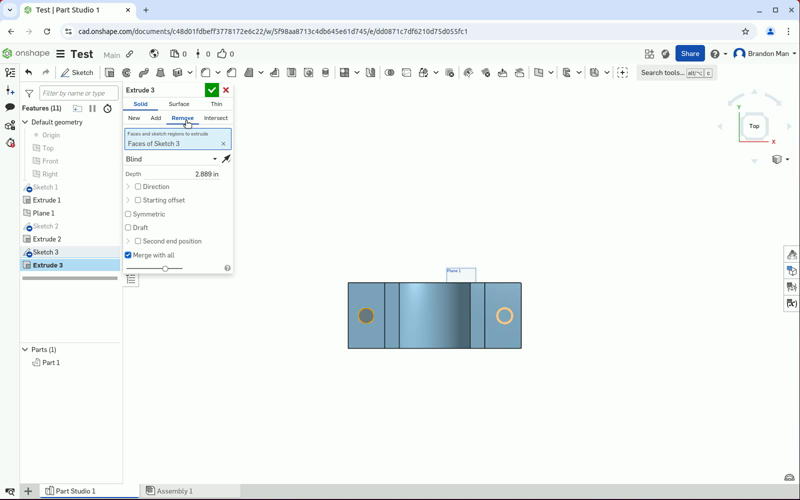
key(enter)
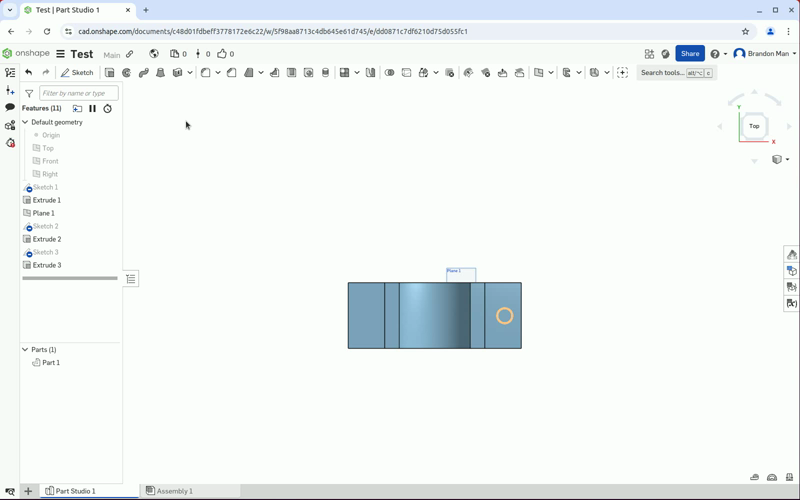
key(shift+h)
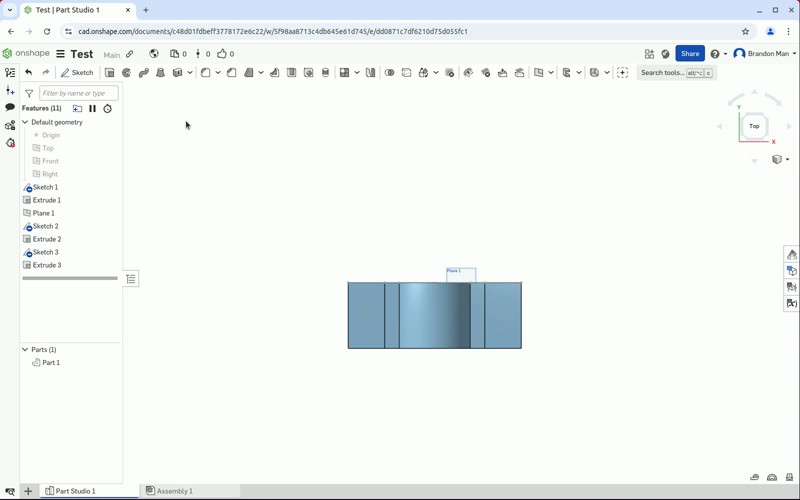
key(shift+h)
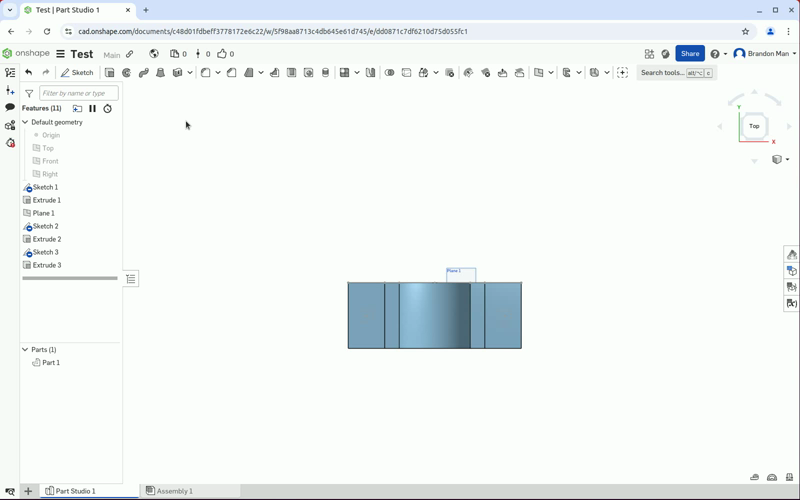
key(shift+7)
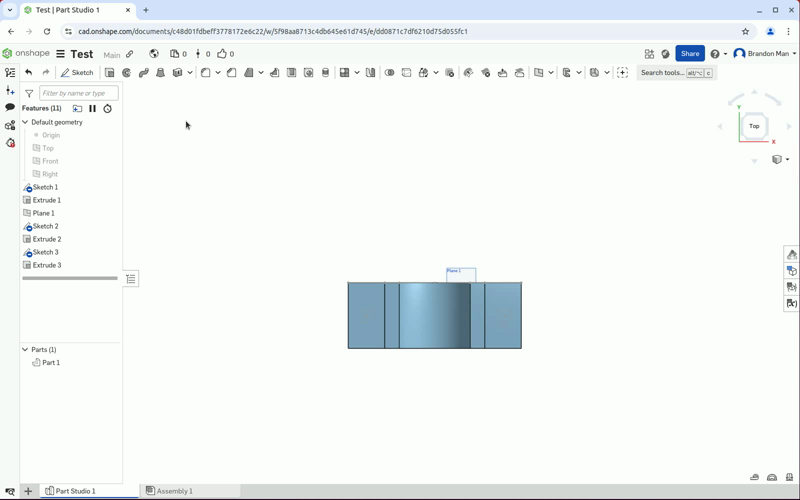
key(up, 3)
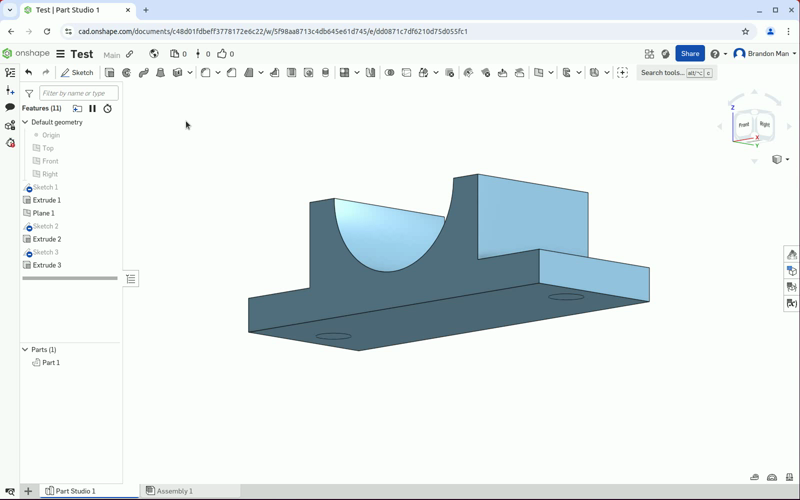
key(left, 3)
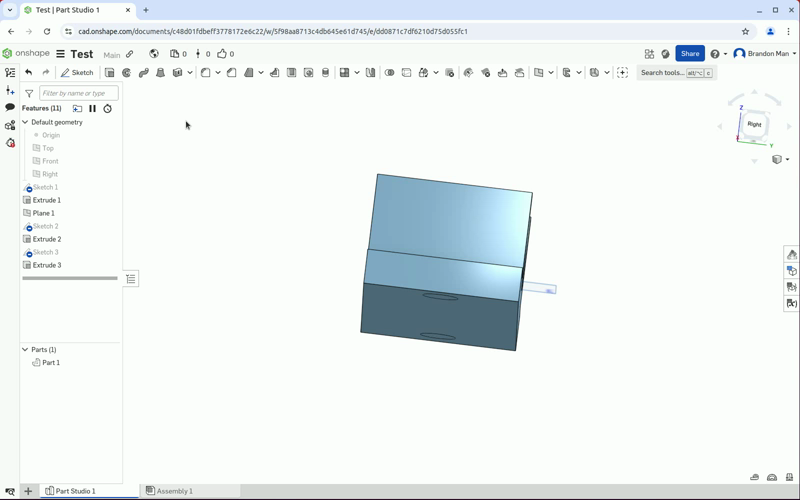
key(right, 3)
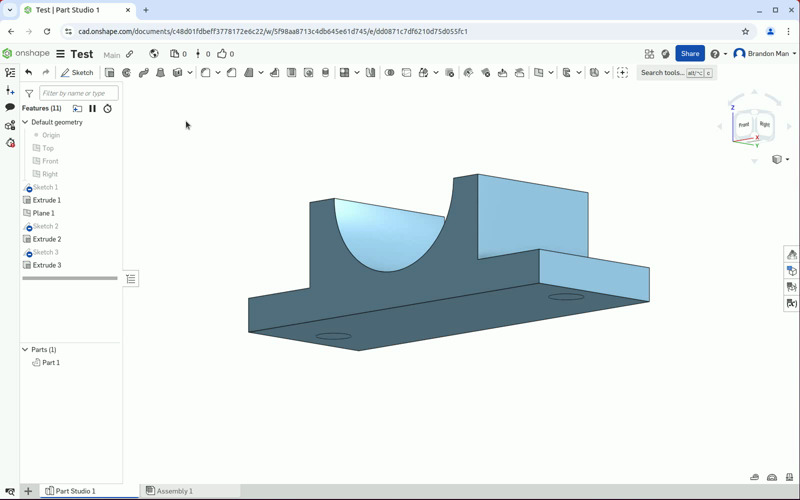
key(down, 3)
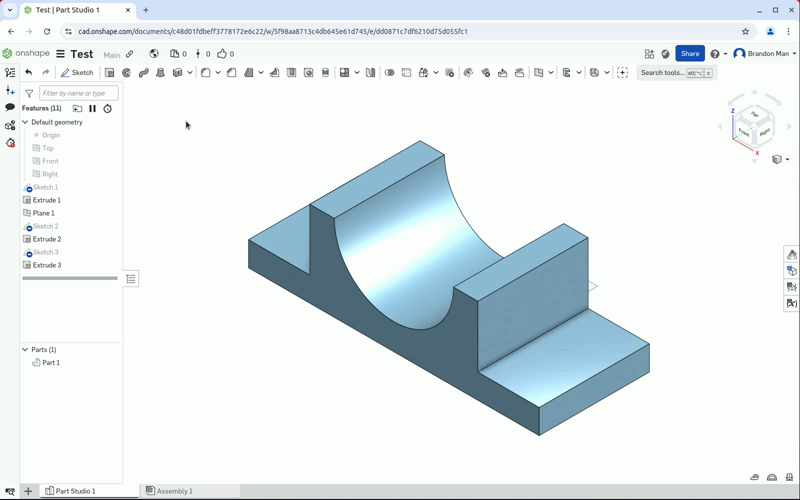
mouse_move(73, 189)
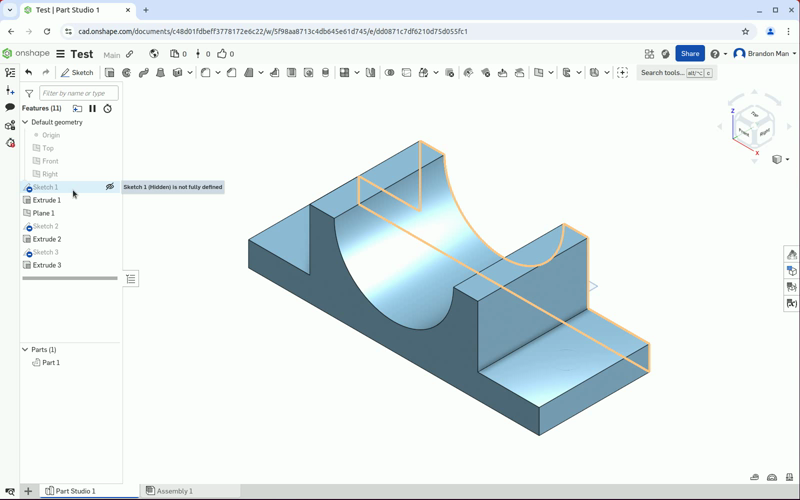
click(73, 189)